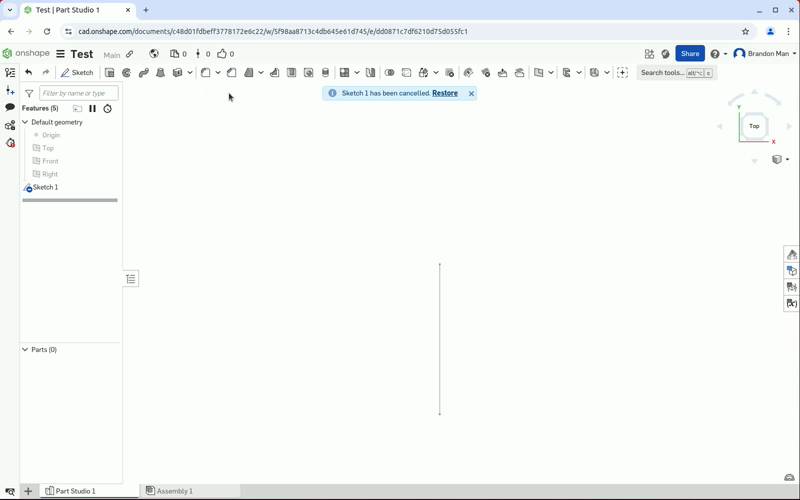
key(shift+h)
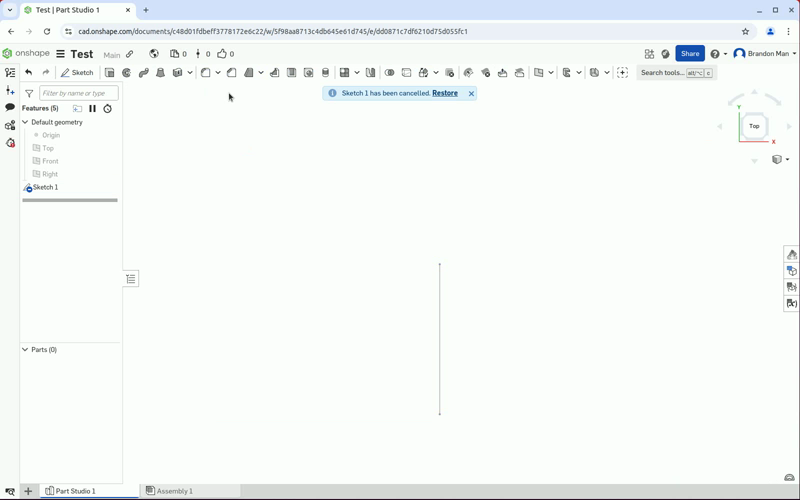
key(shift+s)
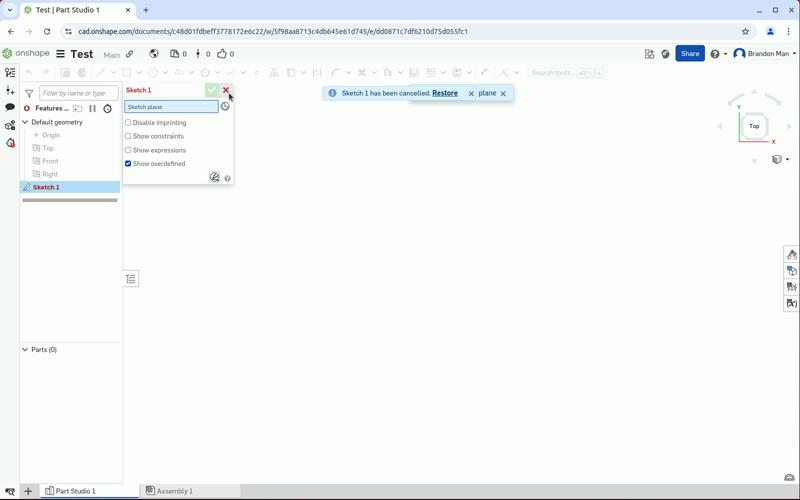
mouse_move(73, 150)
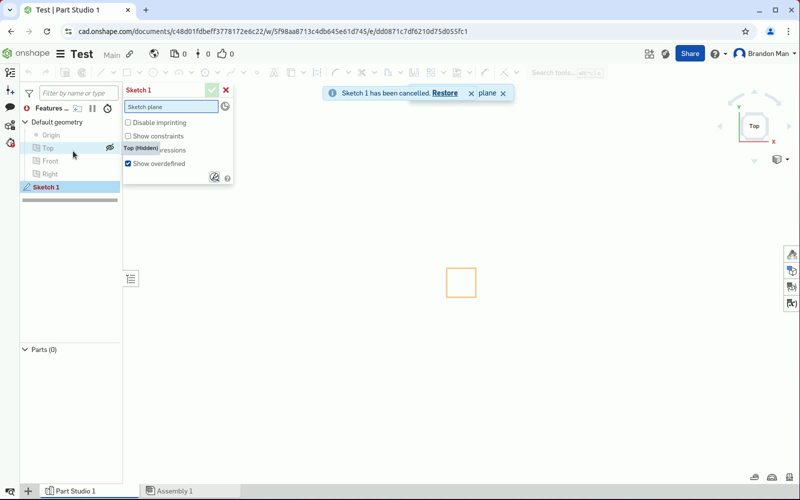
click(73, 150)
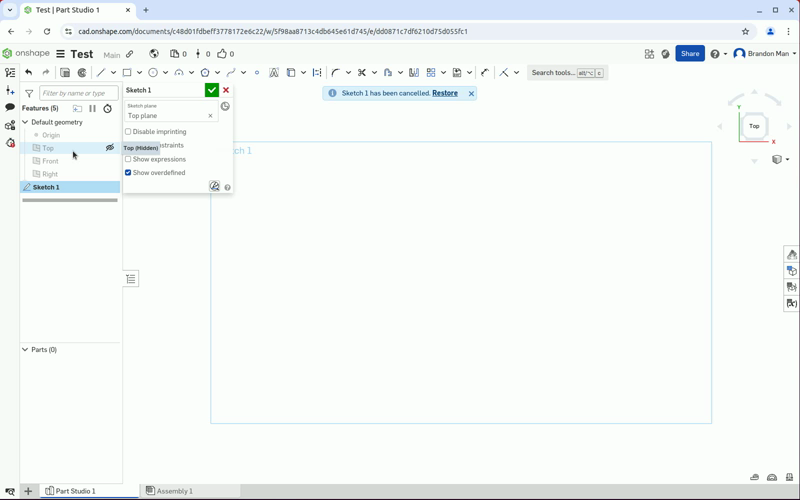
mouse_move(73, 352)
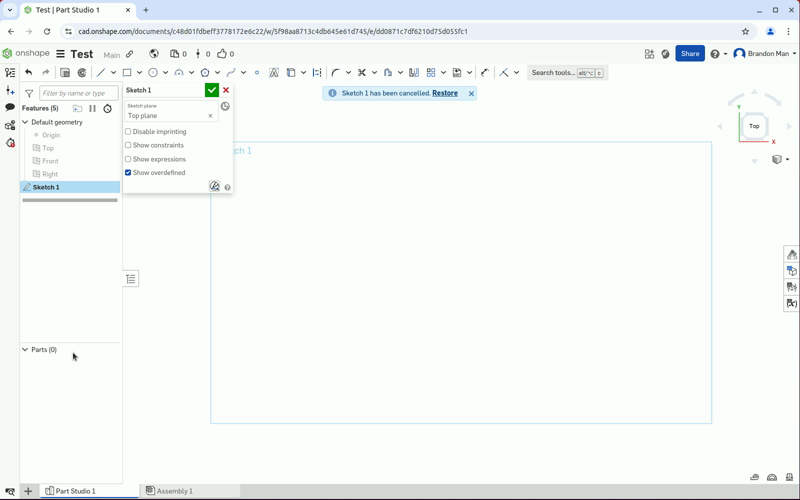
key(y)
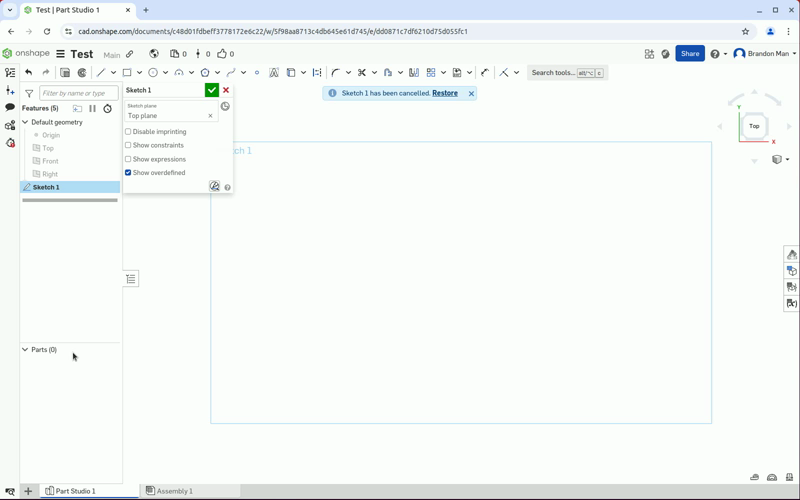
key(l)
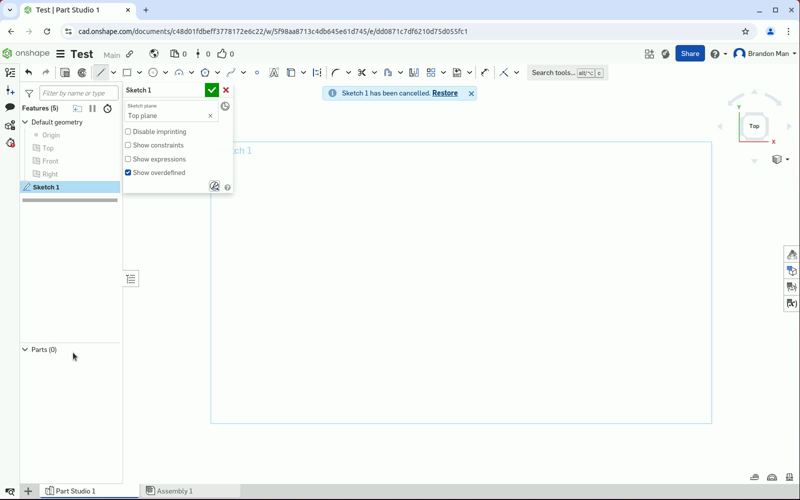
key_down(shift)
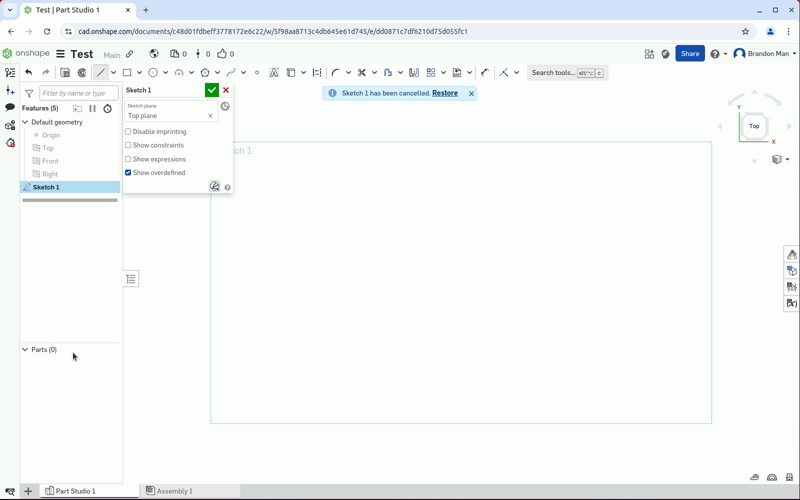
mouse_move(368, 395)
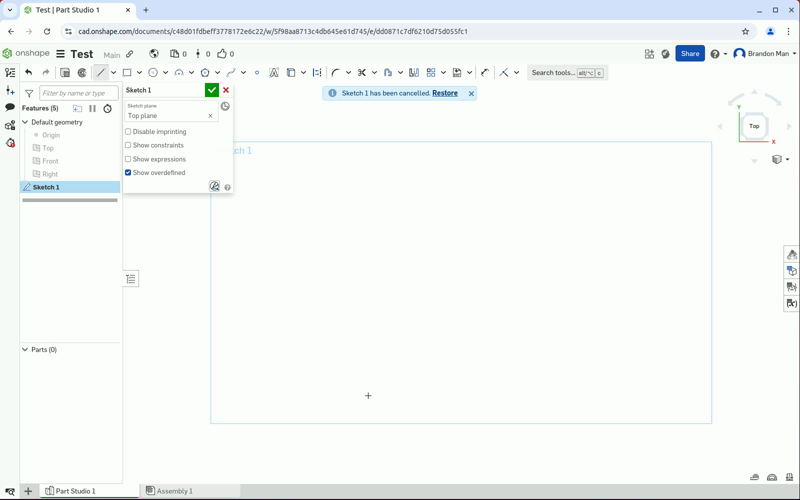
click(368, 395)
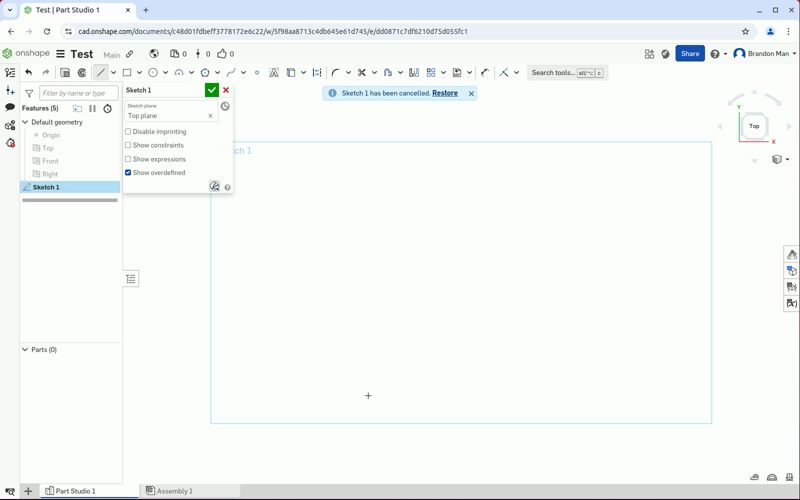
key_up(shift)
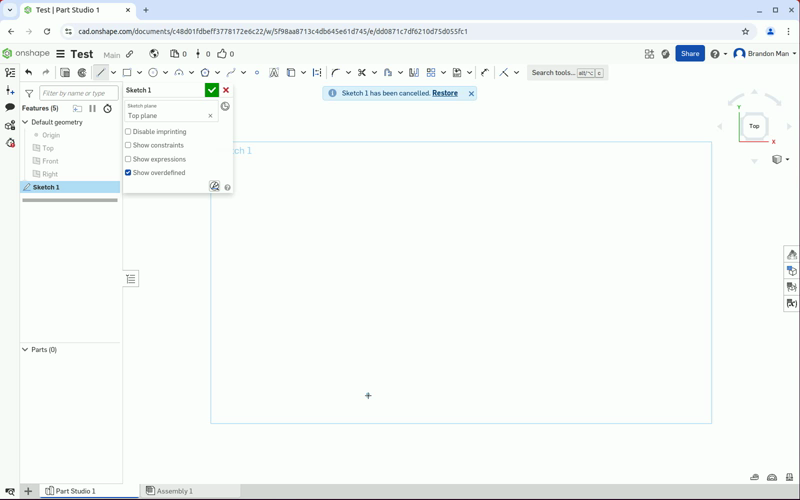
key_down(shift)
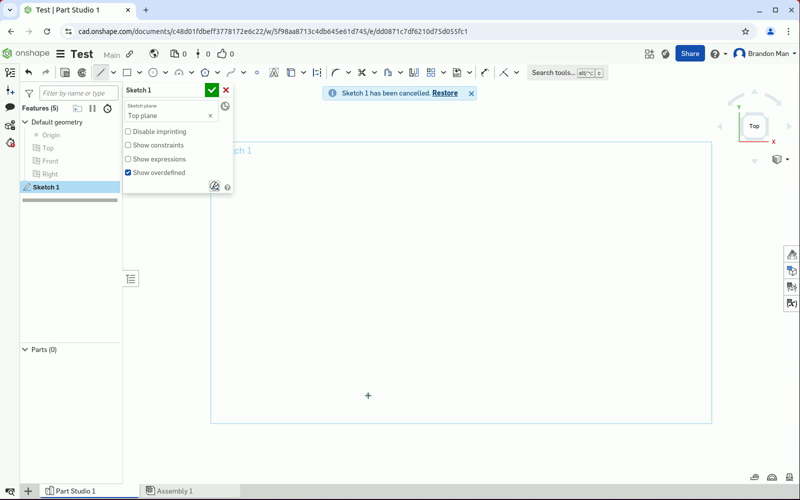
mouse_move(564, 395)
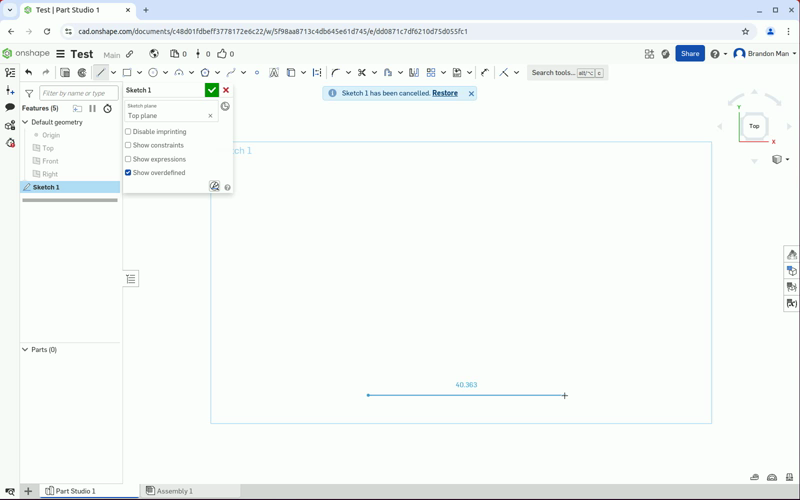
click(564, 395)
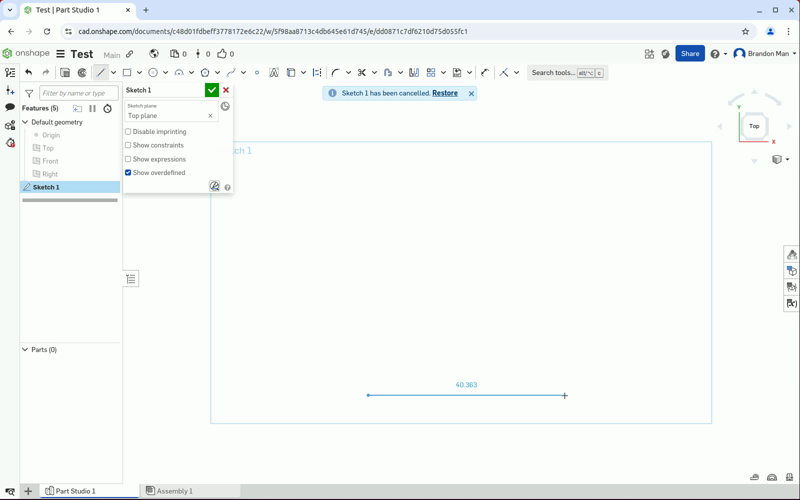
key_up(shift)
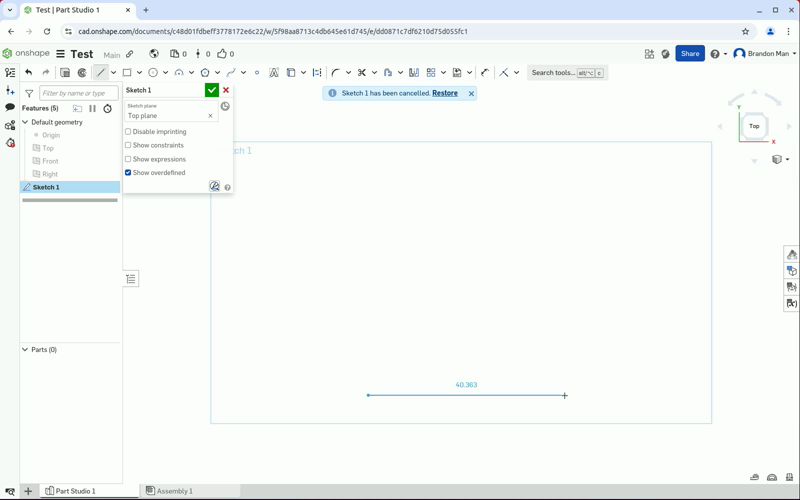
key_down(shift)
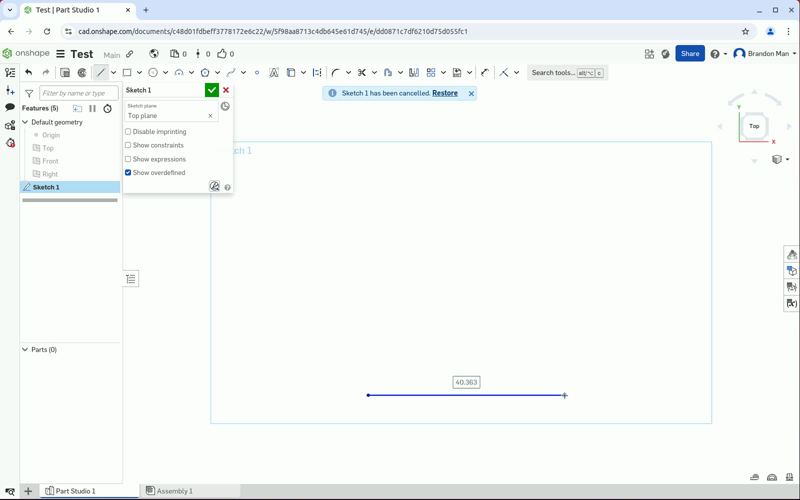
mouse_move(564, 190)
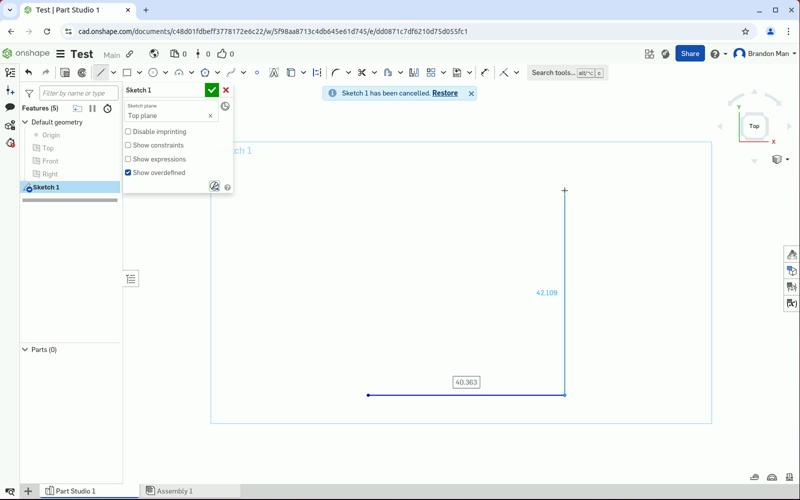
click(564, 190)
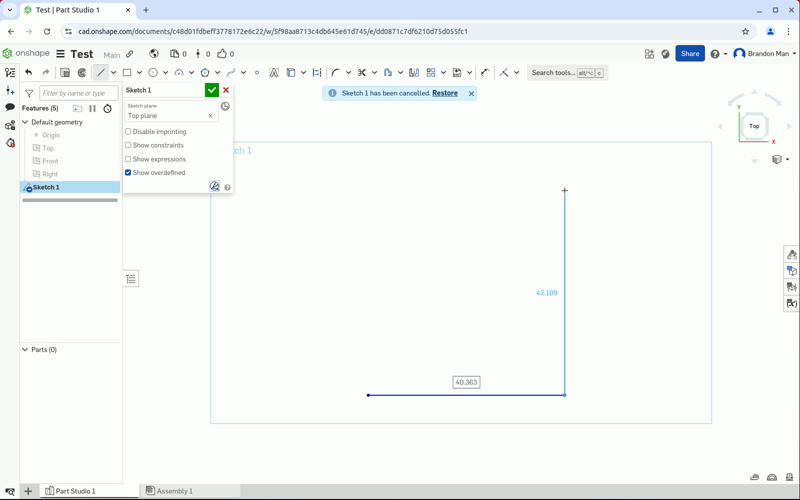
key_up(shift)
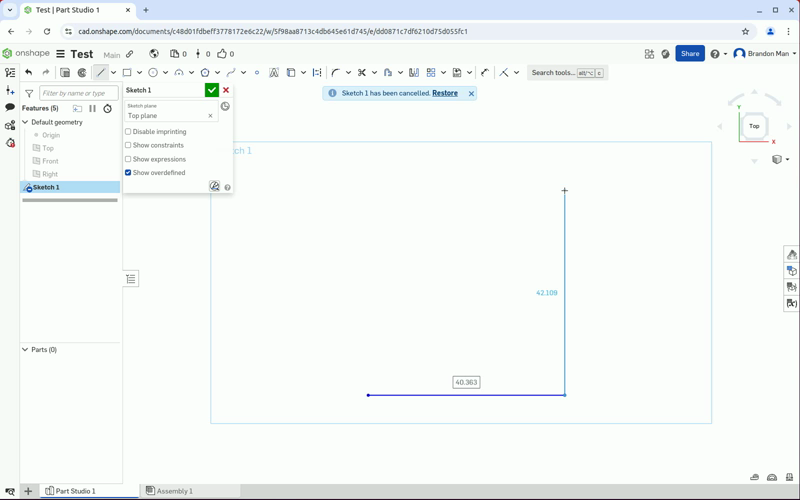
key_down(shift)
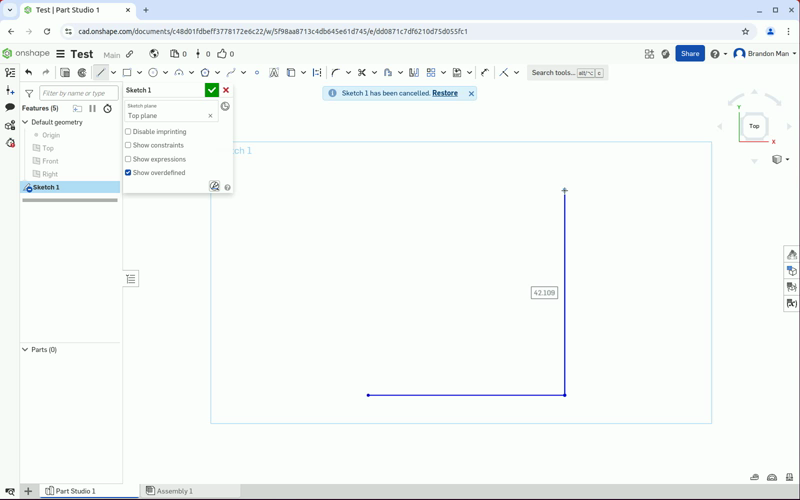
mouse_move(368, 190)
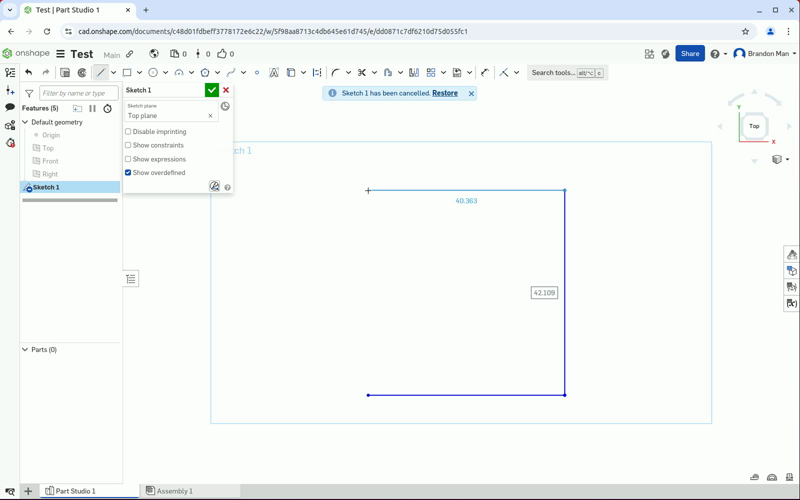
click(368, 190)
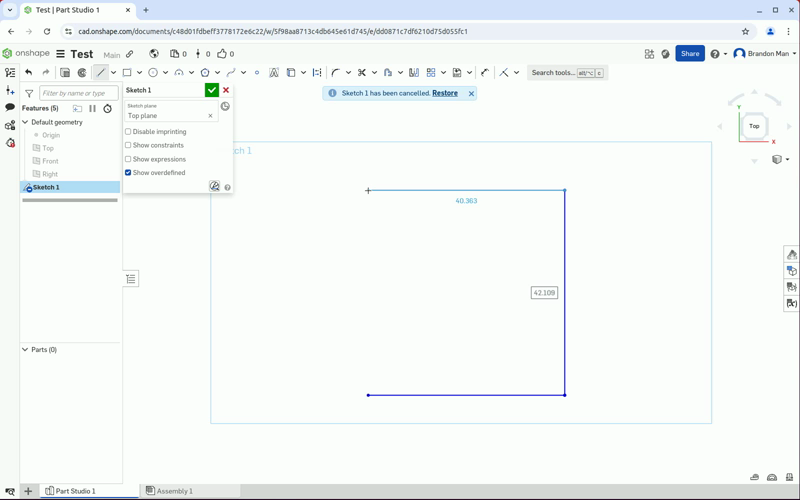
key_up(shift)
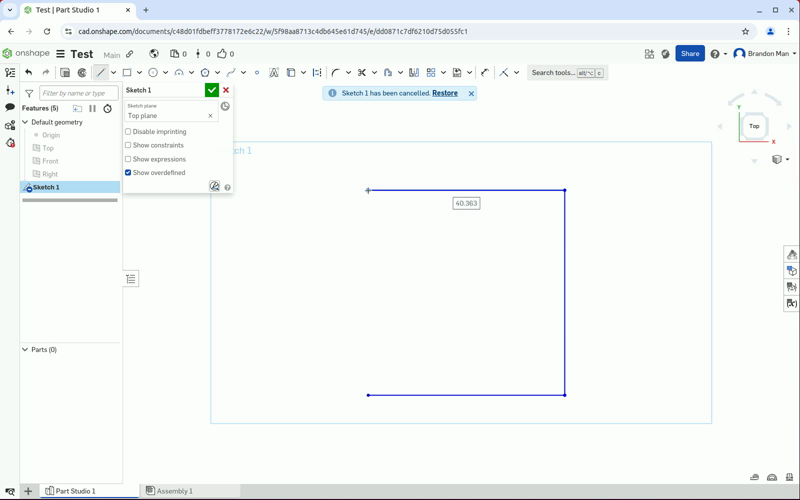
key_down(shift)
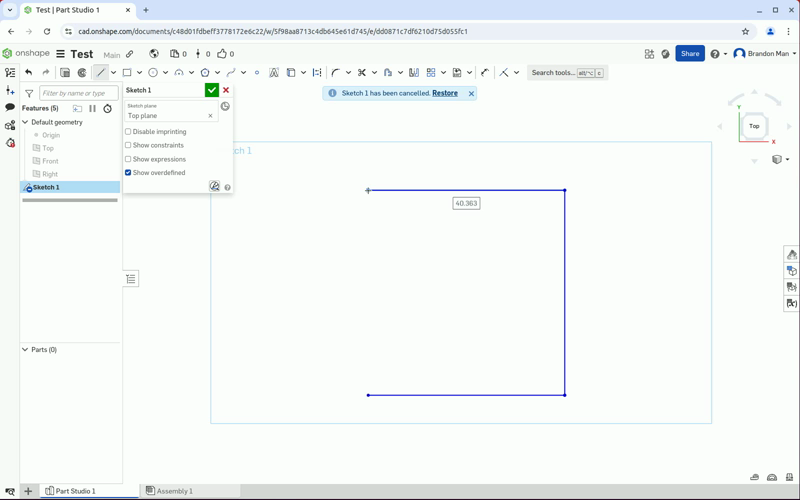
mouse_move(368, 395)
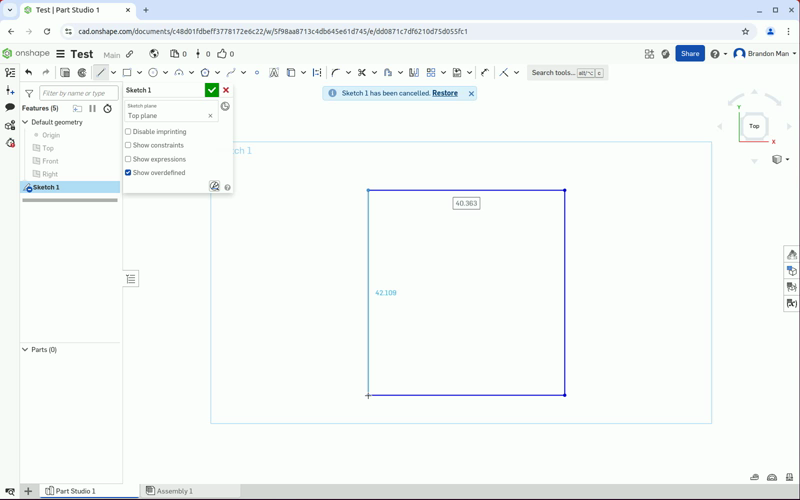
key_up(shift)
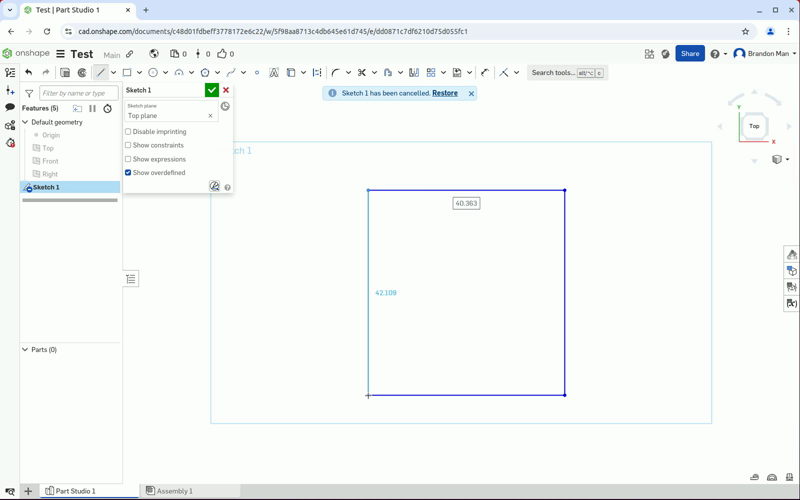
click(368, 395)
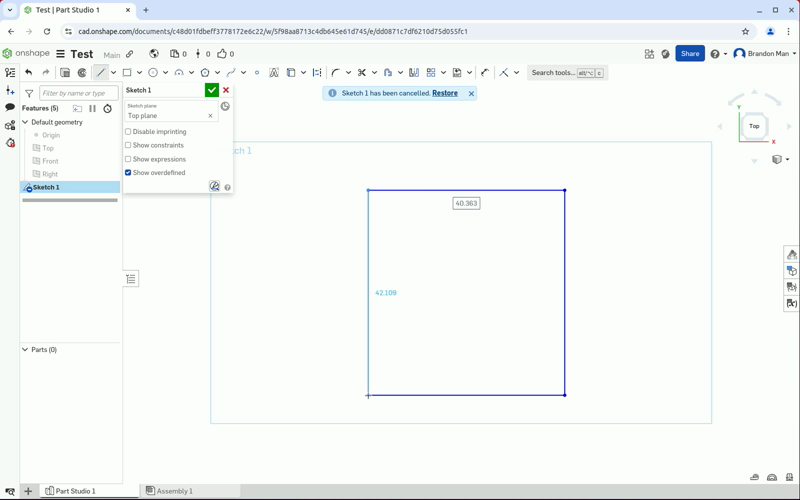
key(esc)
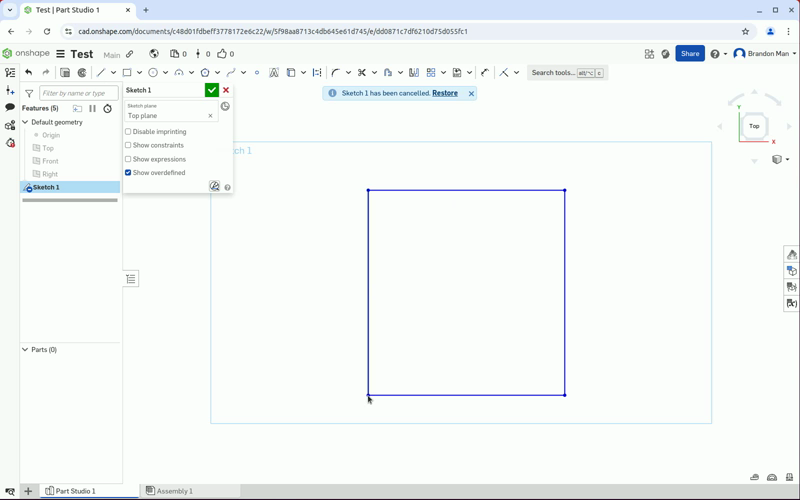
mouse_move(489, 303)
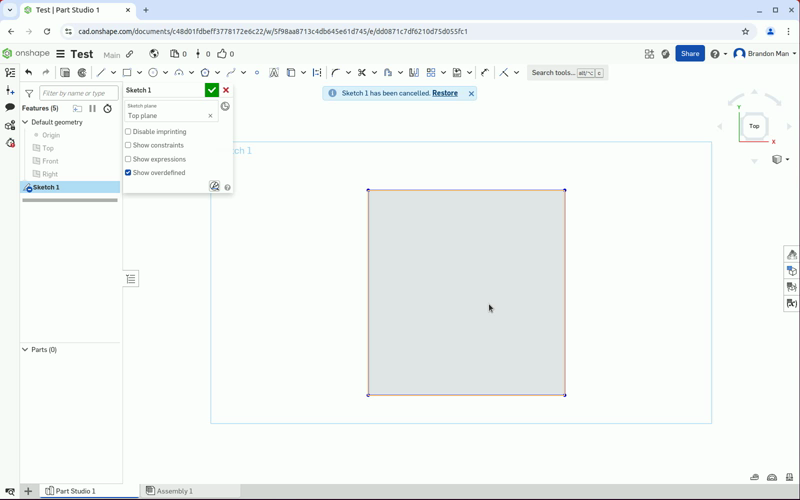
click(489, 303)
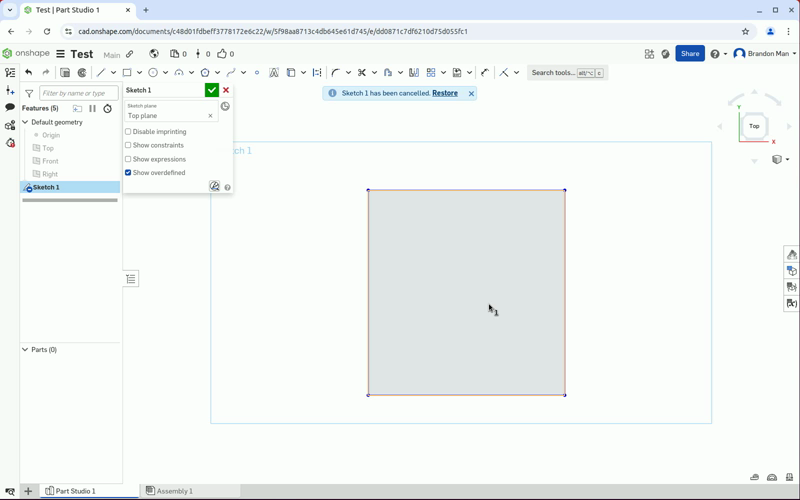
mouse_move(73, 352)
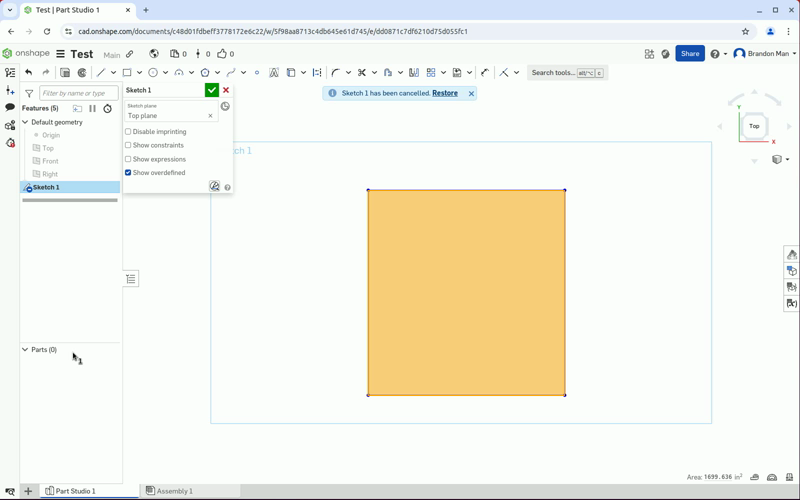
key(shift+y)
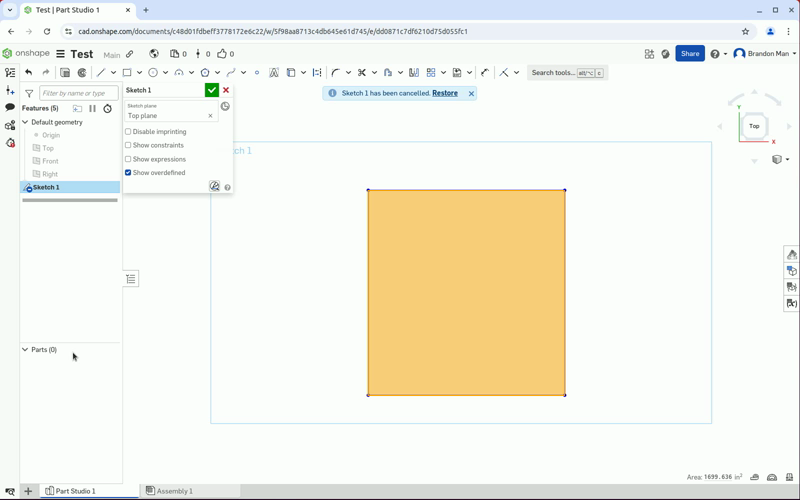
key(shift+e)
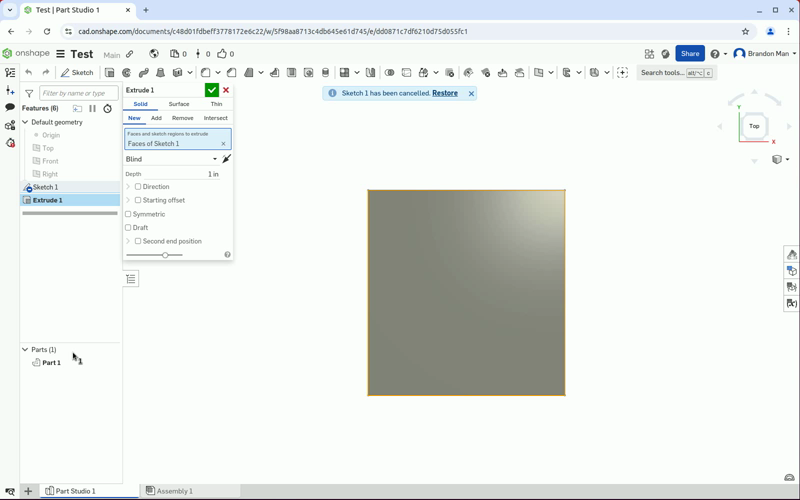
mouse_move(143, 106)
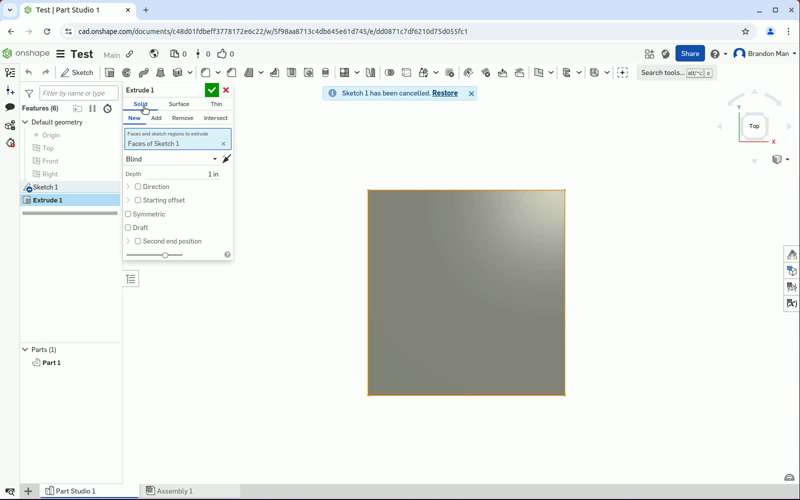
click(143, 106)
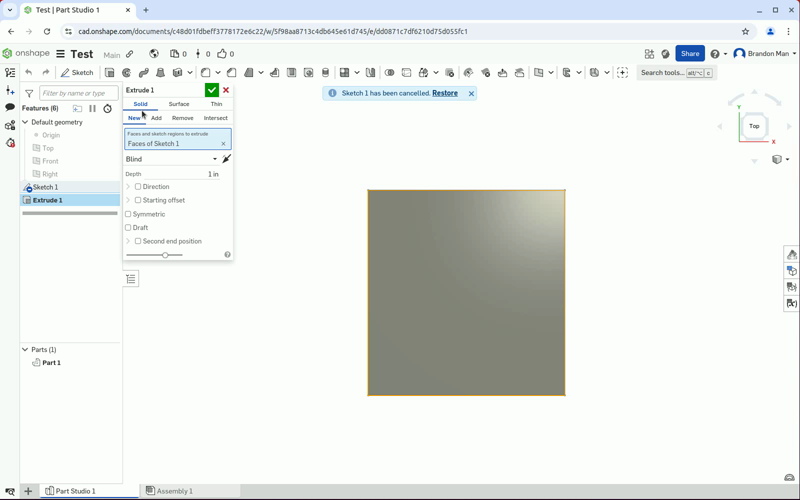
mouse_move(137, 120)
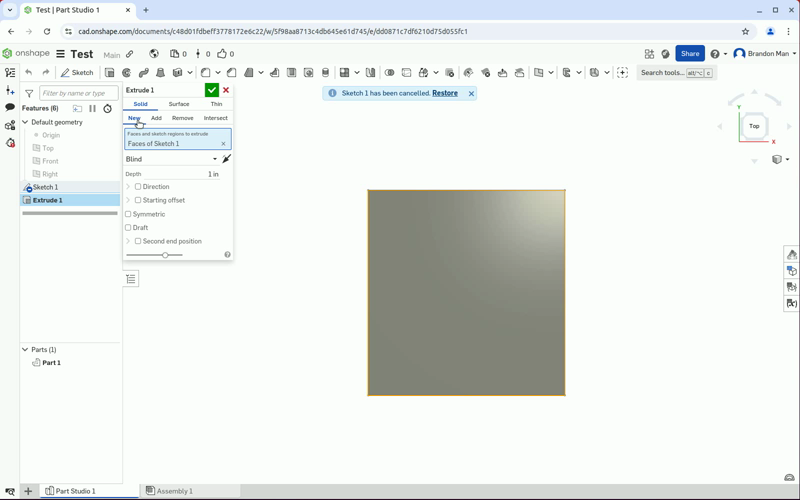
click(137, 120)
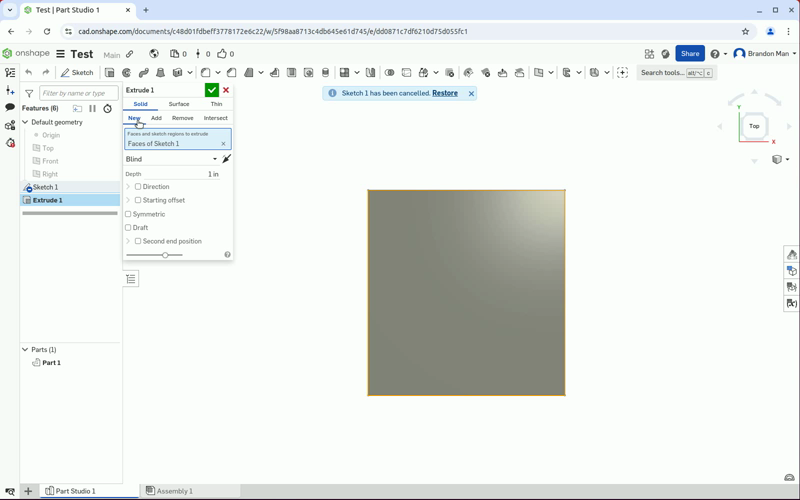
key(tab, 4)
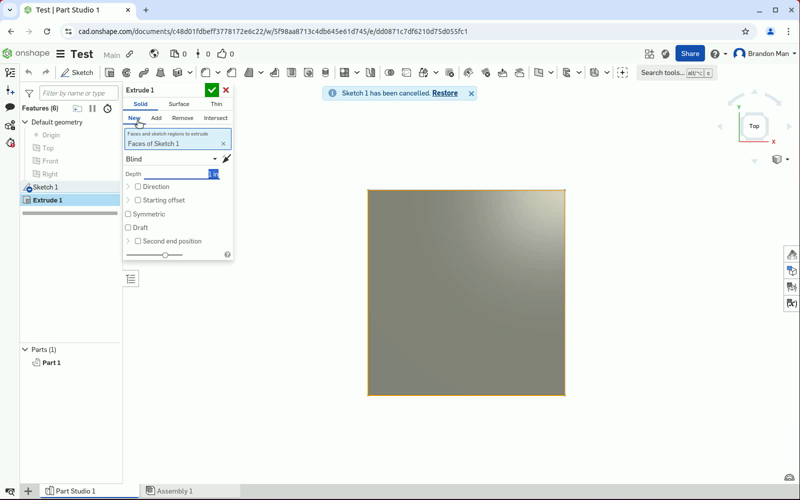
text(5.055)
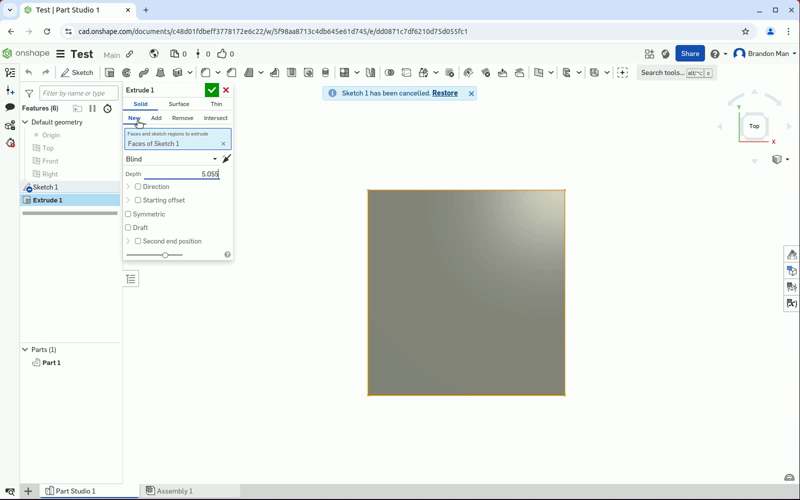
key(enter)
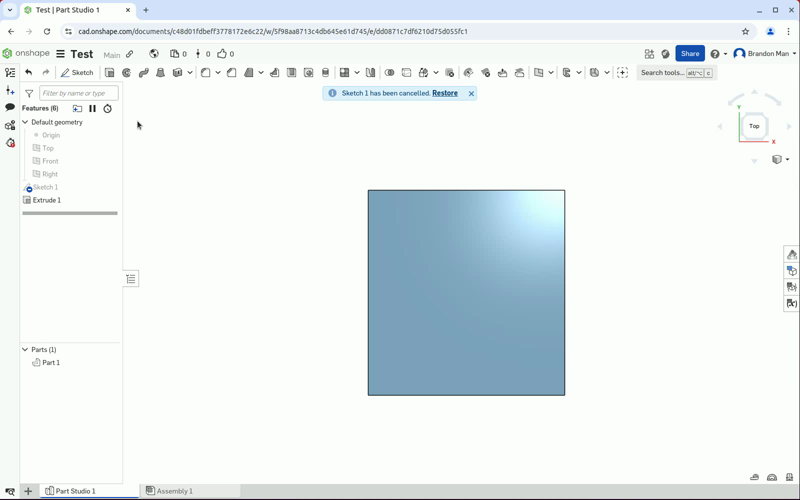
key(shift+h)
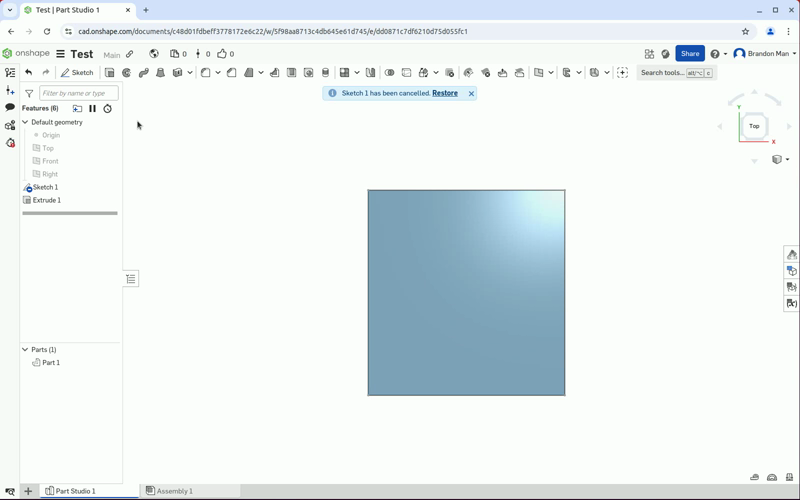
key(shift+h)
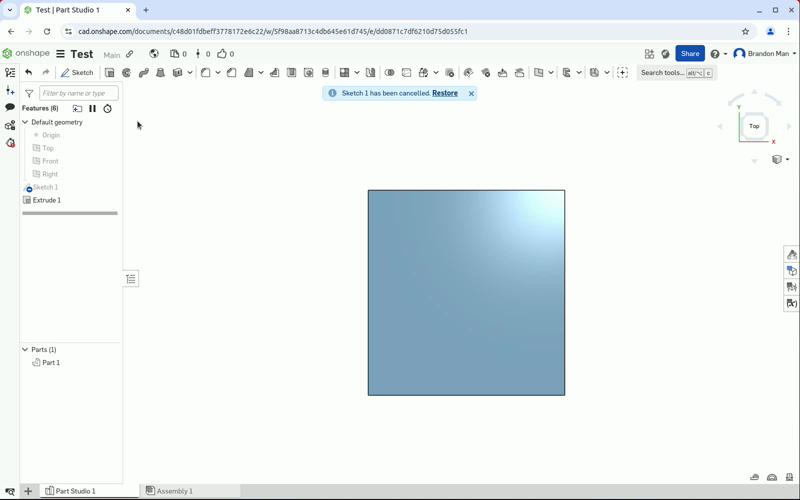
mouse_move(73, 189)
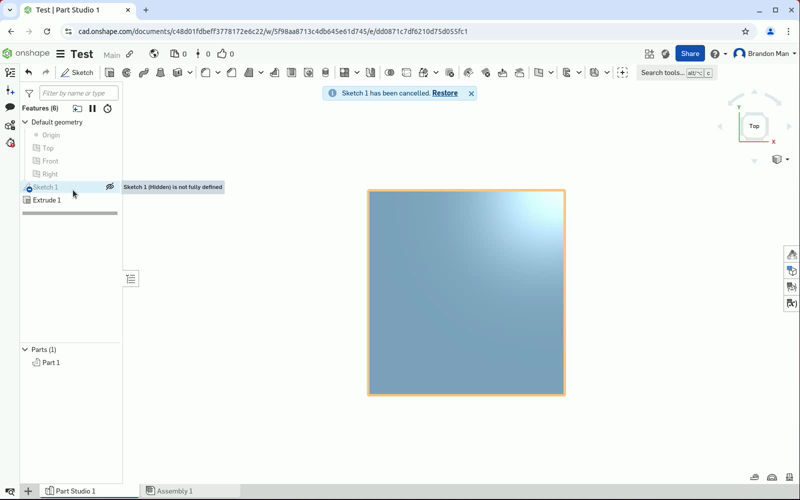
click(73, 189)
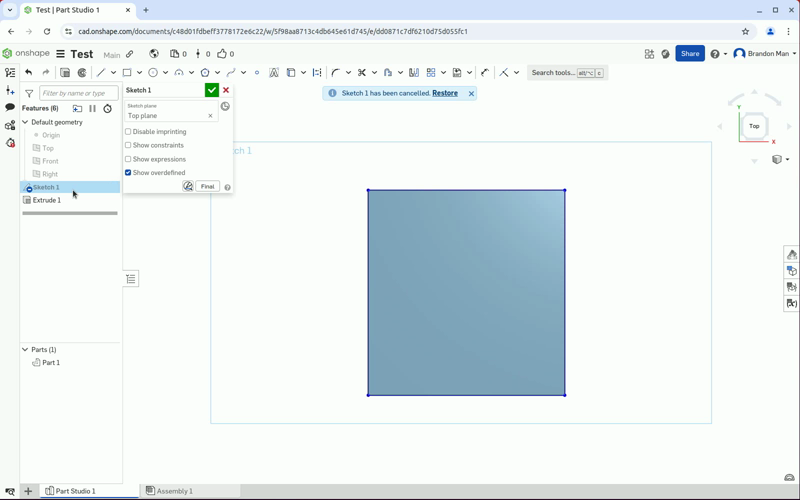
mouse_move(229, 92)
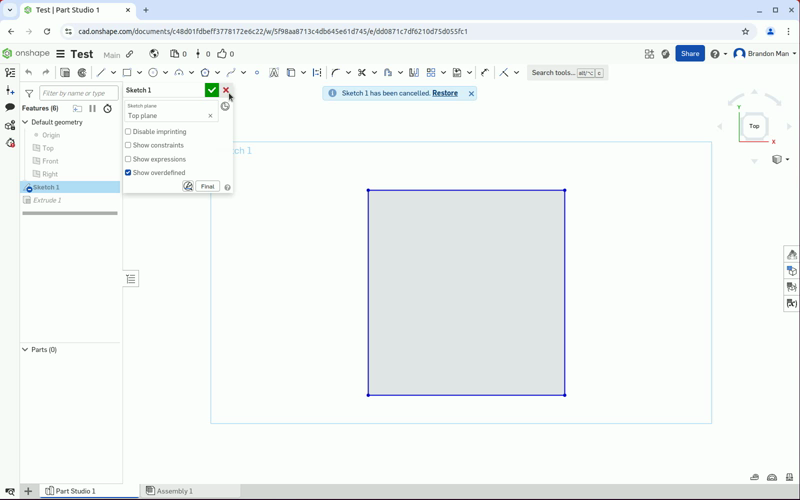
click(229, 92)
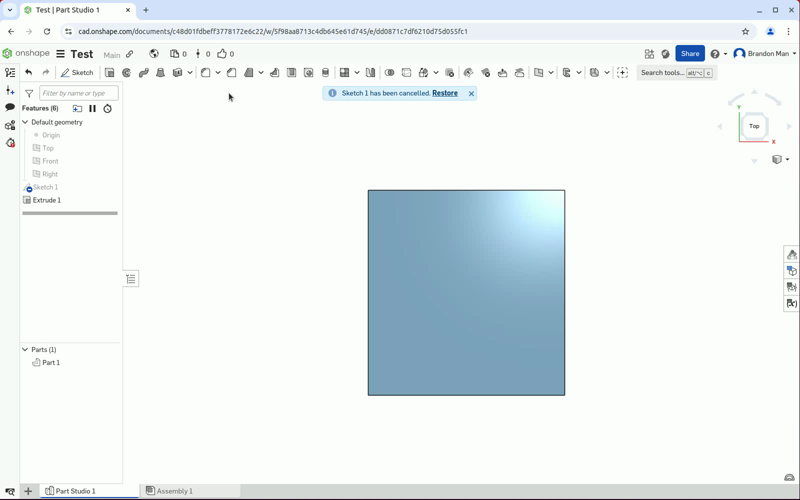
mouse_move(541, 75)
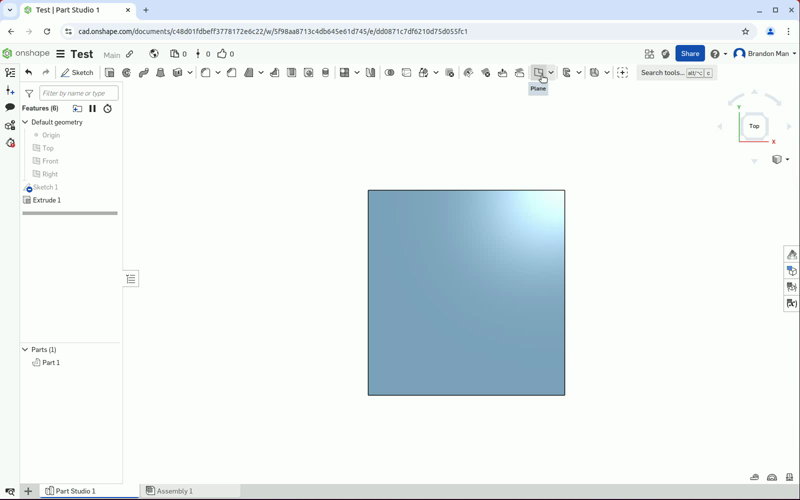
click(541, 75)
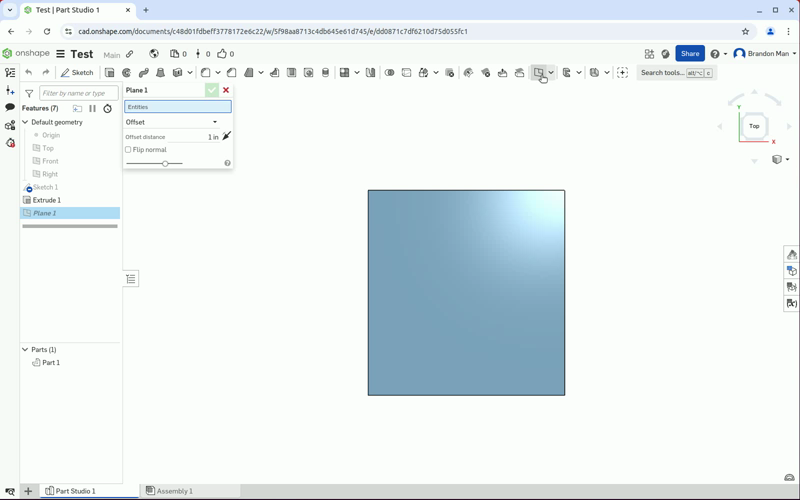
mouse_move(73, 150)
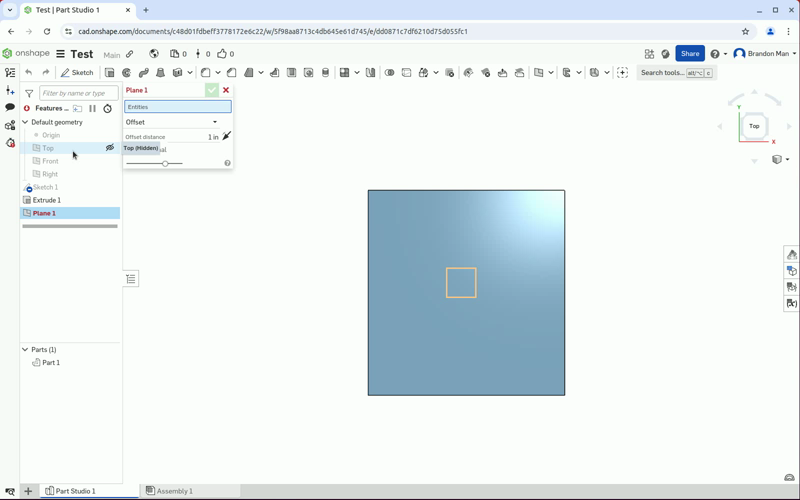
click(73, 150)
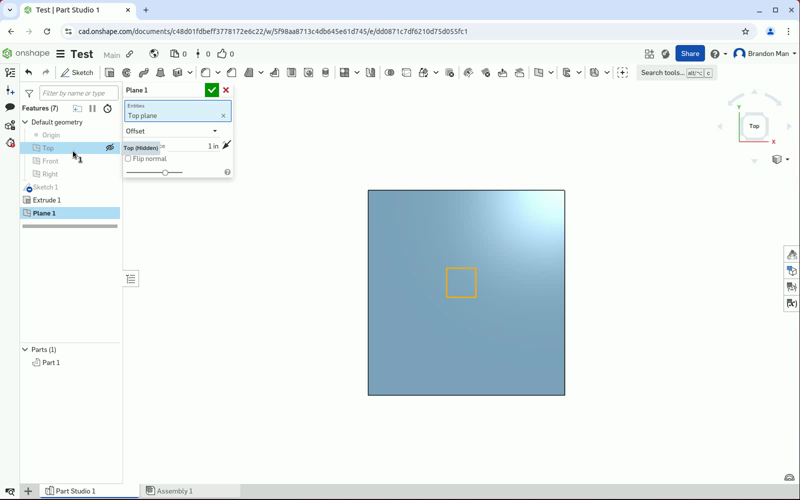
key(tab, 2)
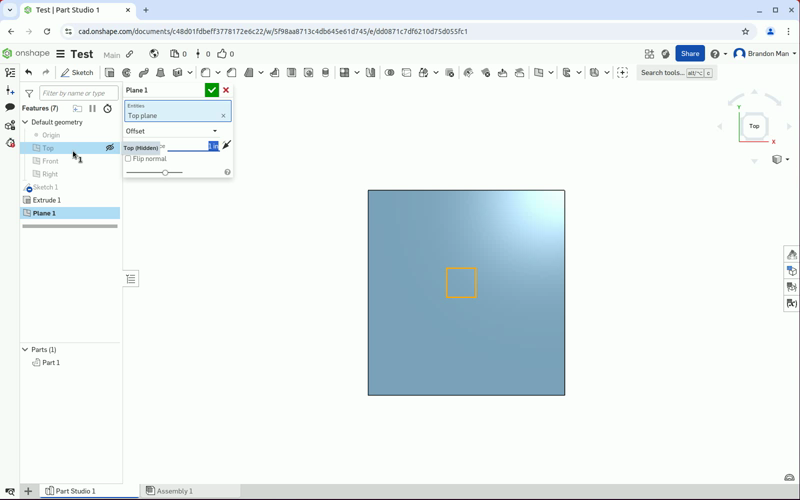
text(5.053)
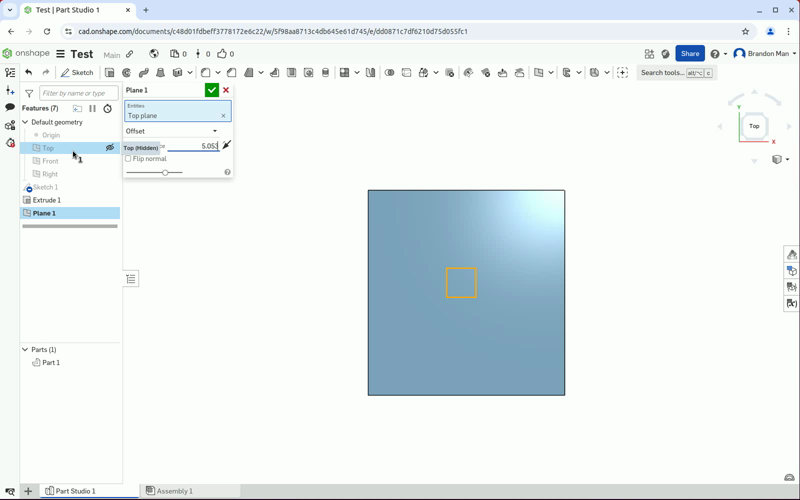
key(enter, 2)
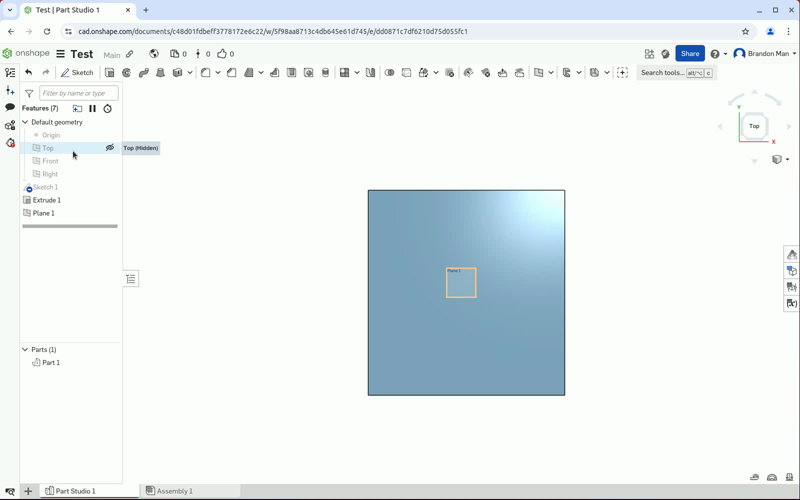
key(shift+s)
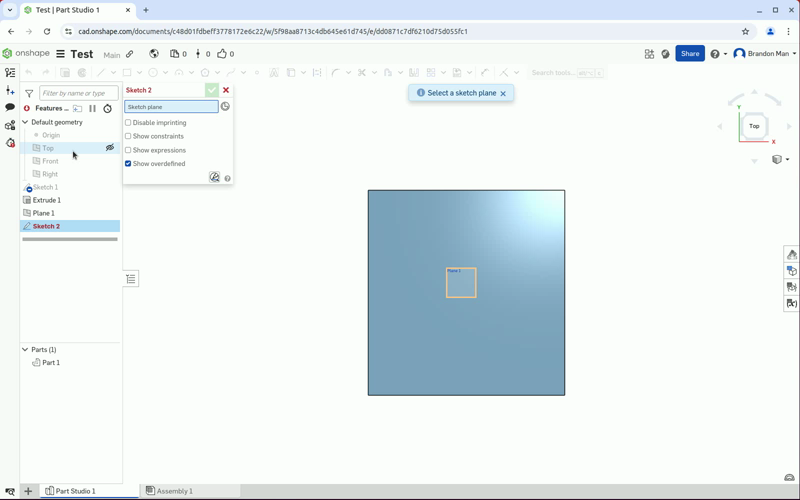
mouse_move(73, 215)
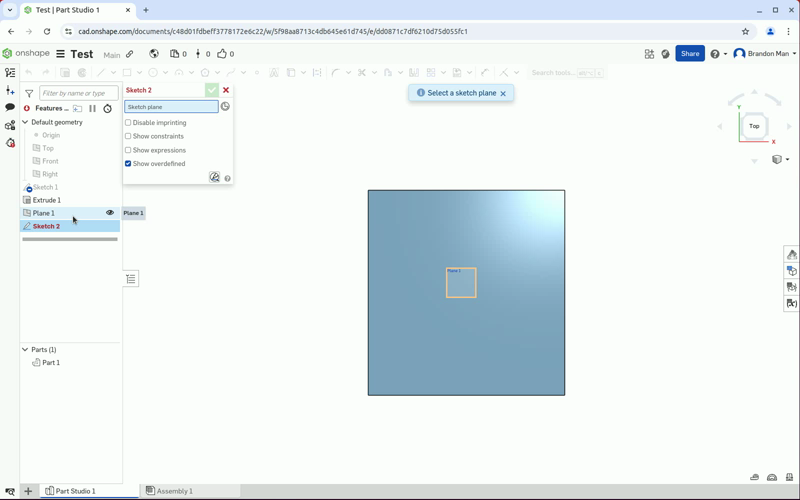
click(73, 215)
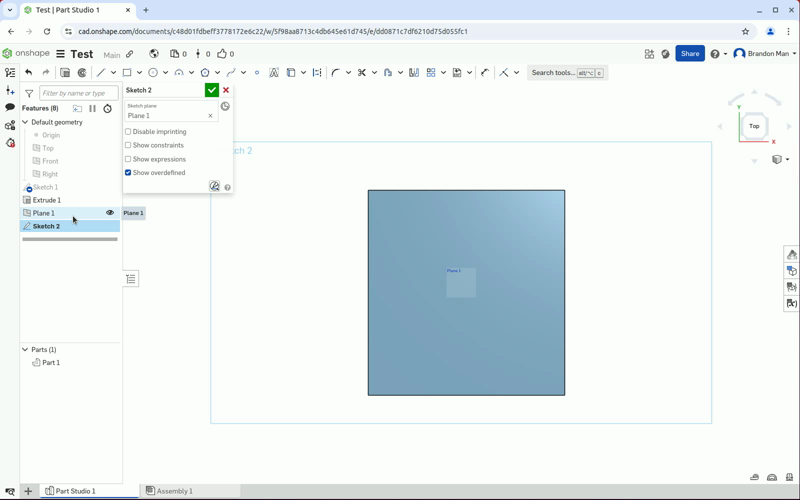
mouse_move(73, 352)
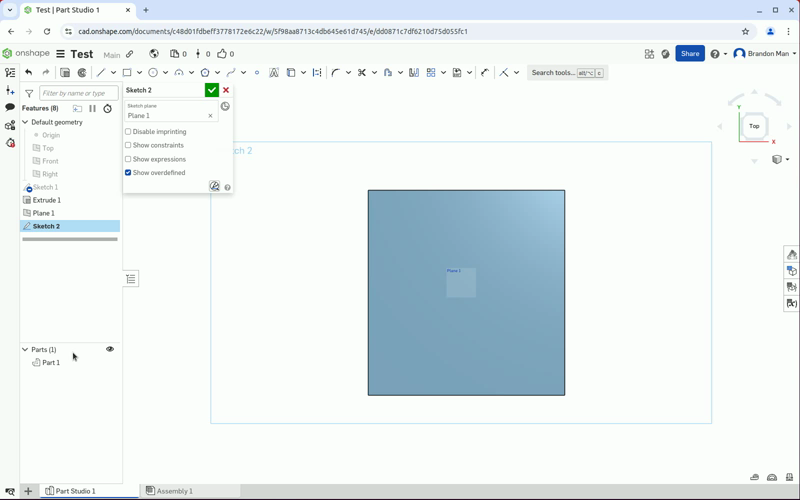
key(y)
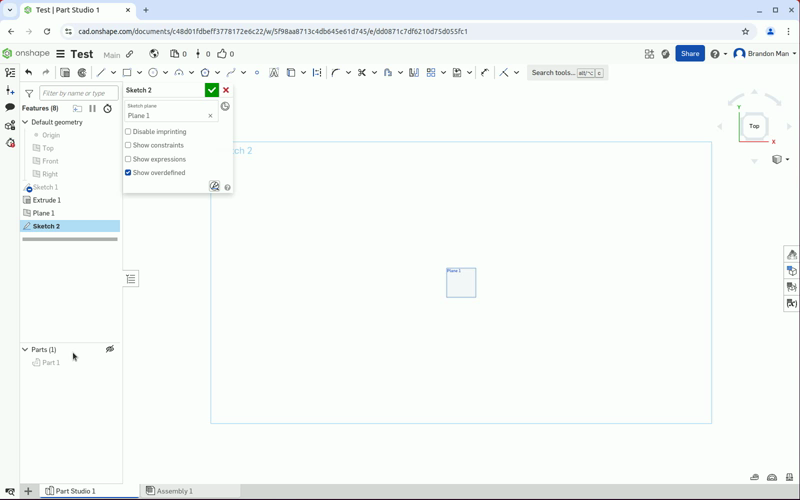
key(c)
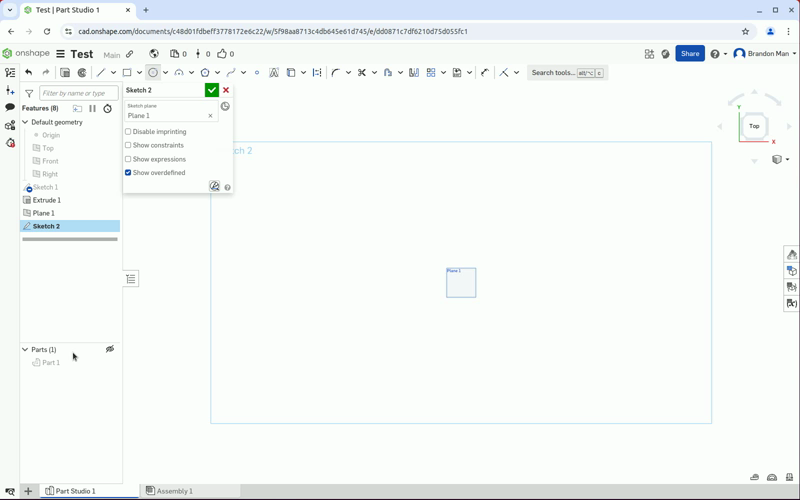
key_down(shift)
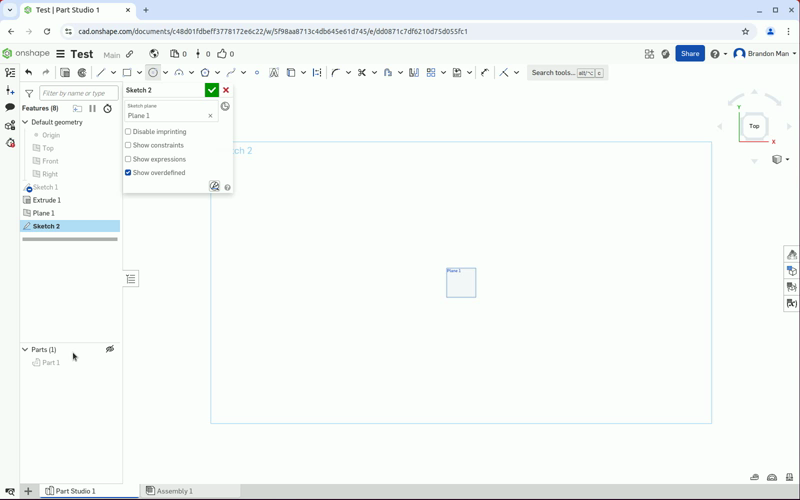
mouse_move(383, 223)
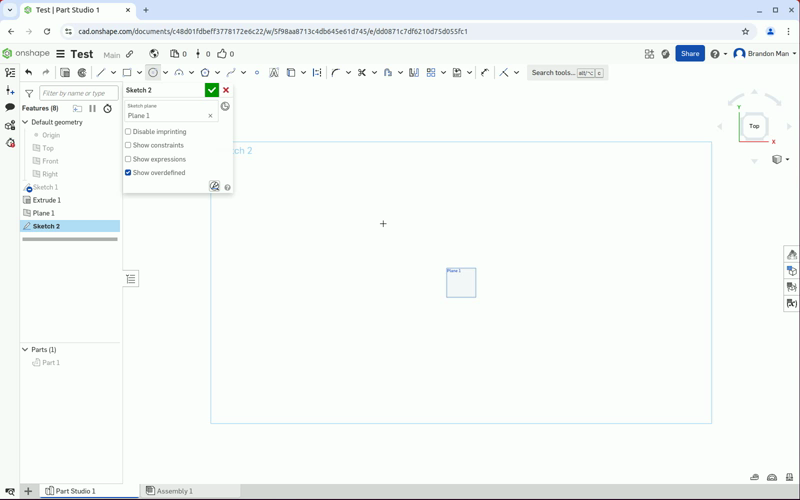
click(383, 223)
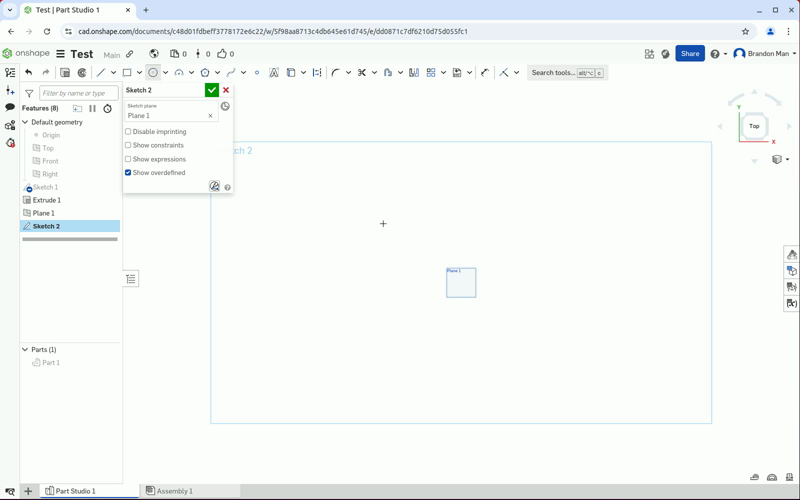
key_up(shift)
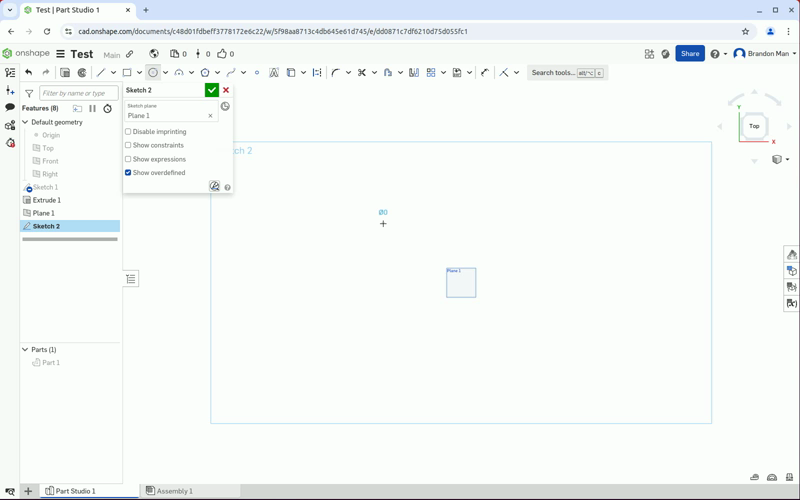
mouse_move(392, 223)
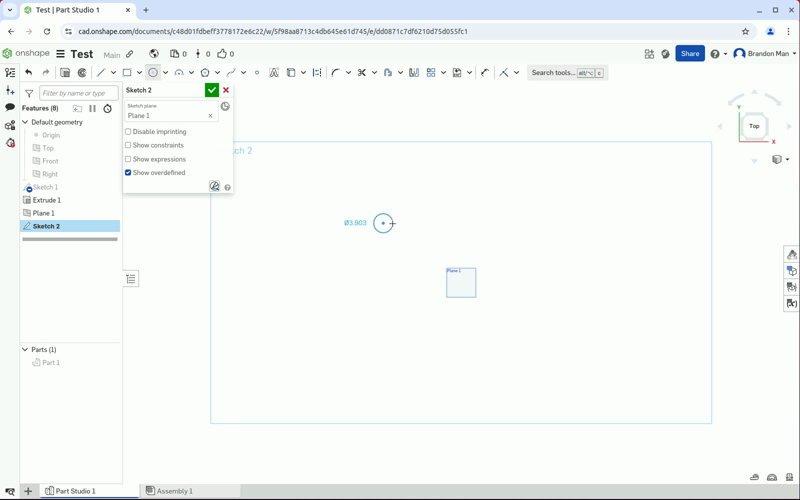
click(392, 223)
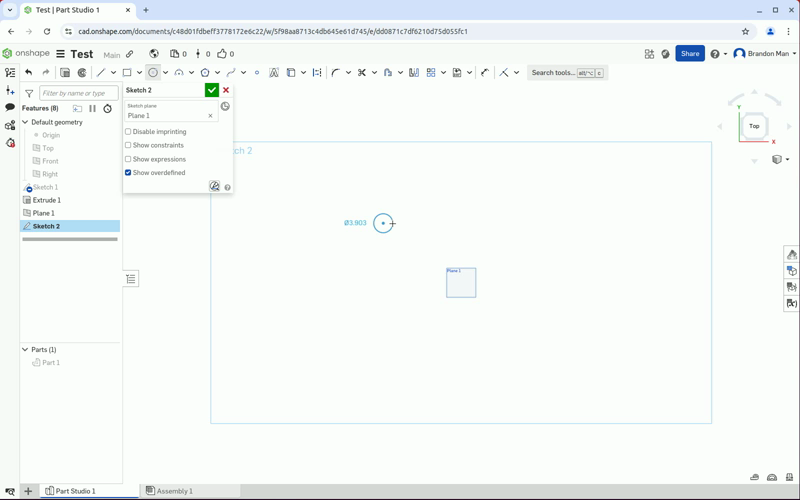
key(esc)
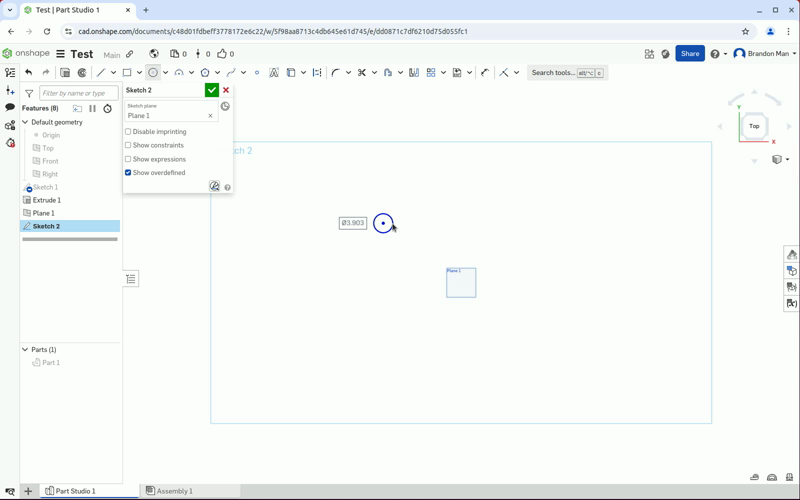
mouse_move(379, 230)
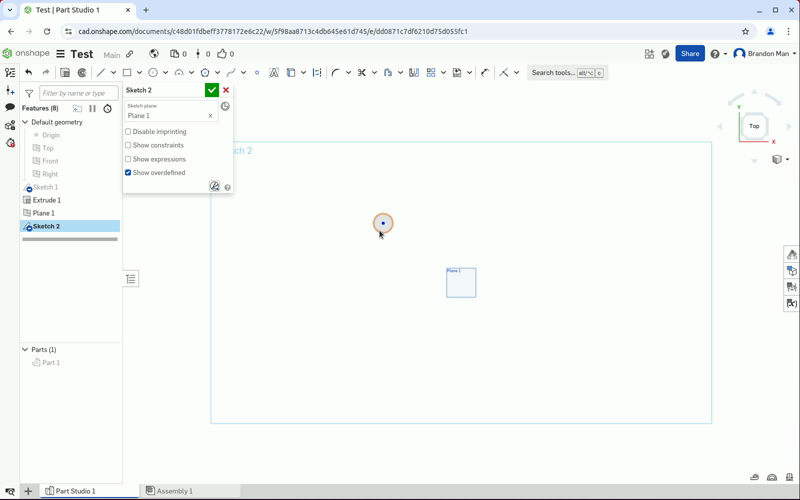
scroll(6)
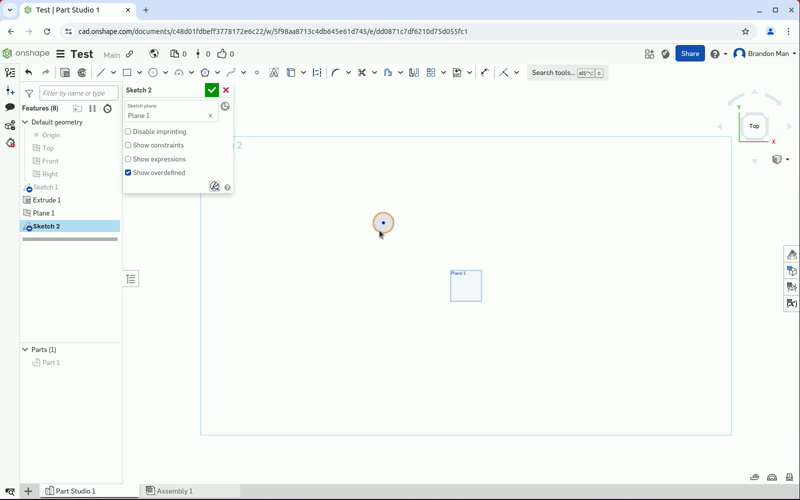
scroll(6)
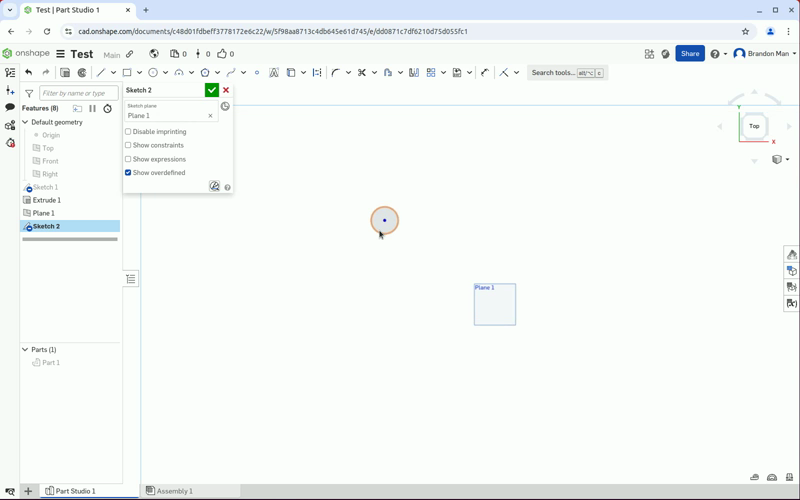
scroll(6)
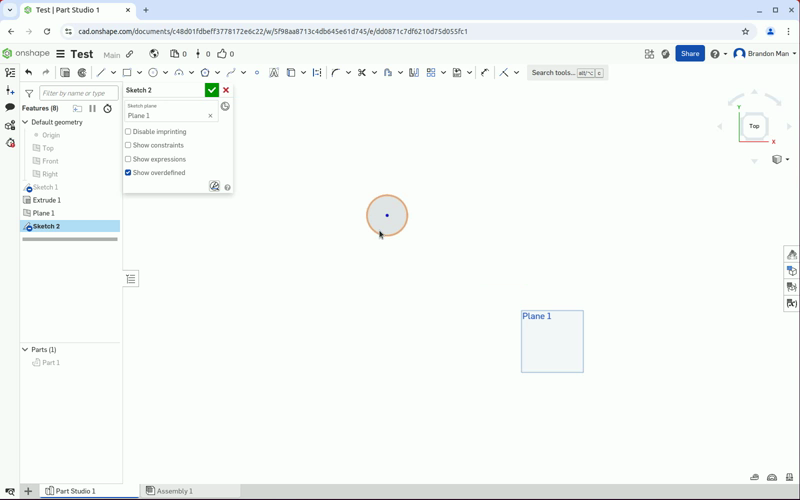
scroll(6)
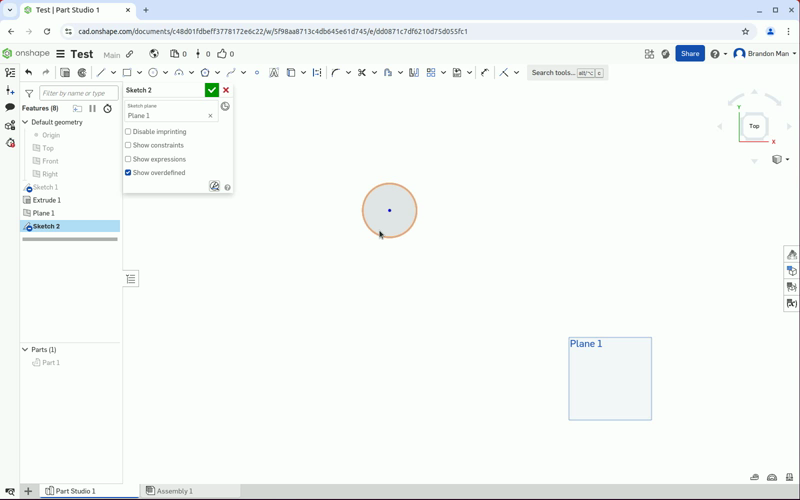
scroll(6)
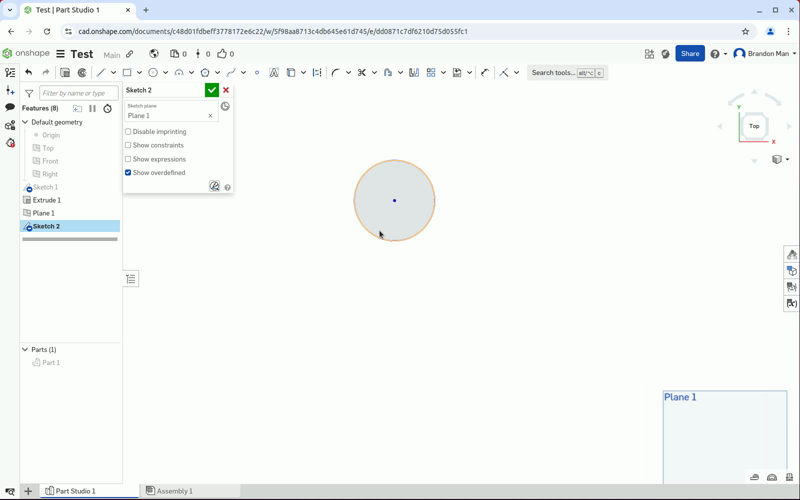
scroll(6)
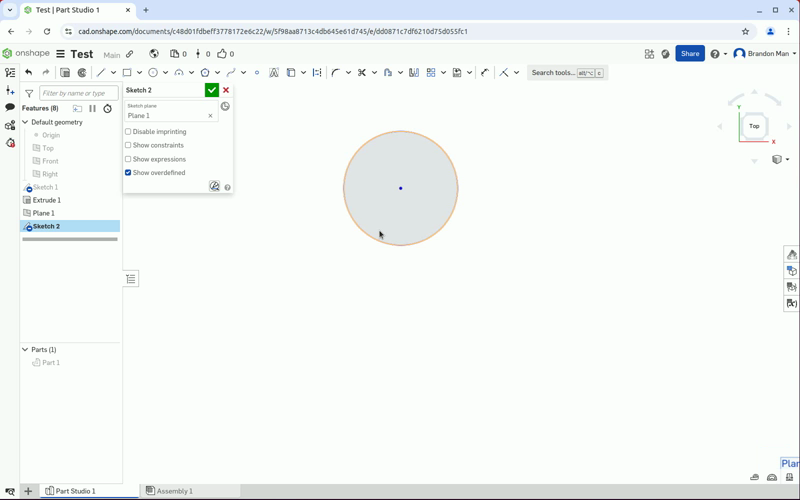
scroll(6)
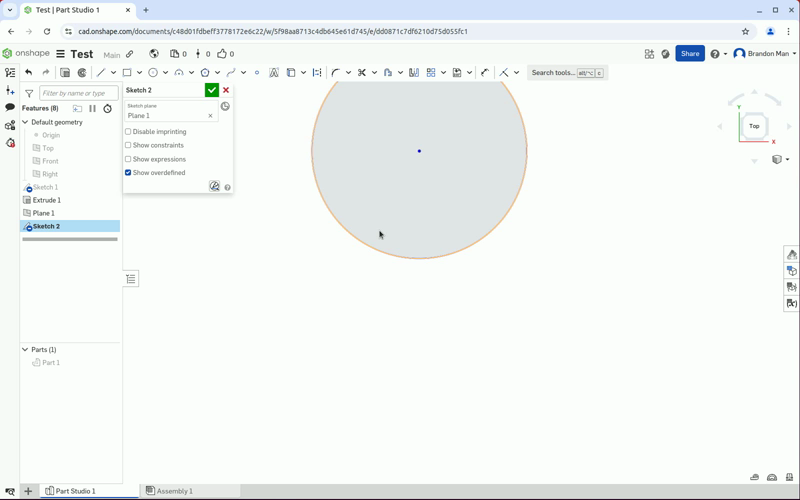
click(379, 230)
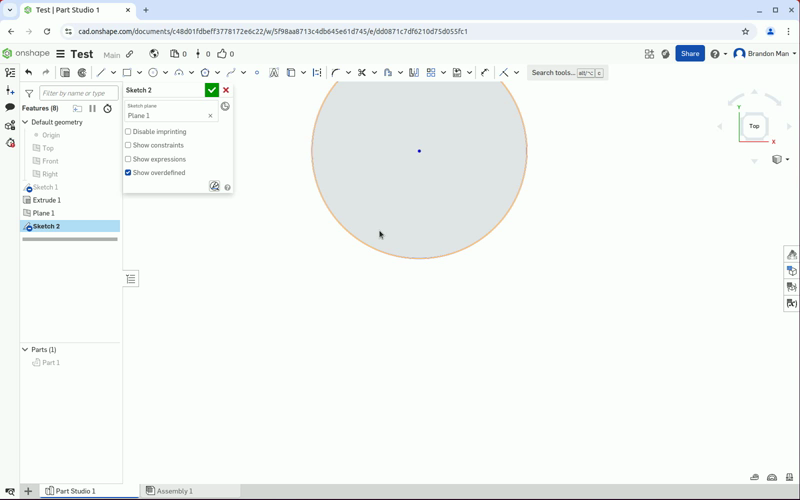
scroll(-6)
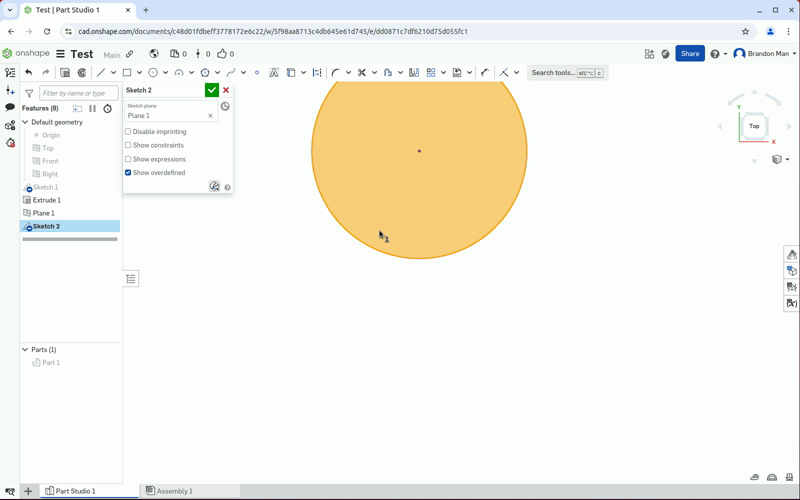
scroll(-6)
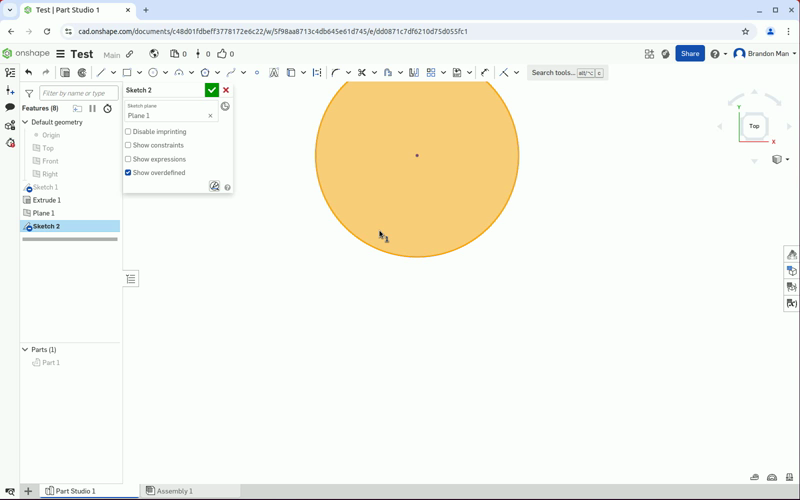
scroll(-6)
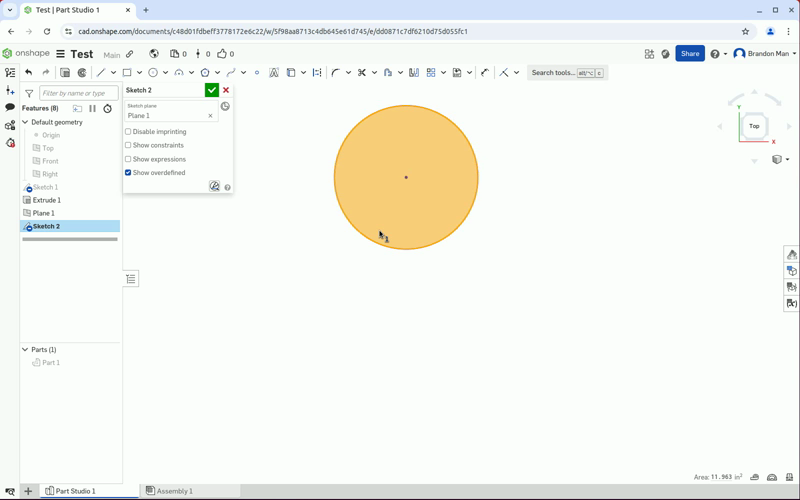
scroll(-6)
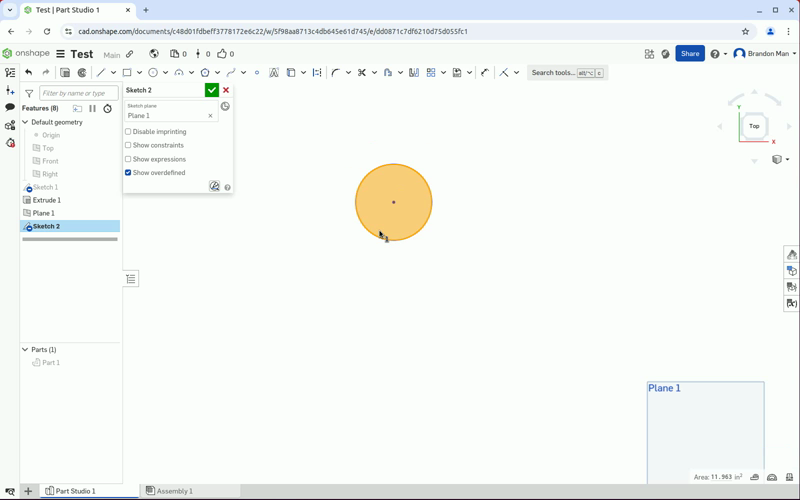
scroll(-6)
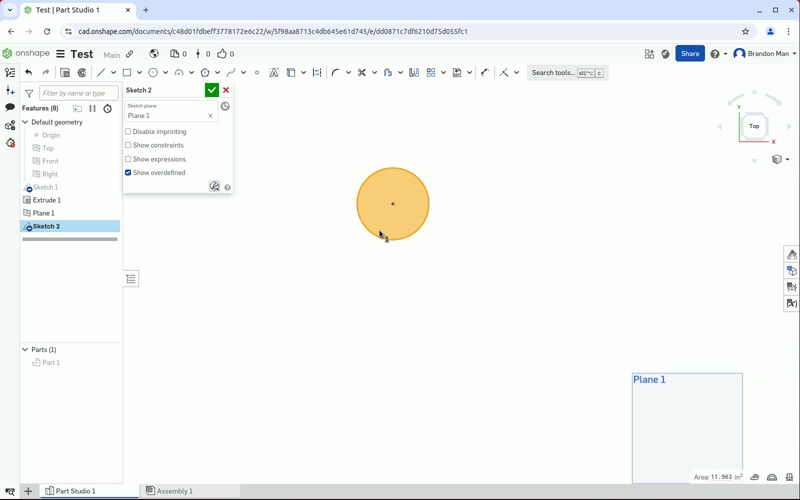
scroll(-6)
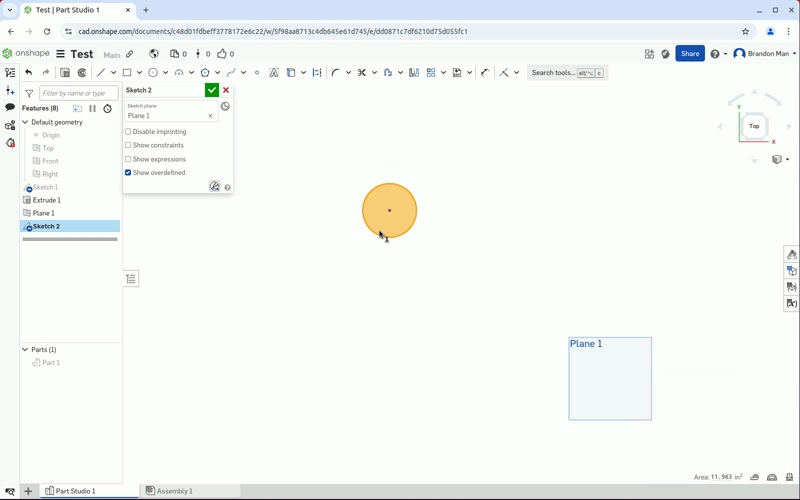
scroll(-6)
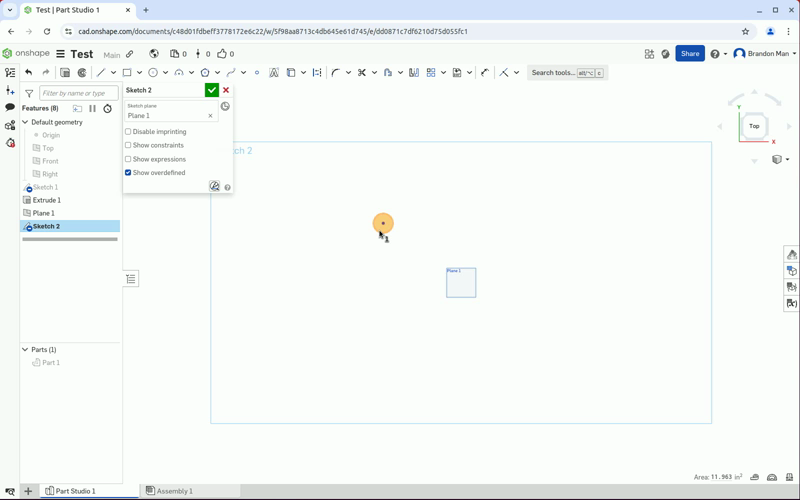
mouse_move(73, 352)
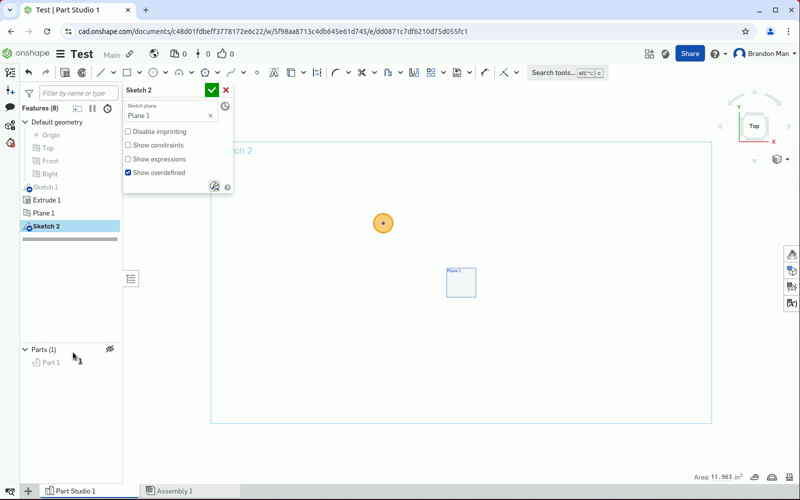
key(shift+y)
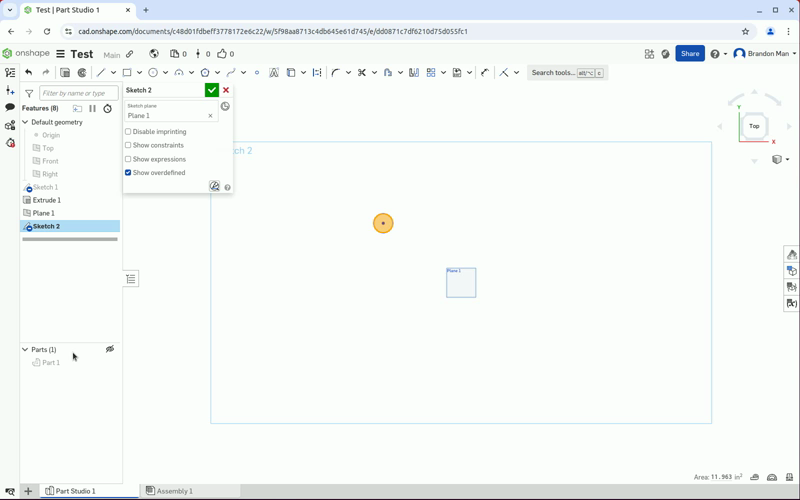
key(shift+e)
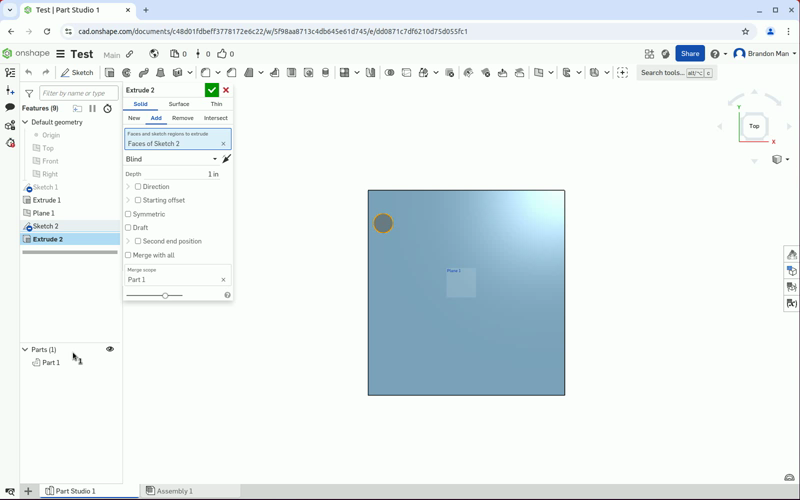
mouse_move(143, 106)
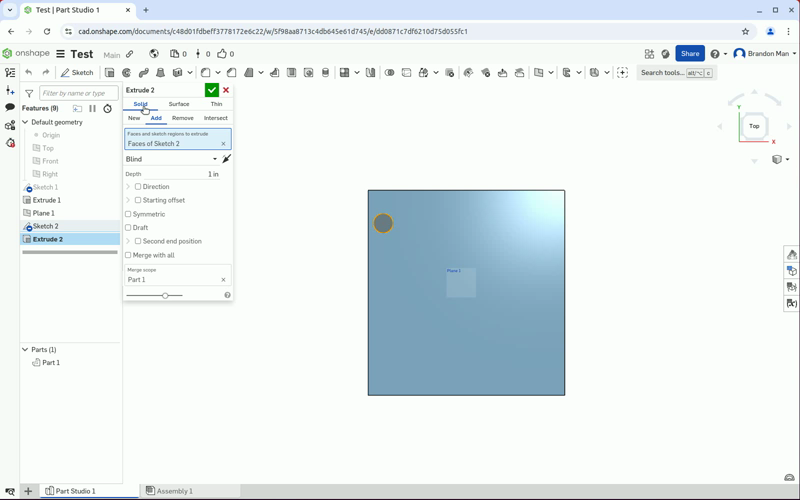
click(143, 106)
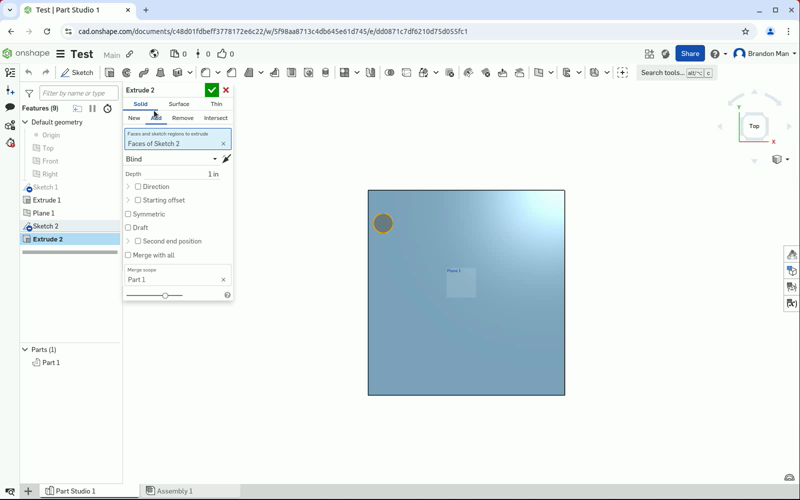
mouse_move(186, 120)
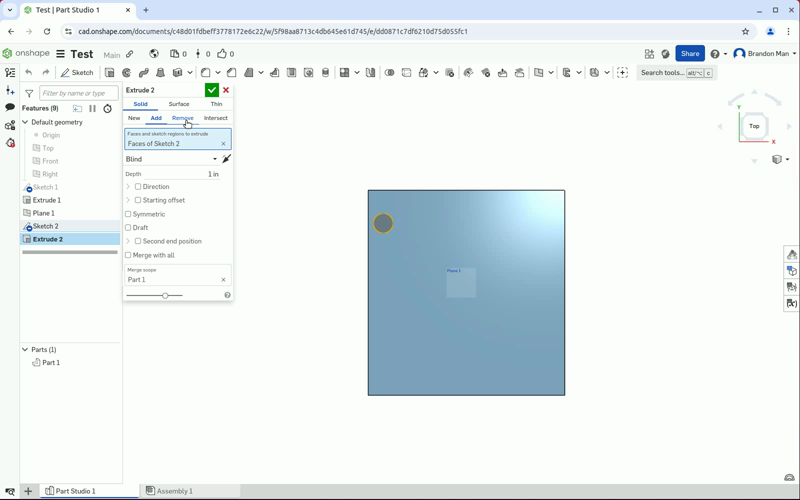
click(186, 120)
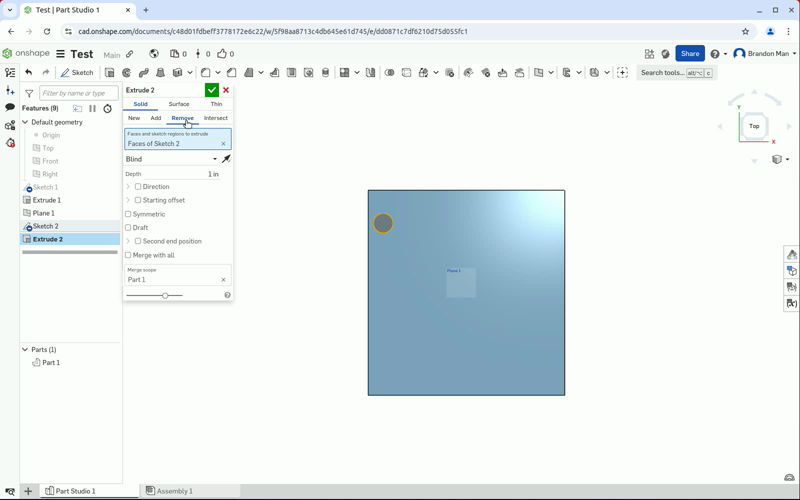
key(tab, 4)
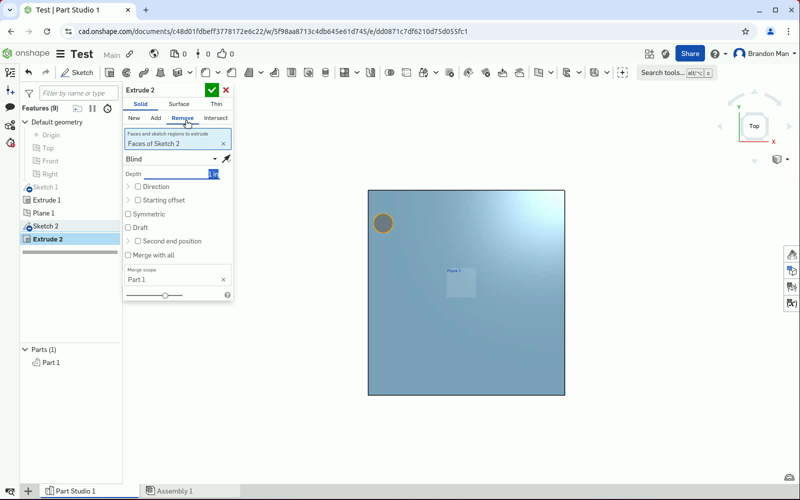
text(9.869)
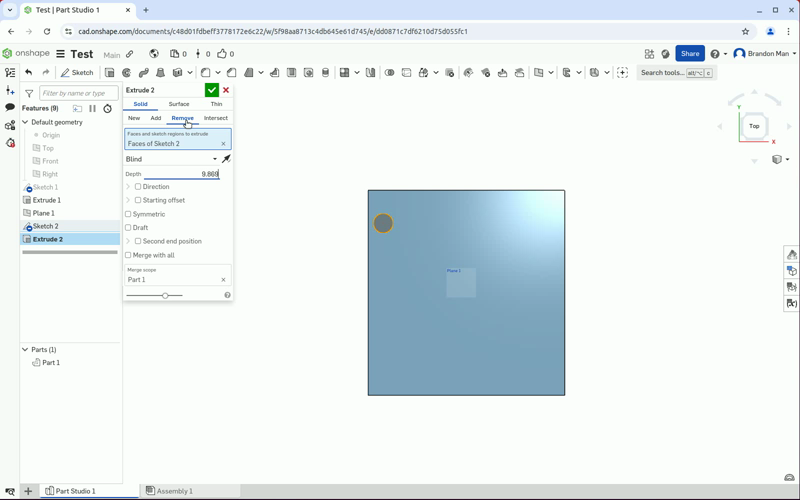
key(tab, 6)
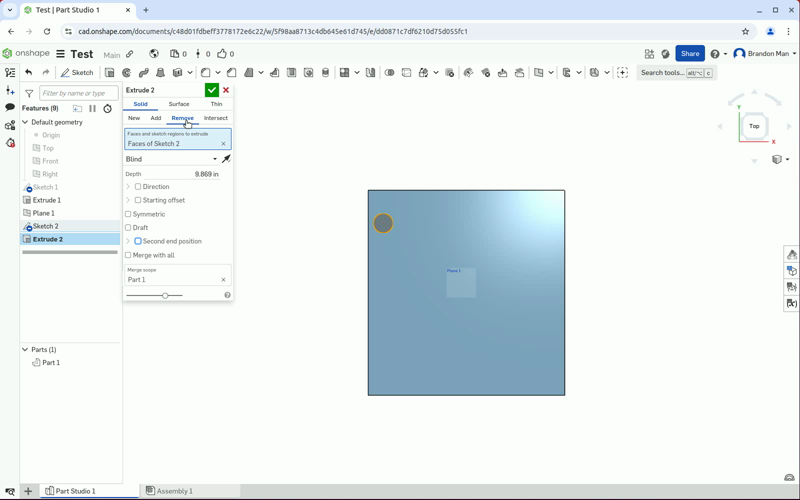
key(space)
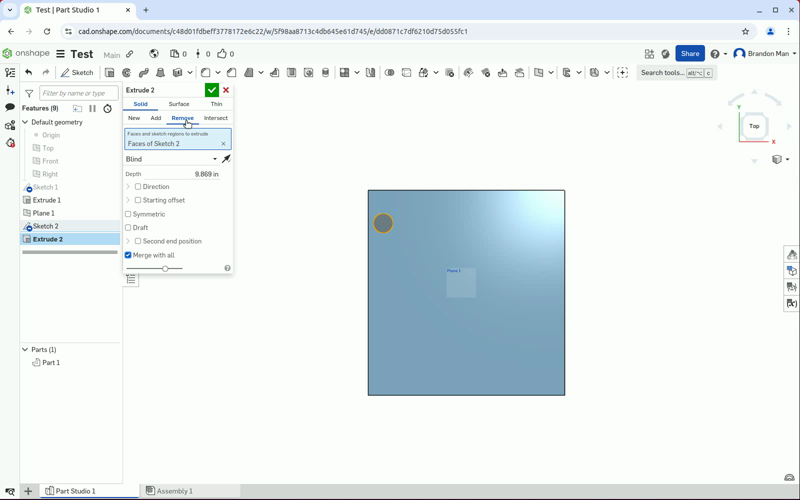
key(enter)
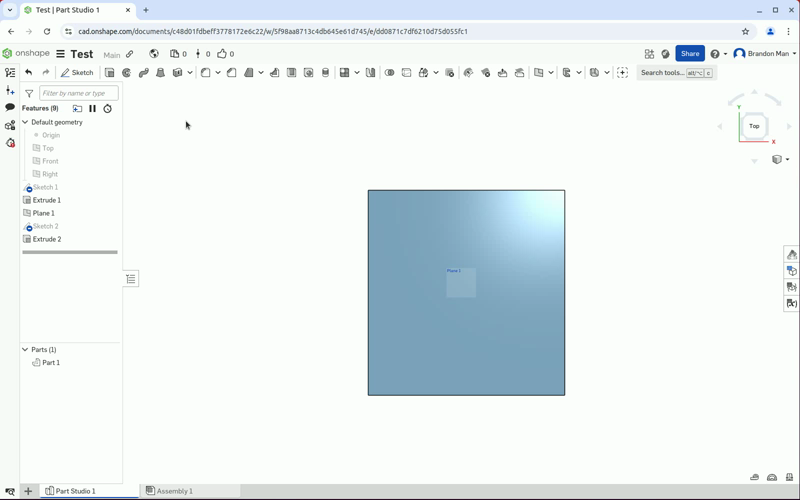
key(shift+h)
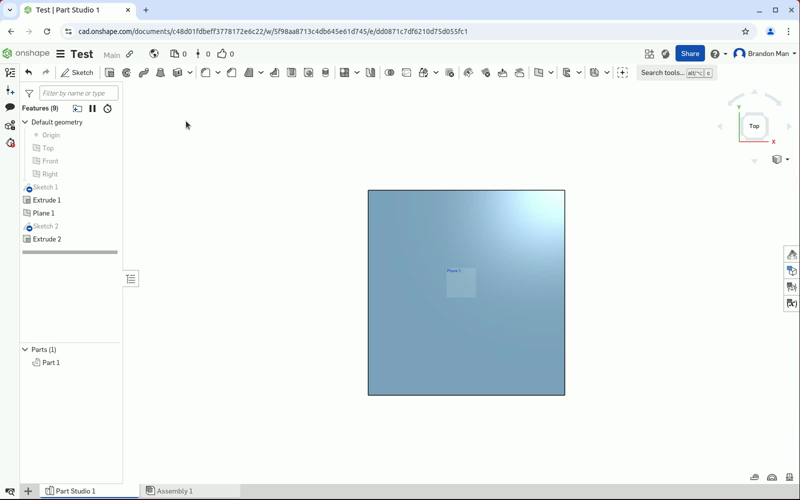
key(shift+h)
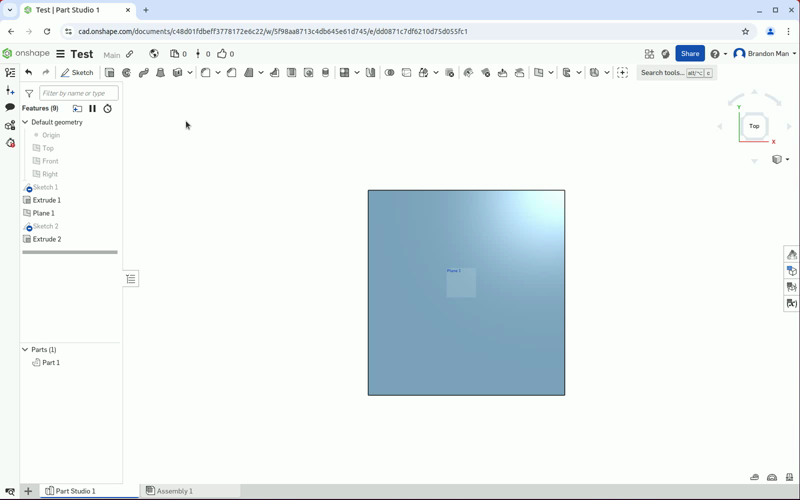
mouse_move(73, 189)
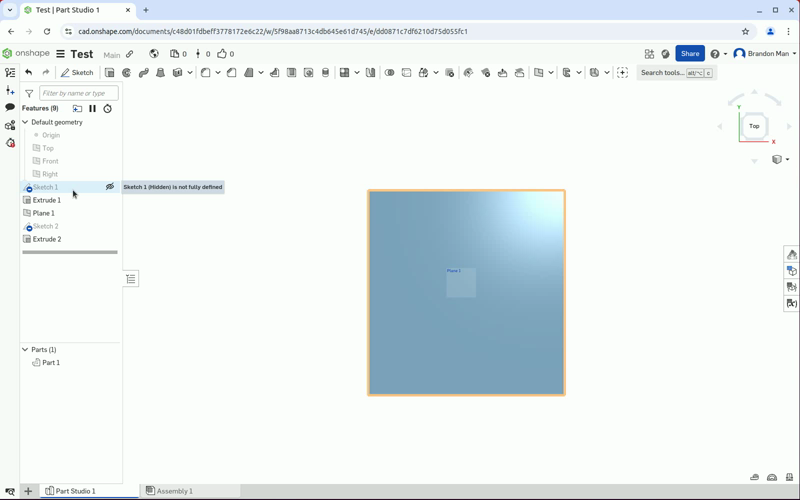
click(73, 189)
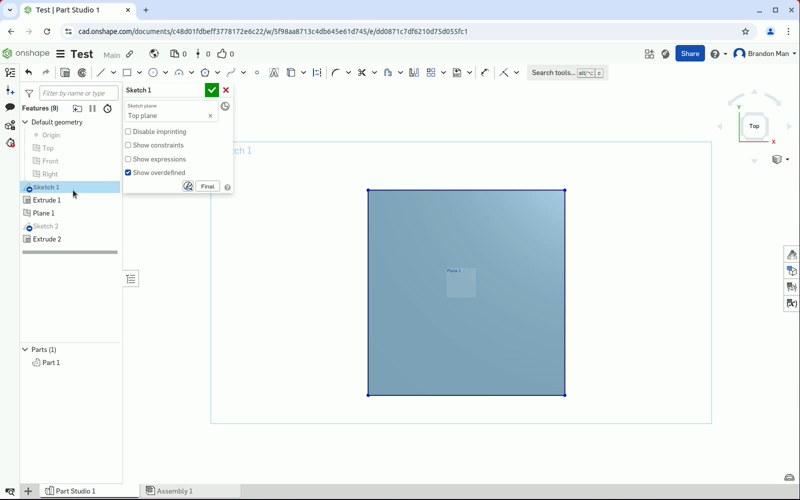
mouse_move(229, 92)
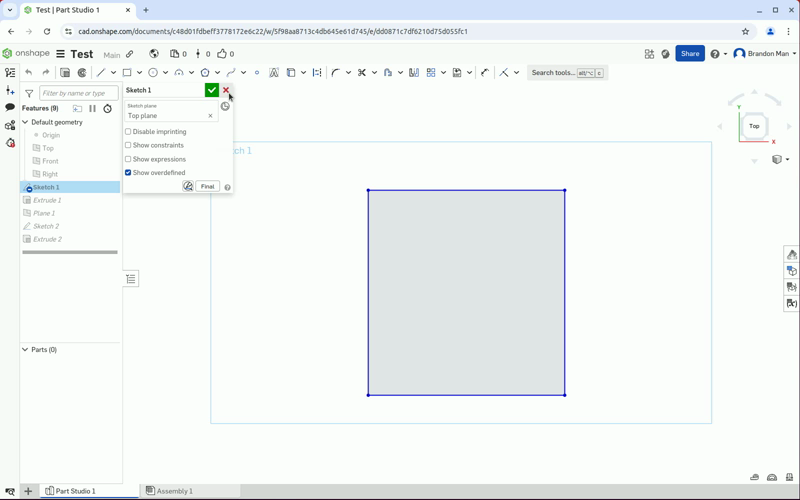
click(229, 92)
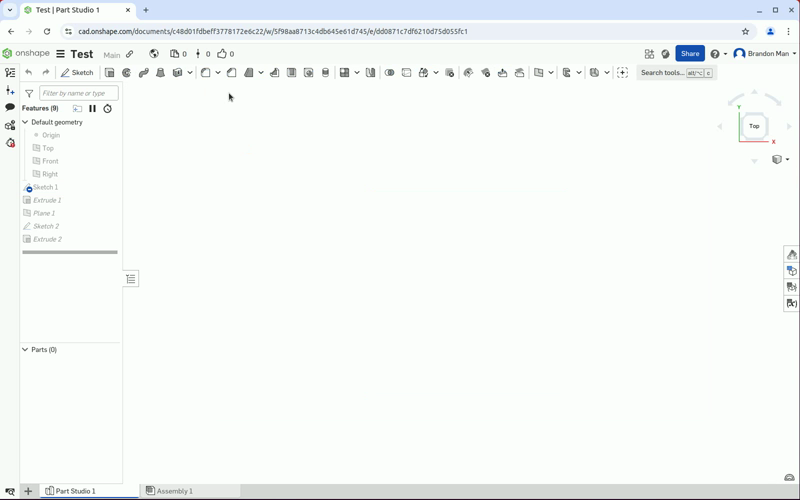
key(shift+s)
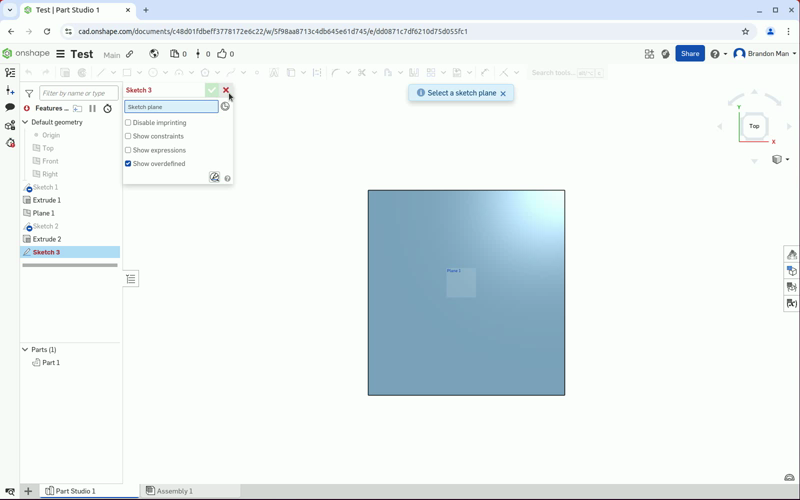
mouse_move(73, 215)
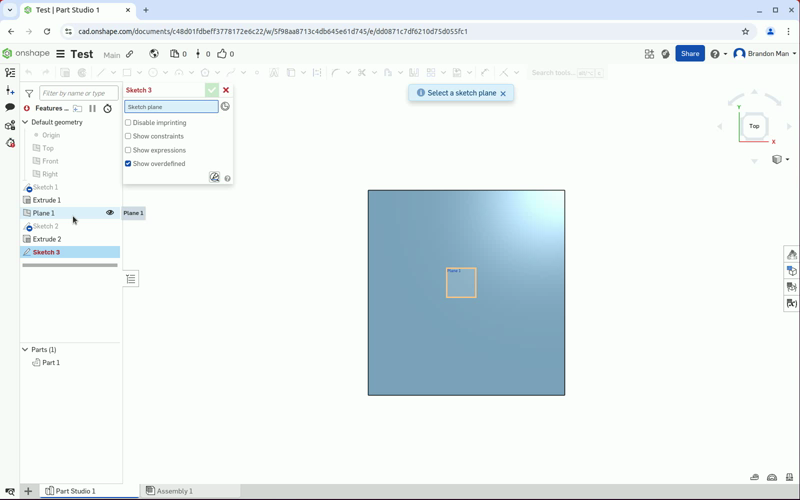
click(73, 215)
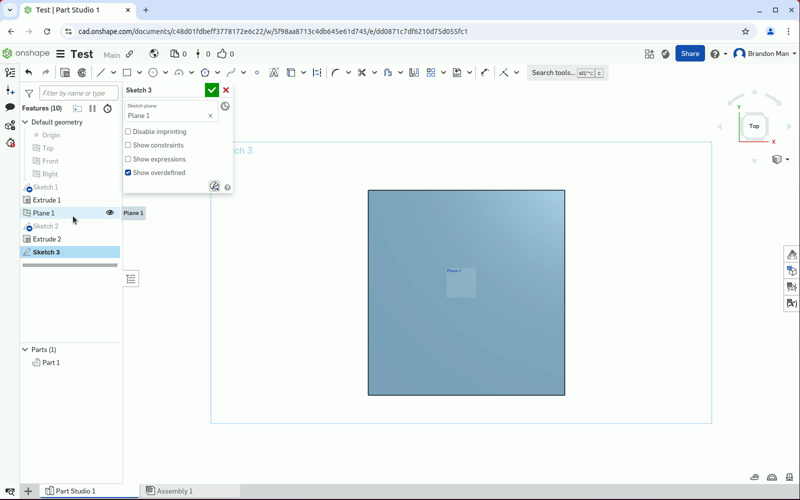
mouse_move(73, 352)
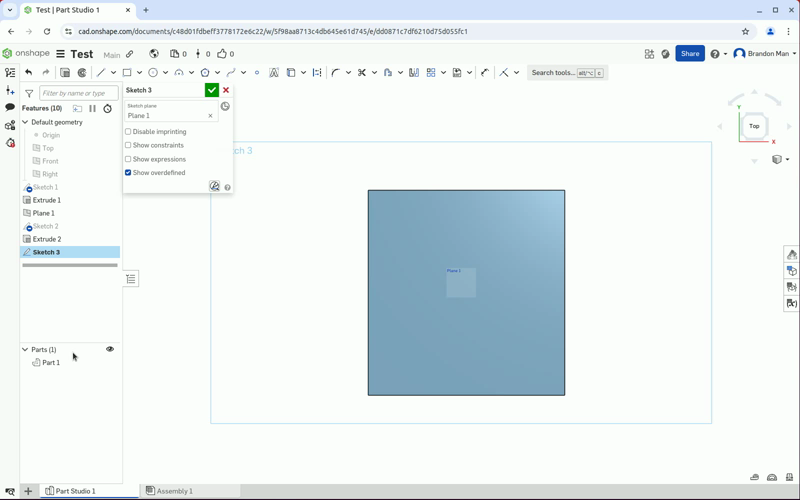
key(y)
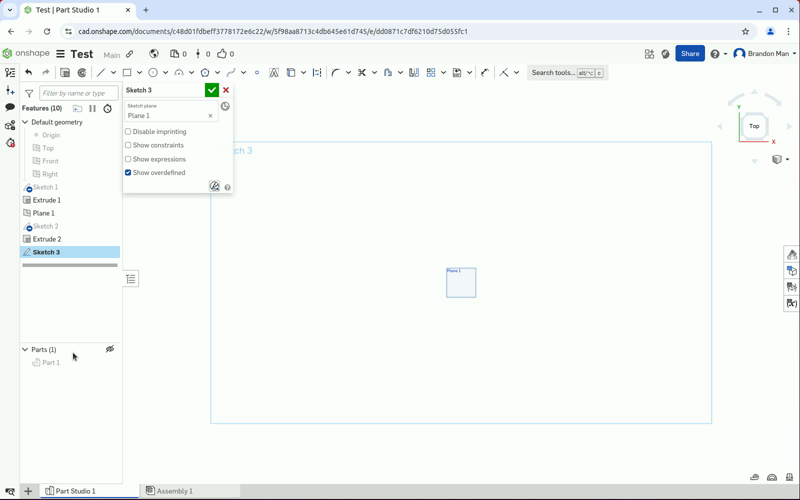
key(c)
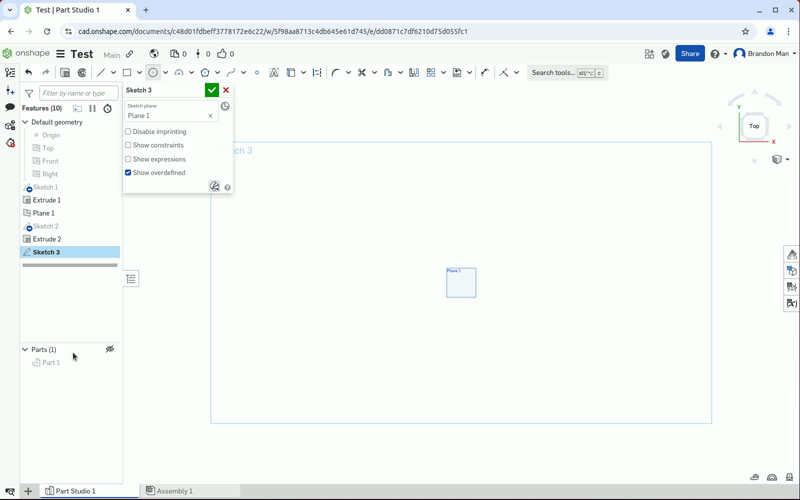
key_down(shift)
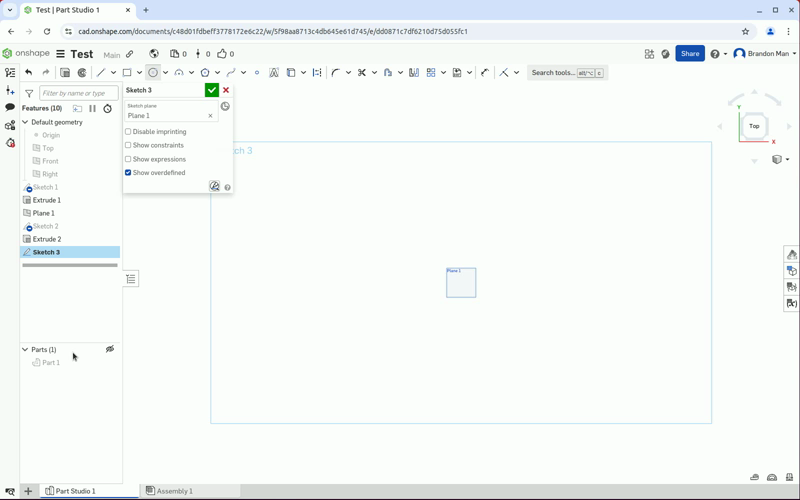
mouse_move(417, 223)
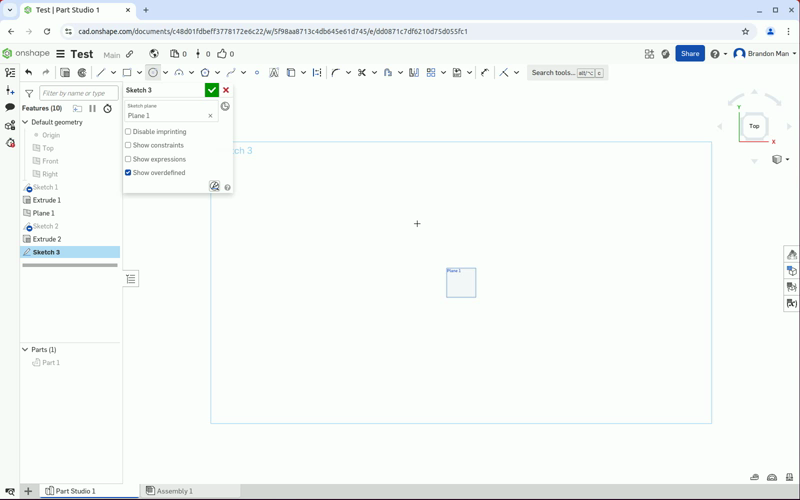
click(417, 223)
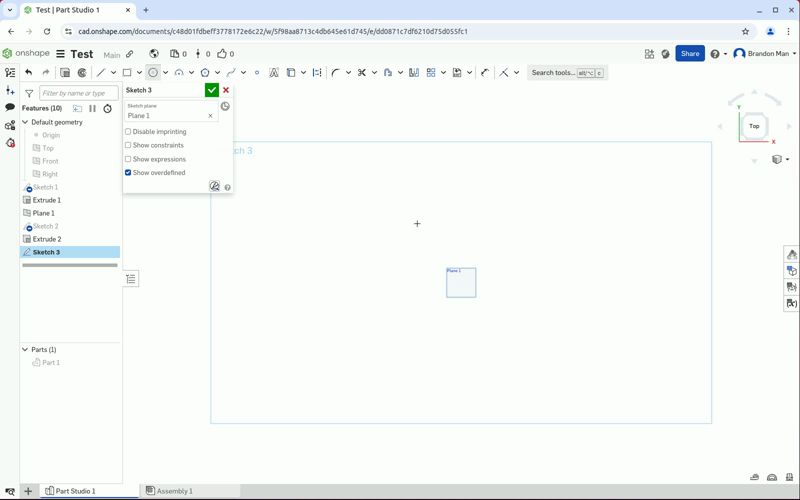
key_up(shift)
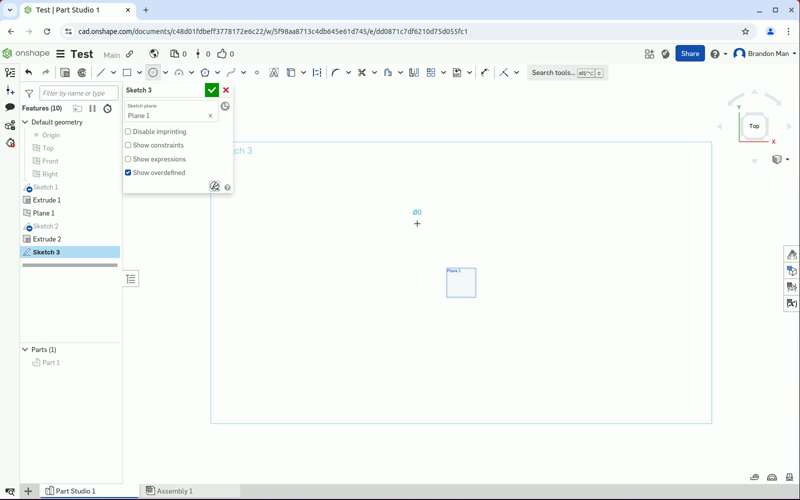
mouse_move(426, 223)
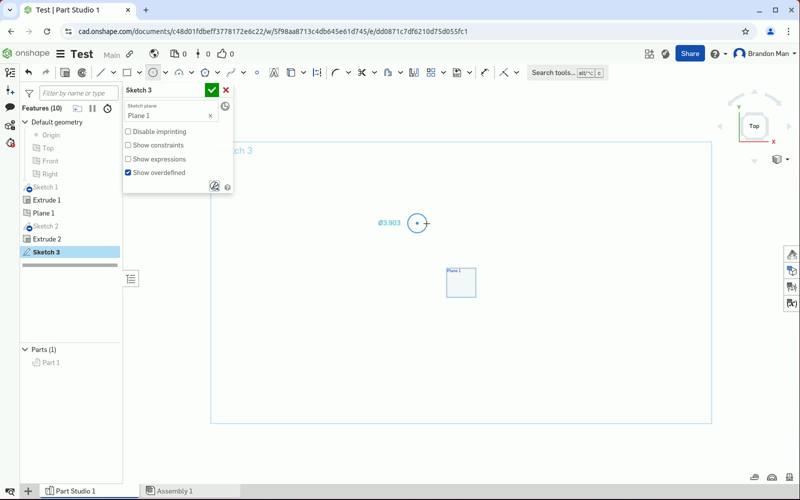
click(426, 223)
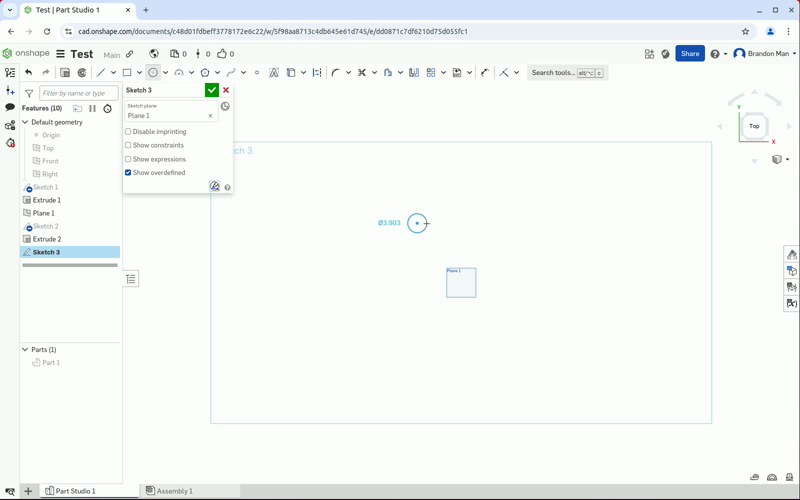
key(esc)
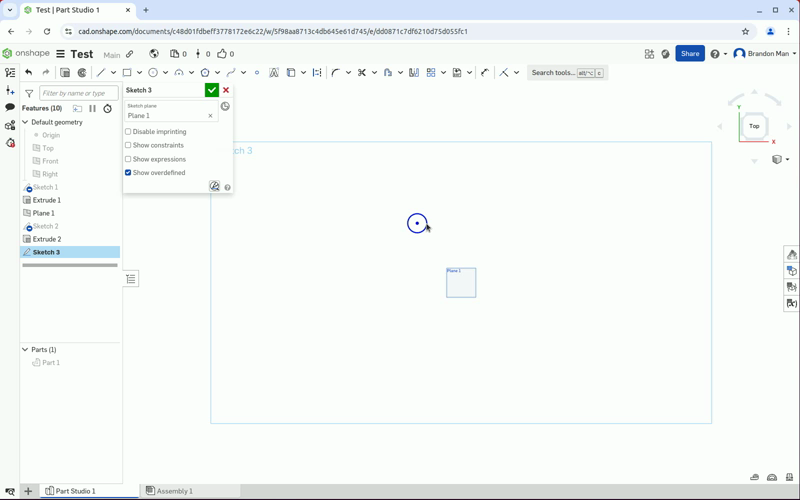
mouse_move(423, 222)
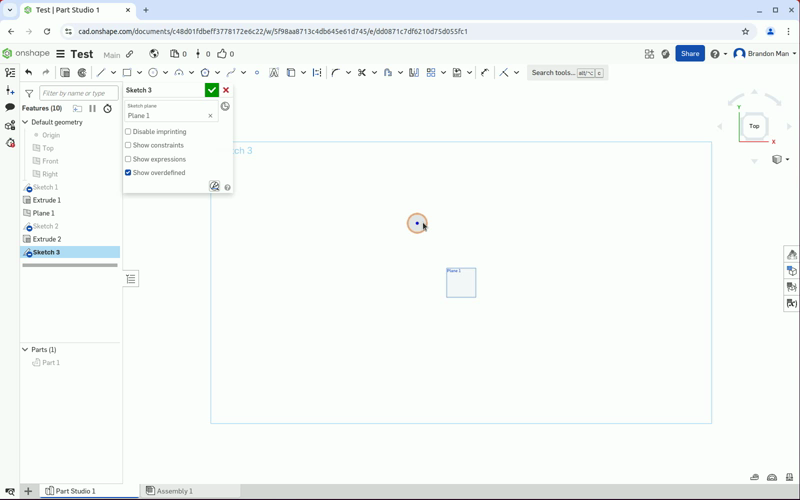
scroll(6)
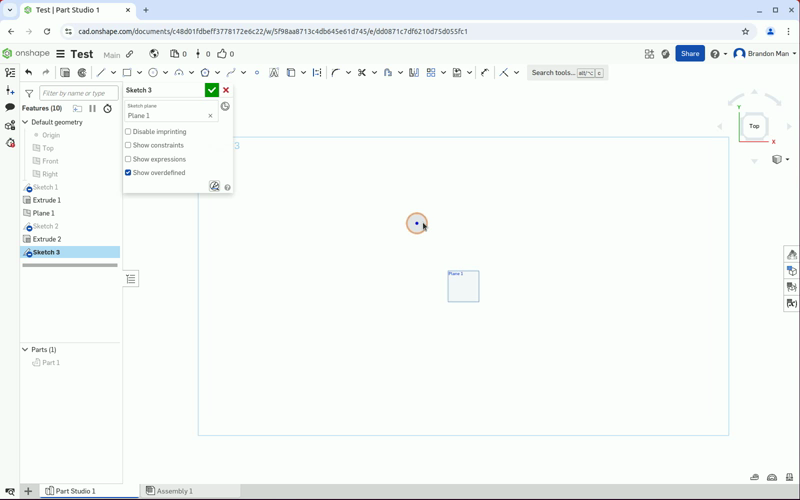
scroll(6)
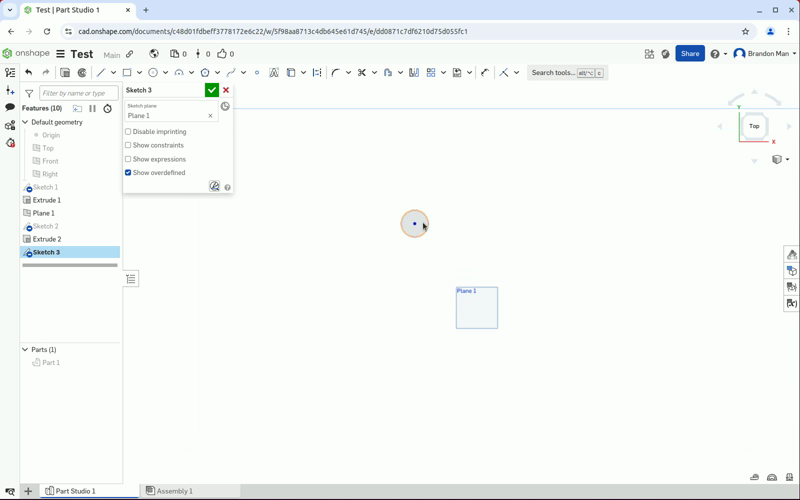
scroll(6)
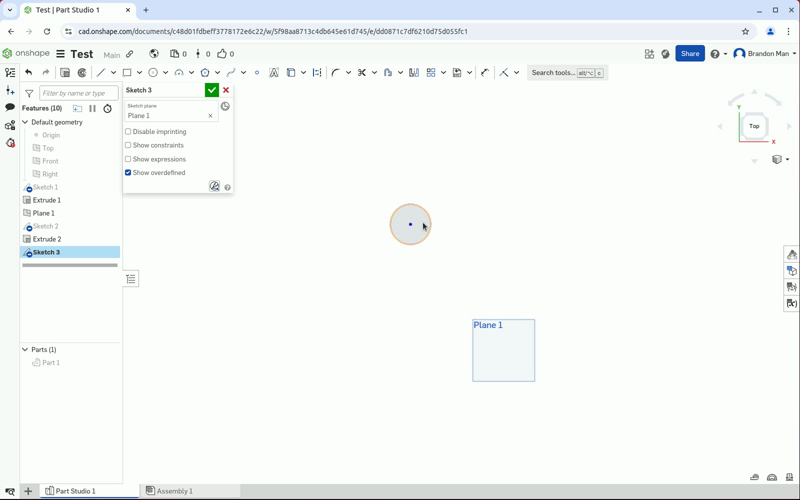
scroll(6)
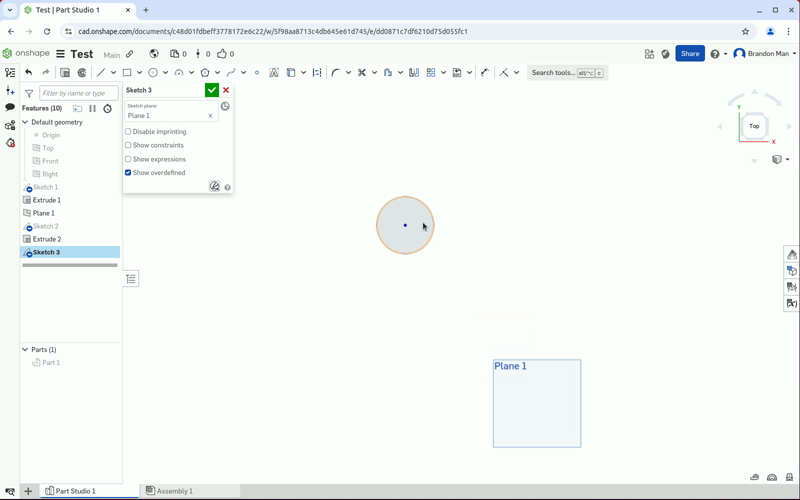
scroll(6)
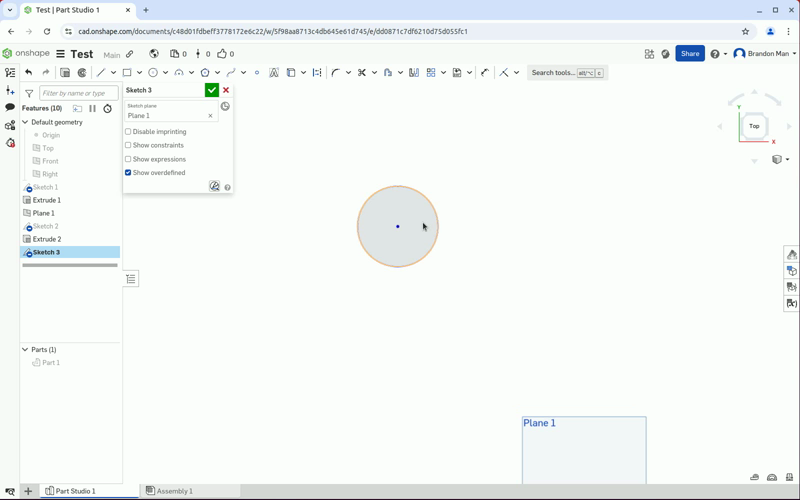
scroll(6)
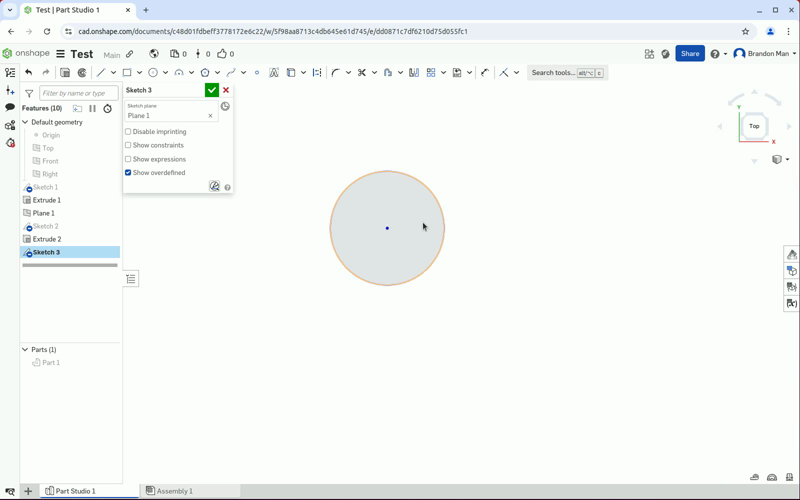
scroll(6)
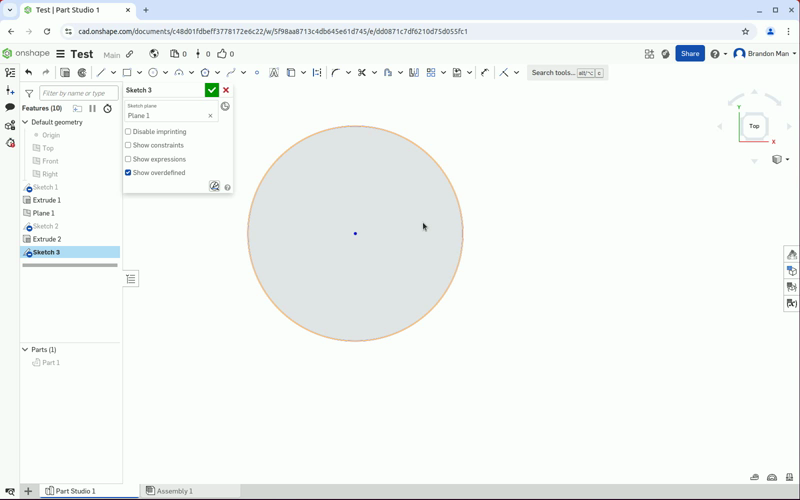
click(423, 222)
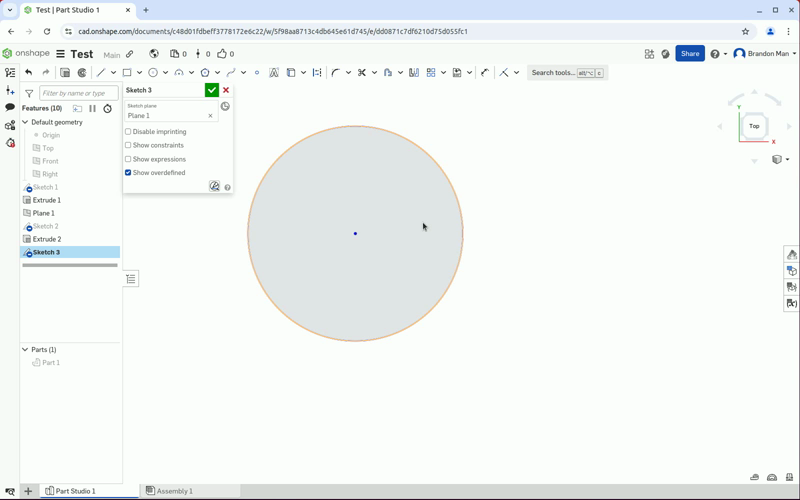
scroll(-6)
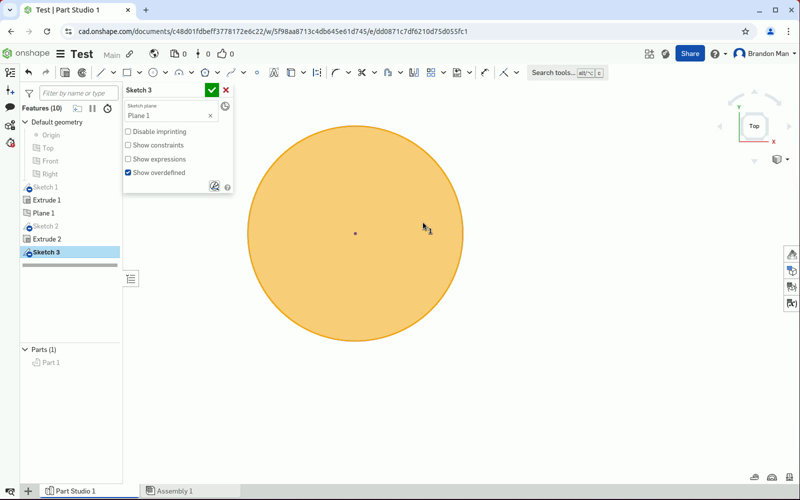
scroll(-6)
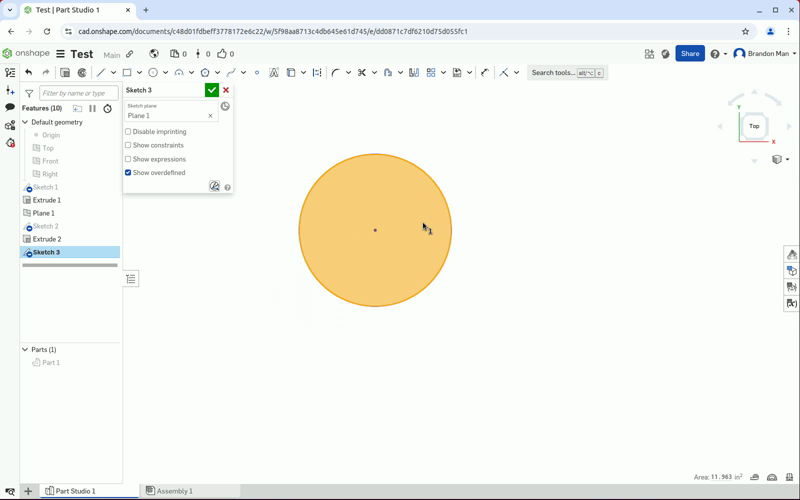
scroll(-6)
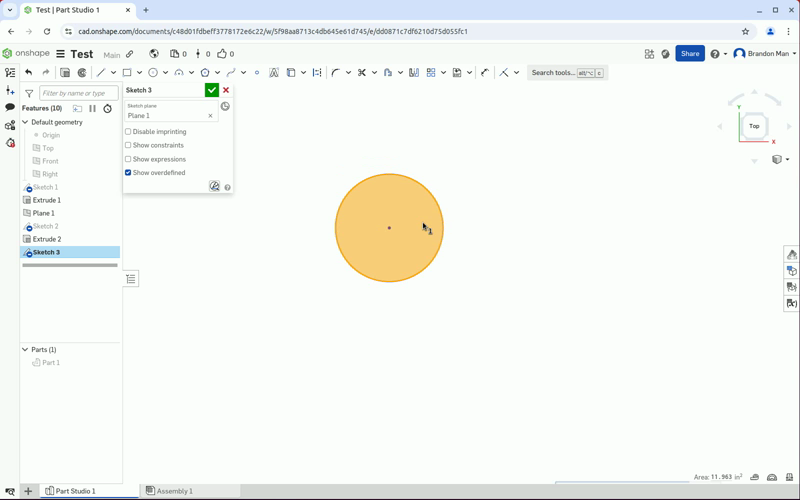
scroll(-6)
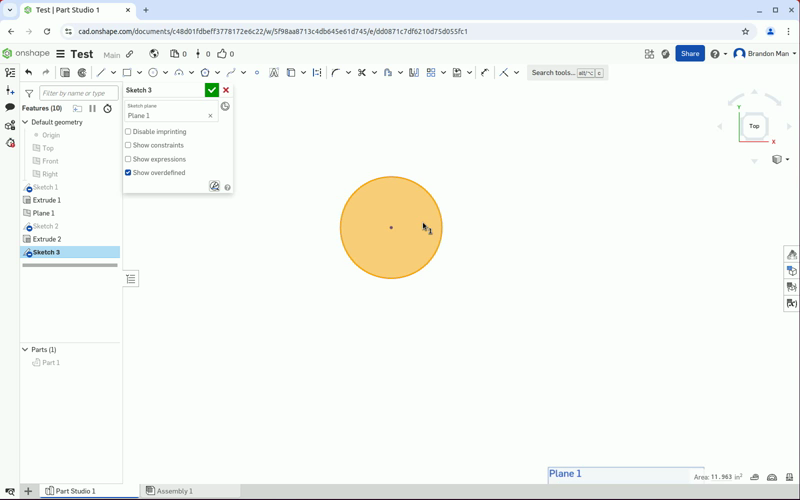
scroll(-6)
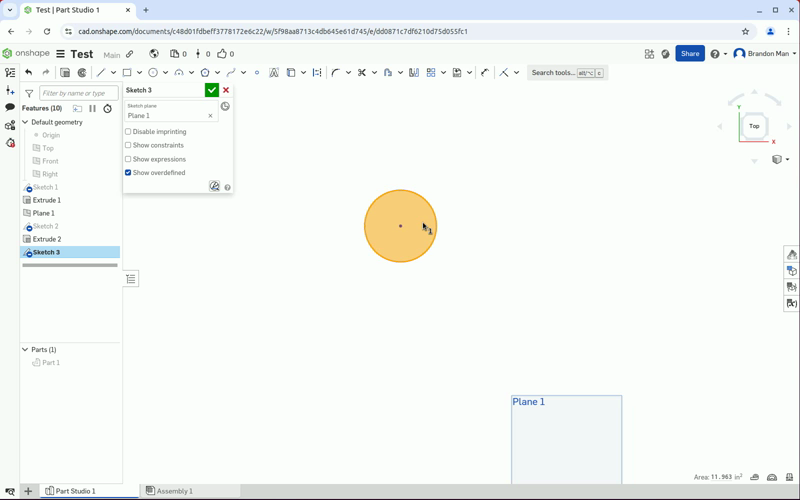
scroll(-6)
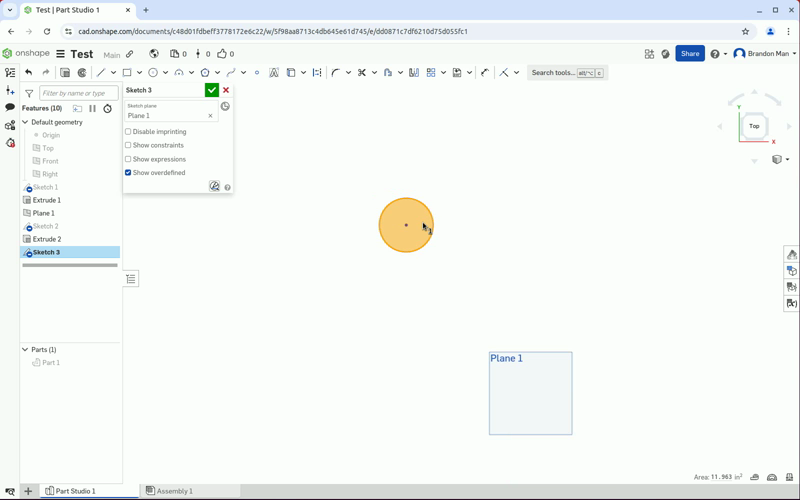
scroll(-6)
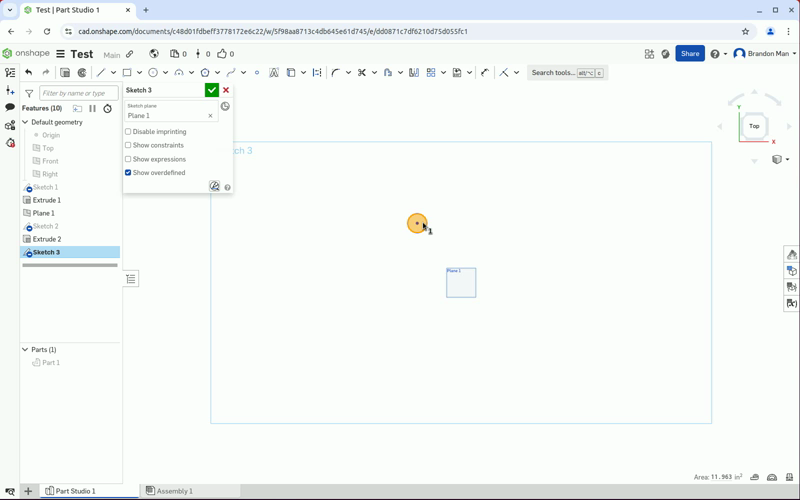
mouse_move(73, 352)
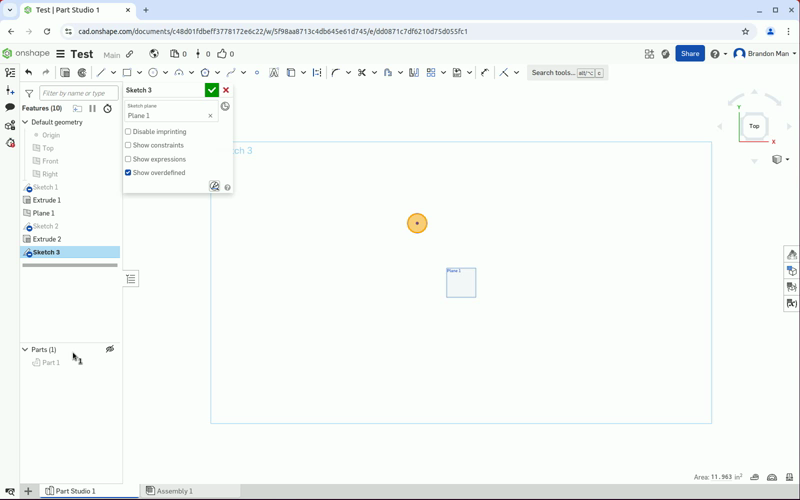
key(shift+y)
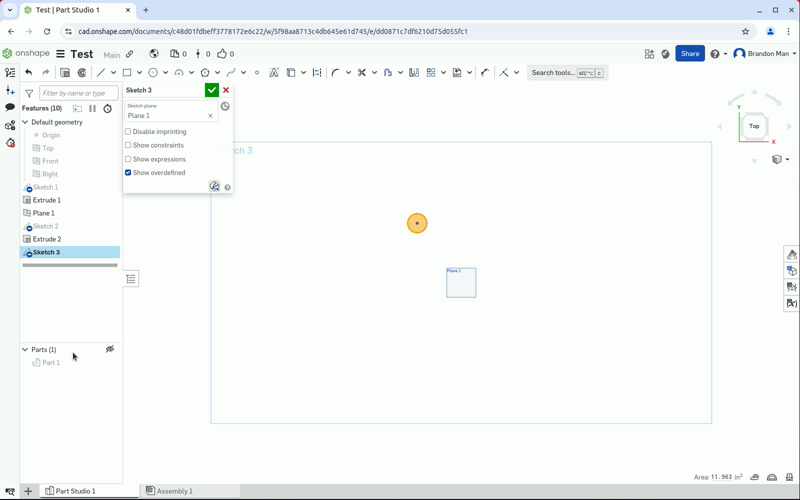
key(shift+e)
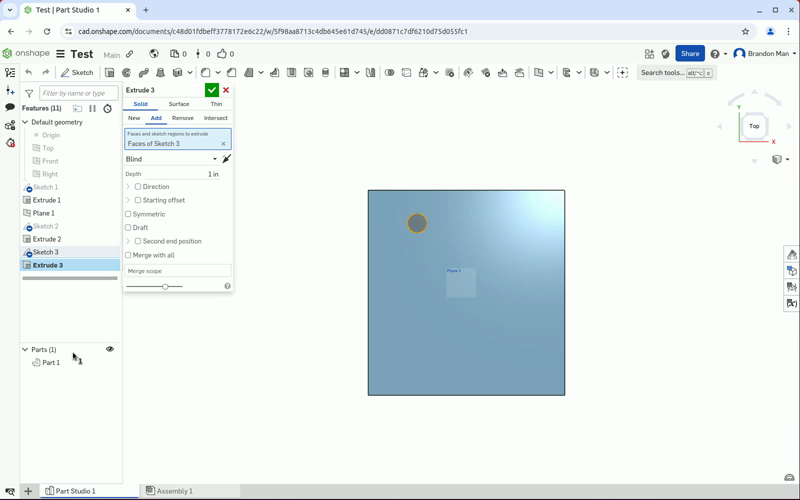
mouse_move(143, 106)
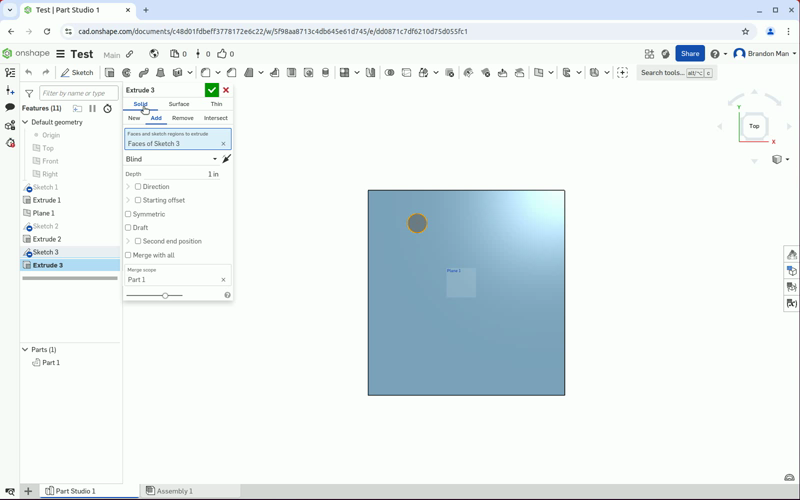
click(143, 106)
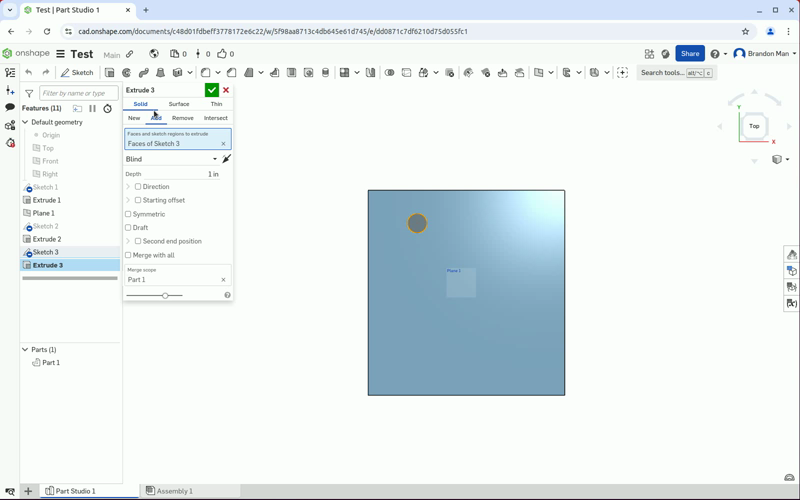
mouse_move(186, 120)
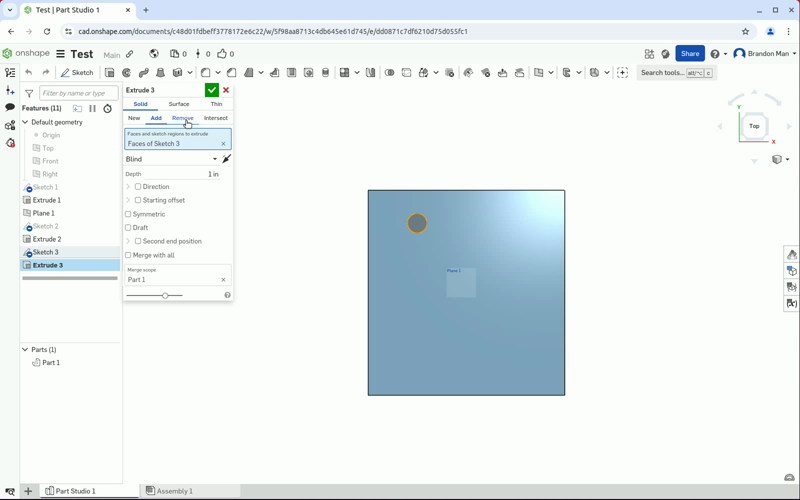
click(186, 120)
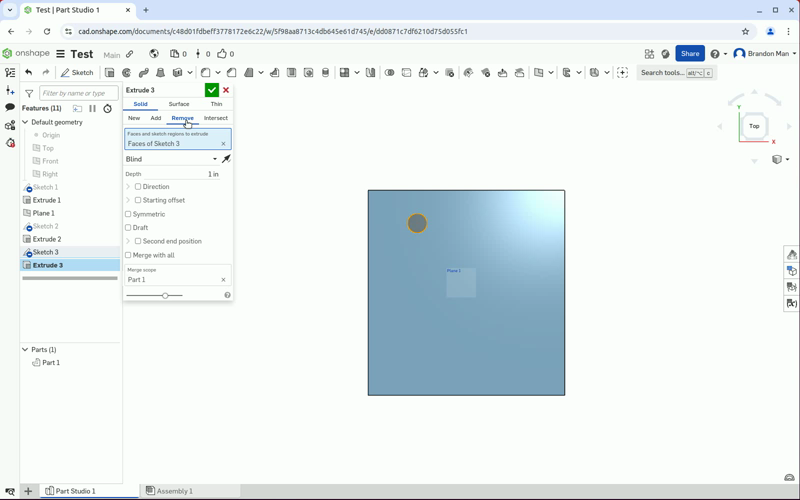
key(tab, 4)
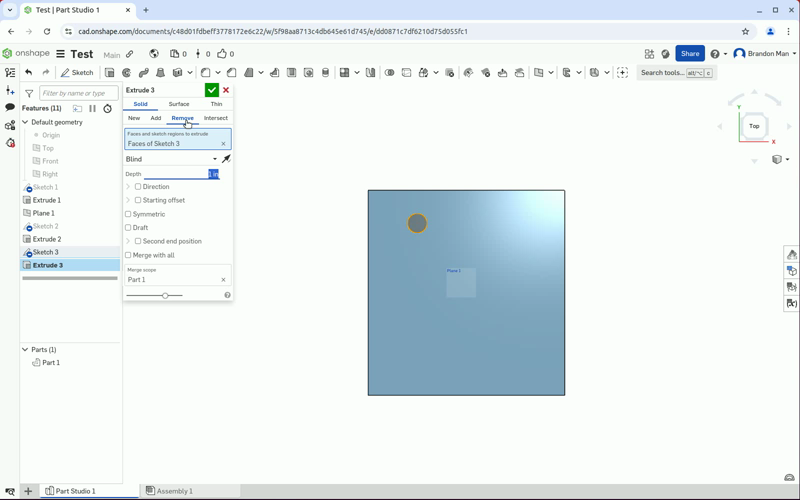
text(9.869)
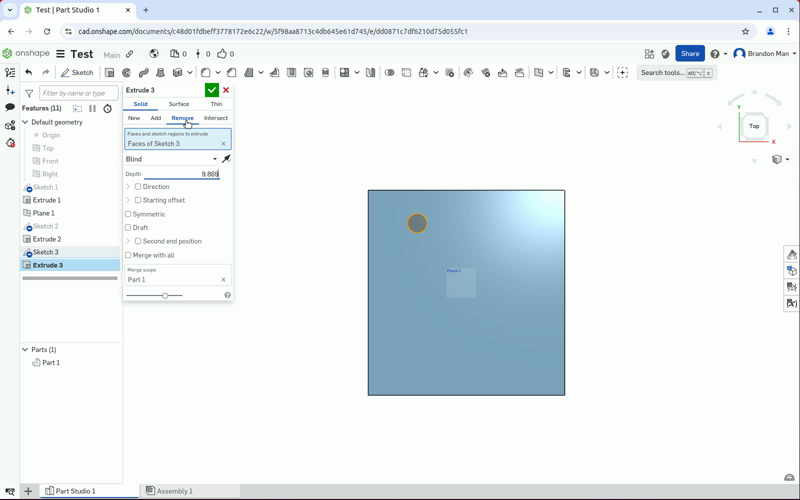
key(tab, 6)
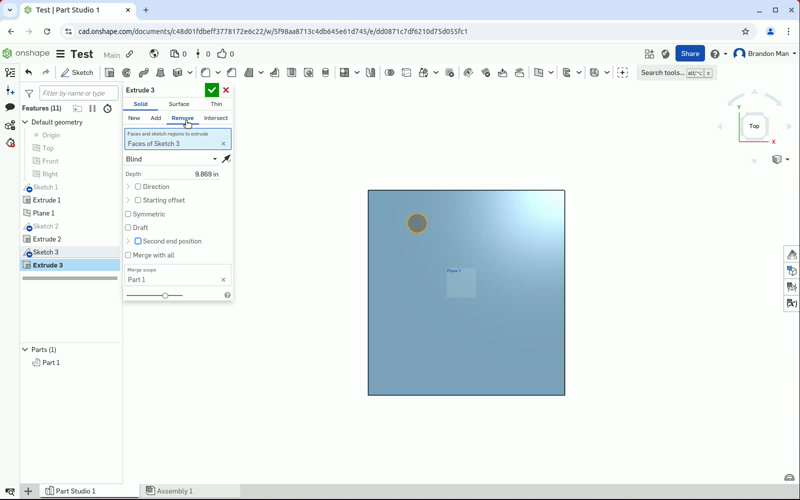
key(space)
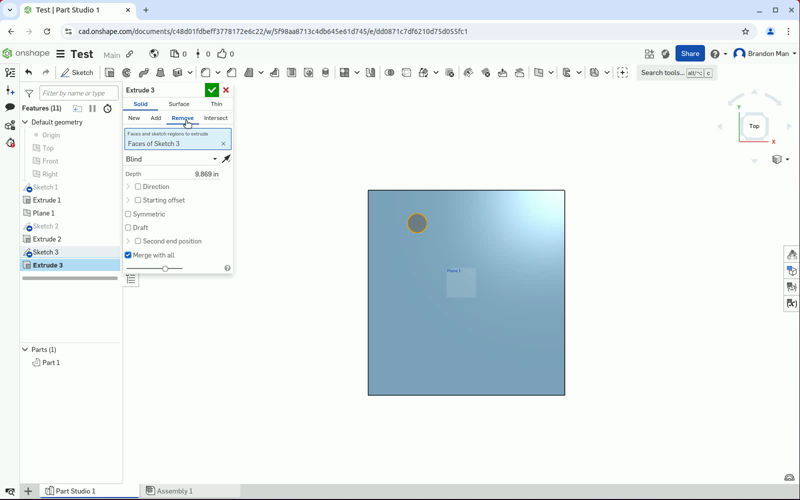
key(enter)
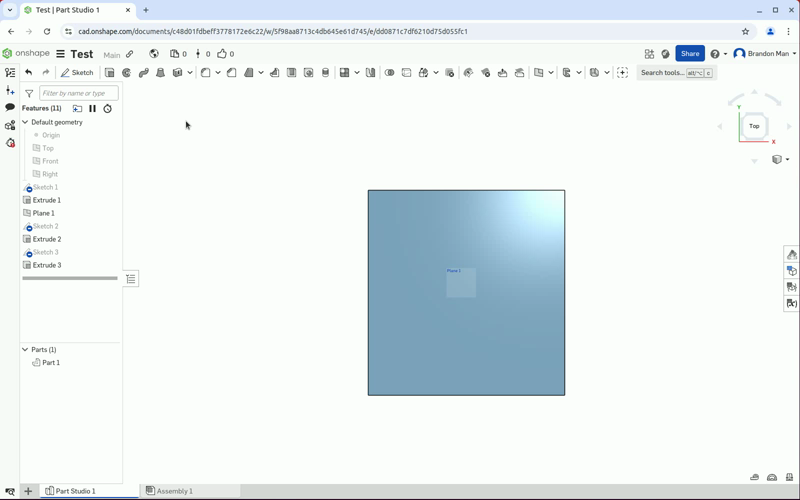
key(shift+h)
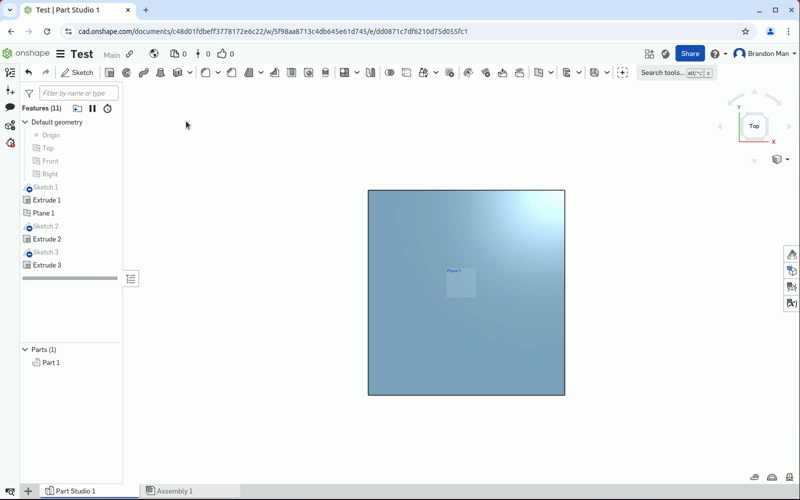
key(shift+h)
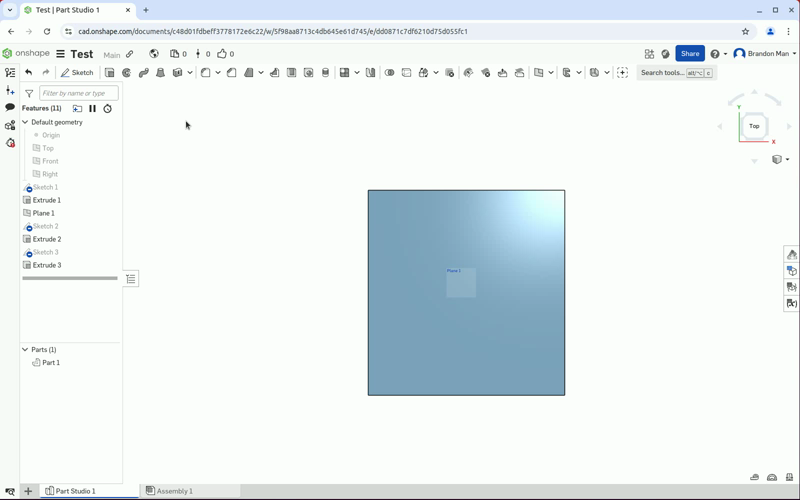
mouse_move(73, 189)
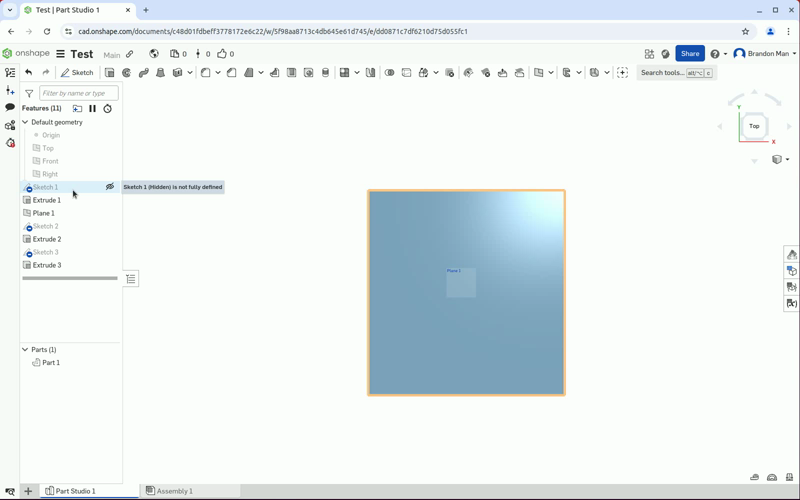
click(73, 189)
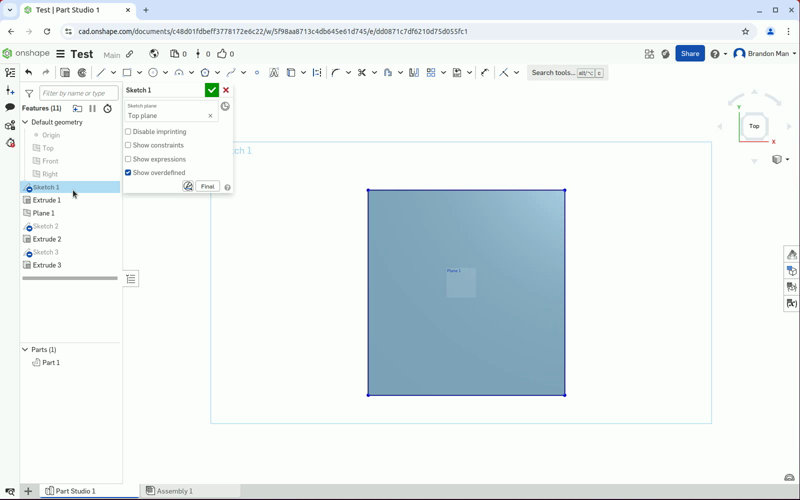
mouse_move(229, 92)
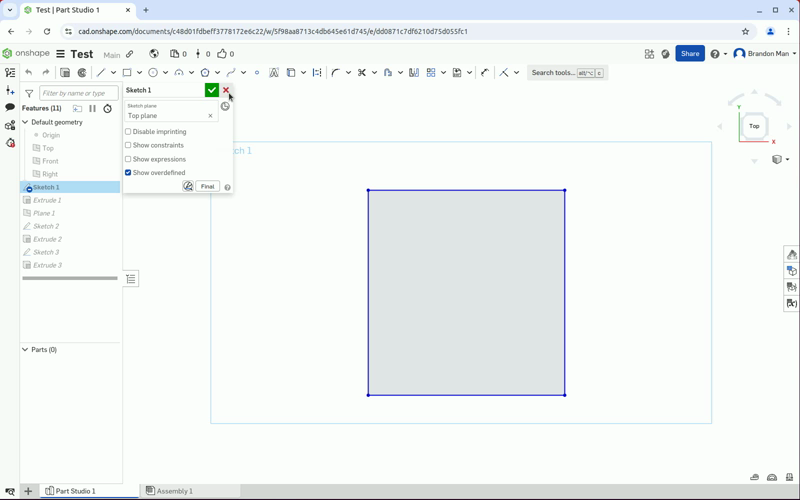
click(229, 92)
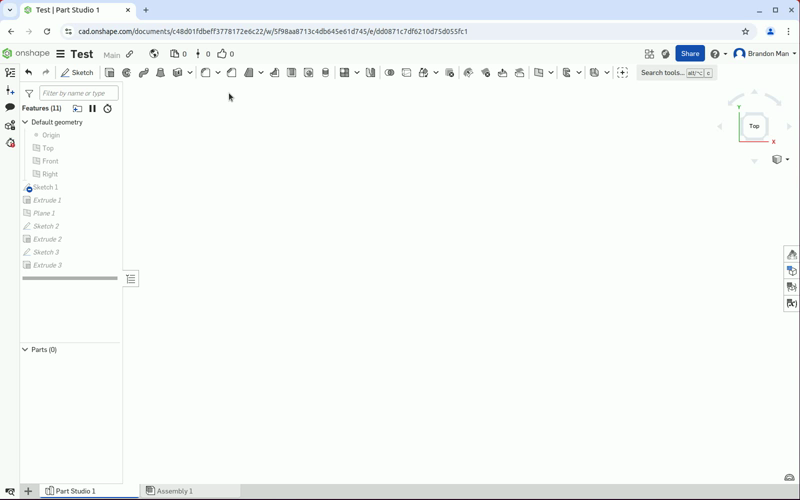
key(shift+s)
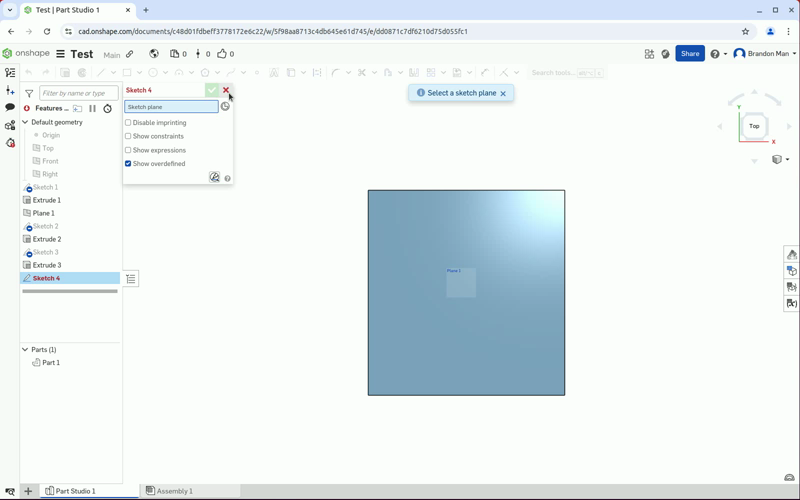
mouse_move(73, 215)
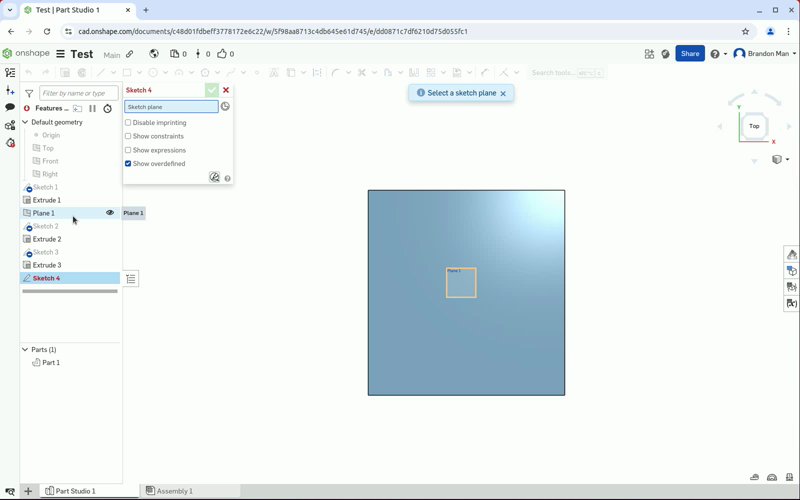
click(73, 215)
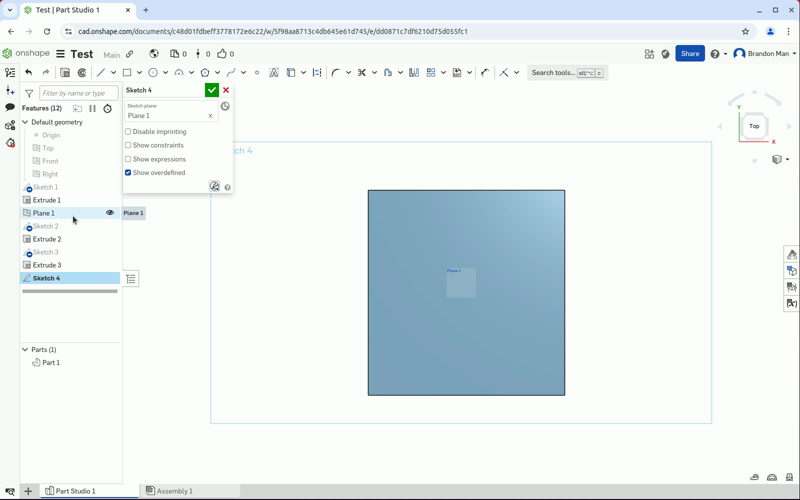
mouse_move(73, 352)
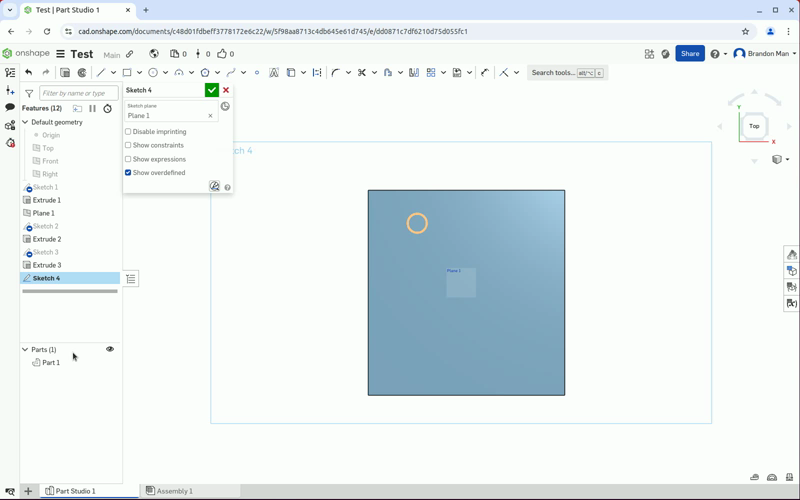
key(y)
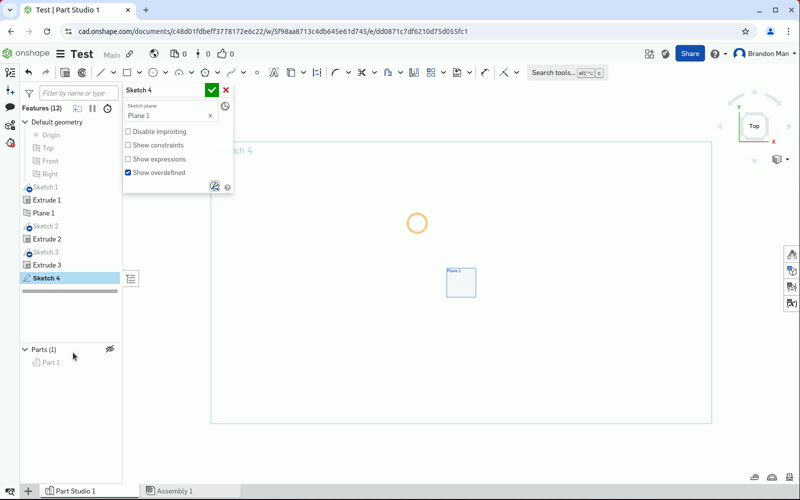
key(c)
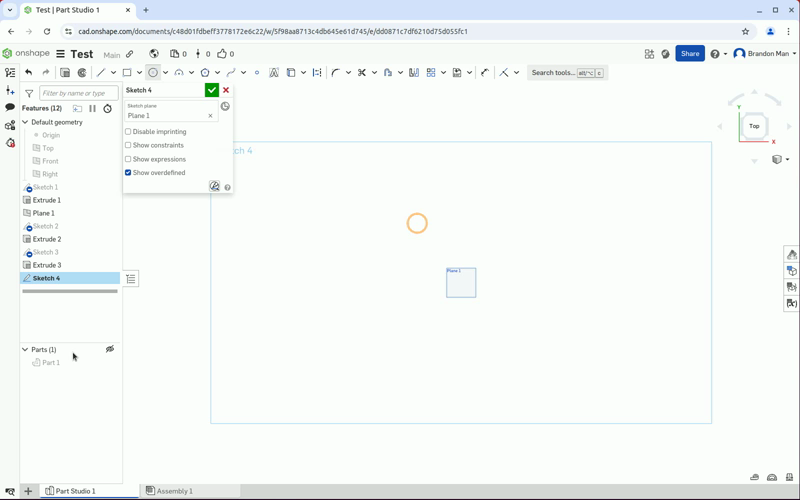
key_down(shift)
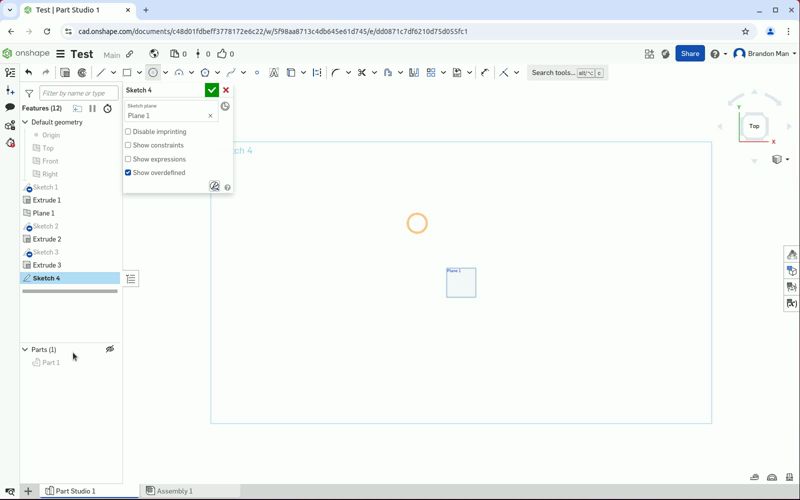
mouse_move(451, 223)
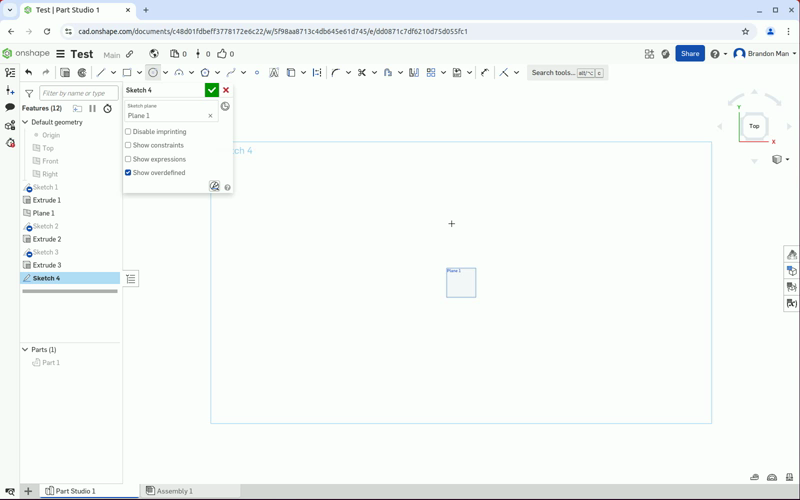
click(451, 223)
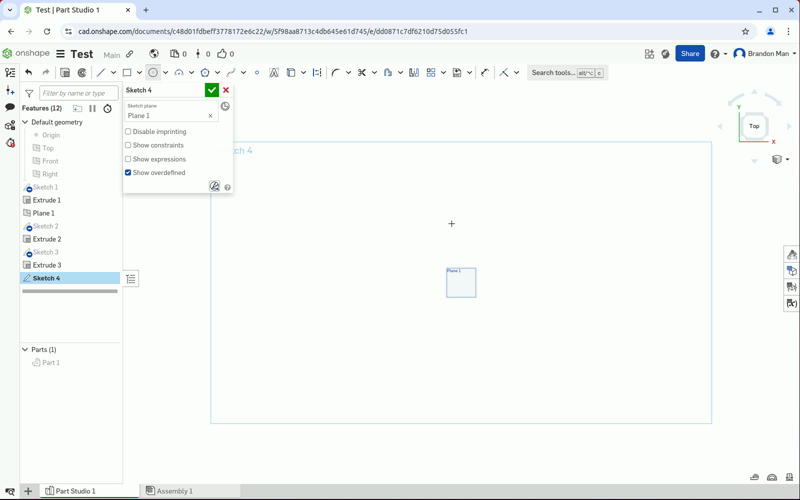
key_up(shift)
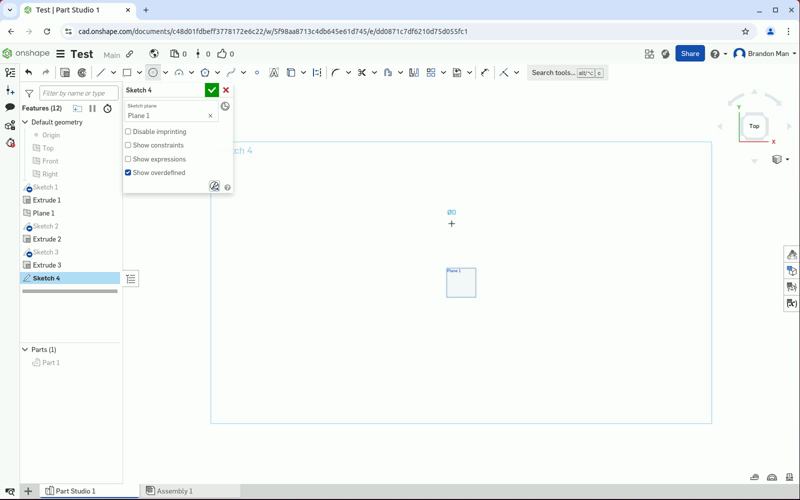
mouse_move(460, 223)
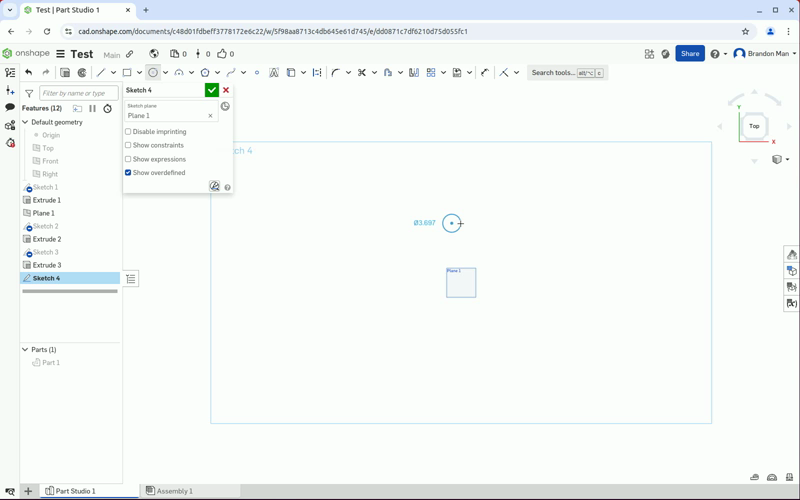
click(460, 223)
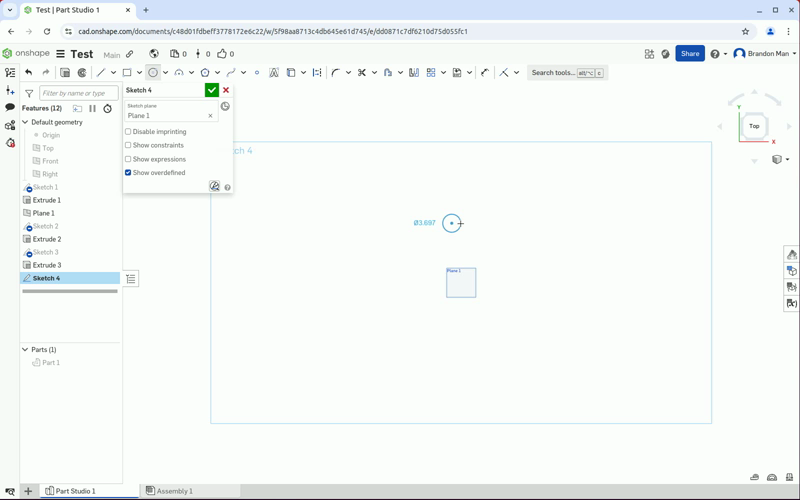
key(esc)
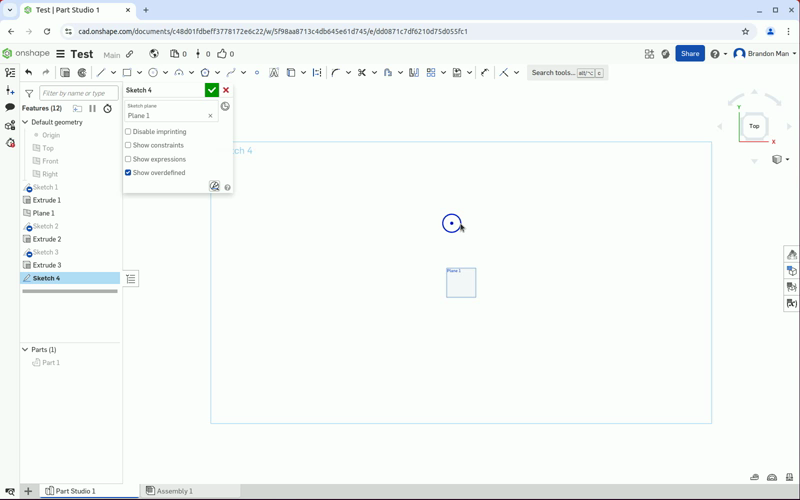
mouse_move(451, 215)
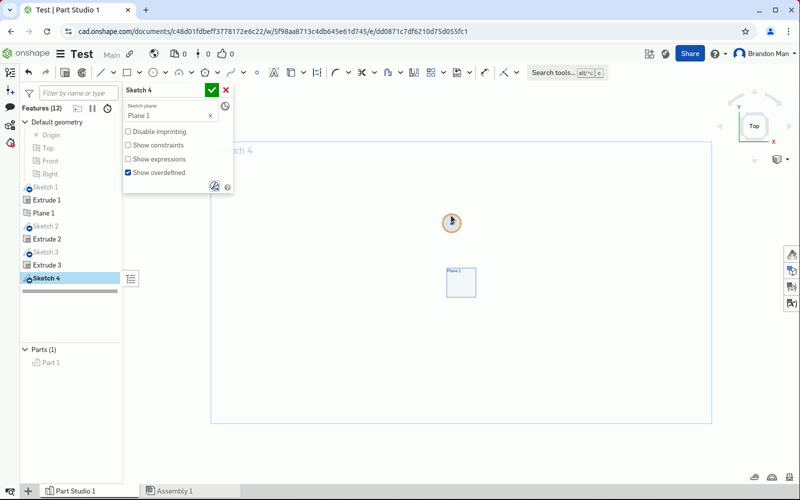
scroll(6)
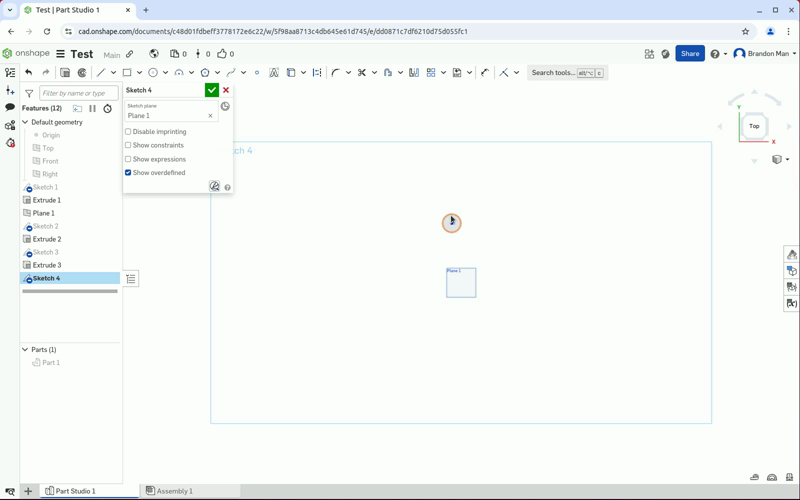
scroll(6)
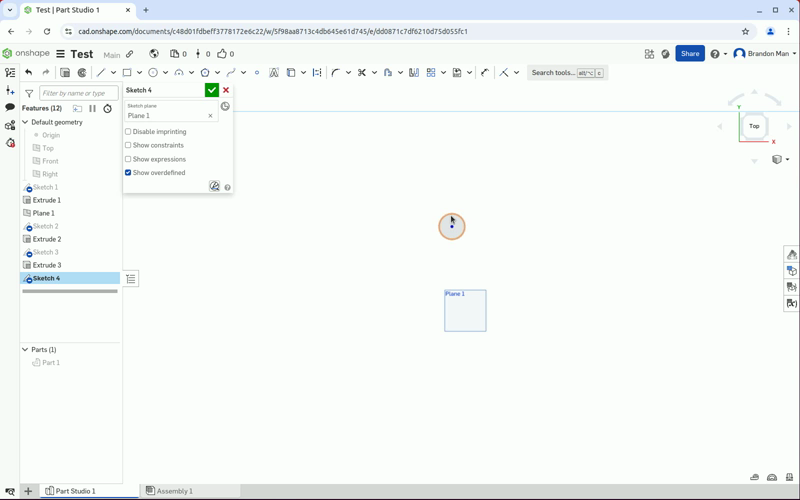
scroll(6)
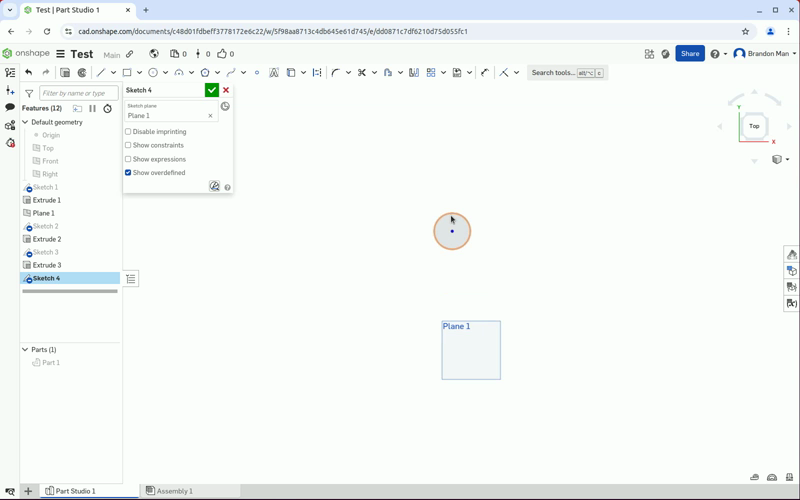
scroll(6)
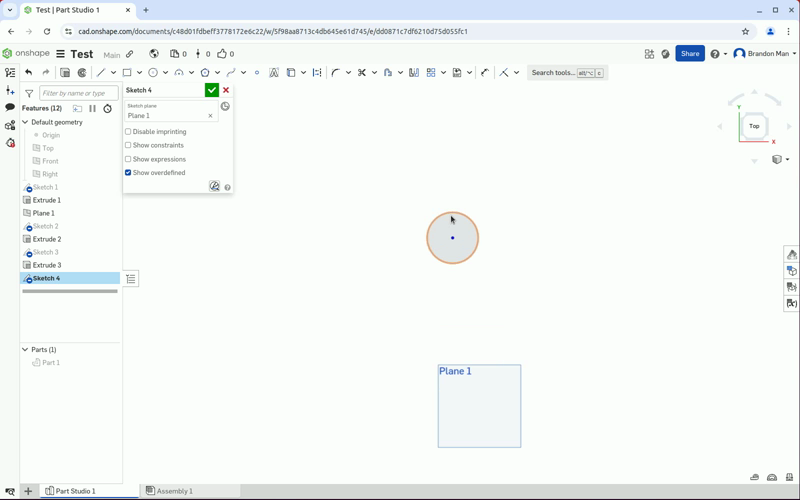
scroll(6)
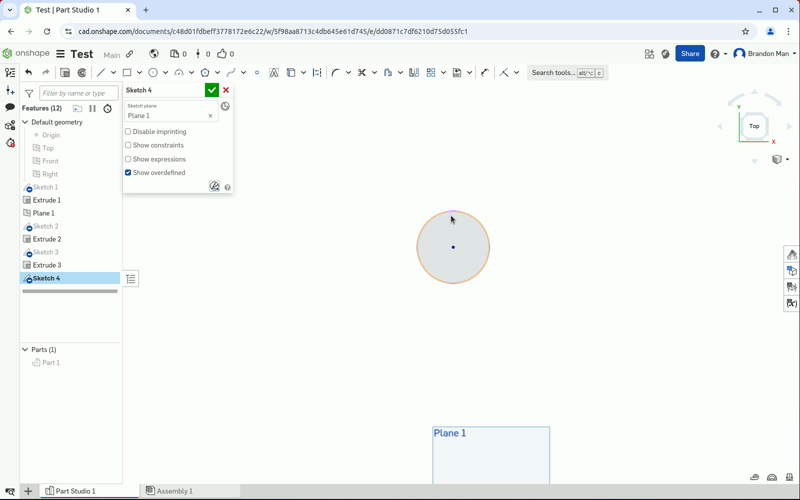
scroll(6)
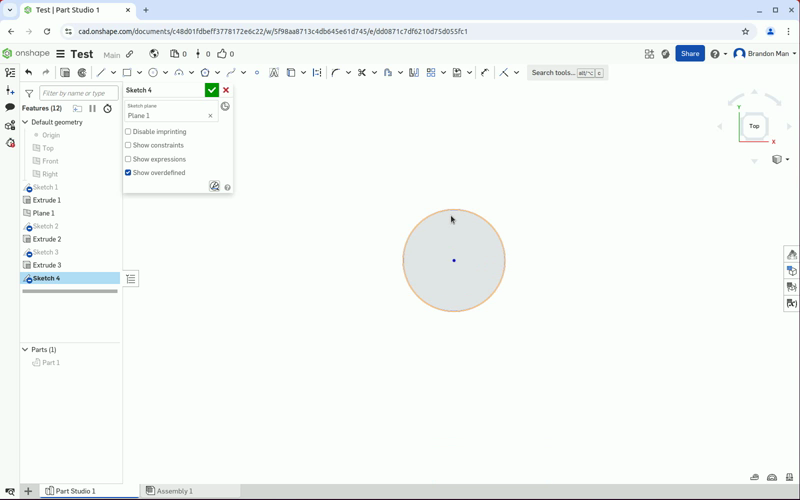
scroll(6)
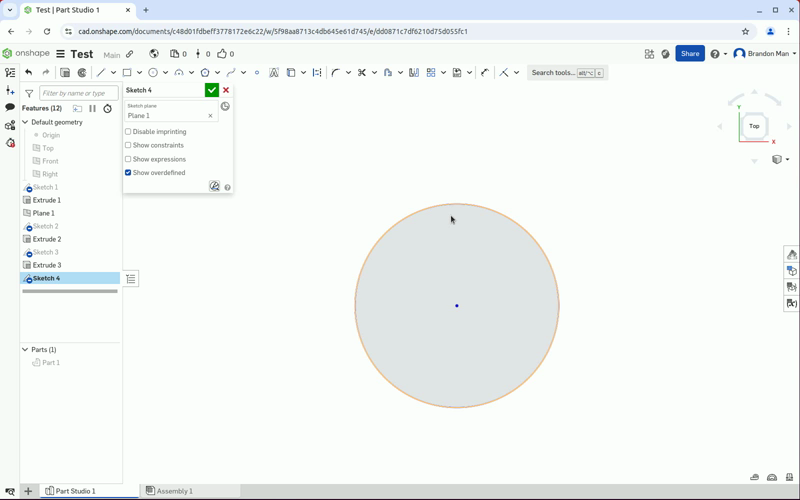
click(451, 215)
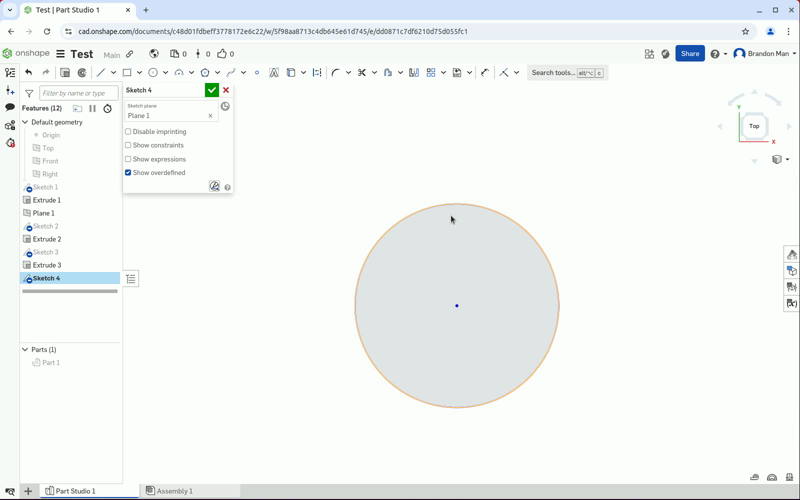
scroll(-6)
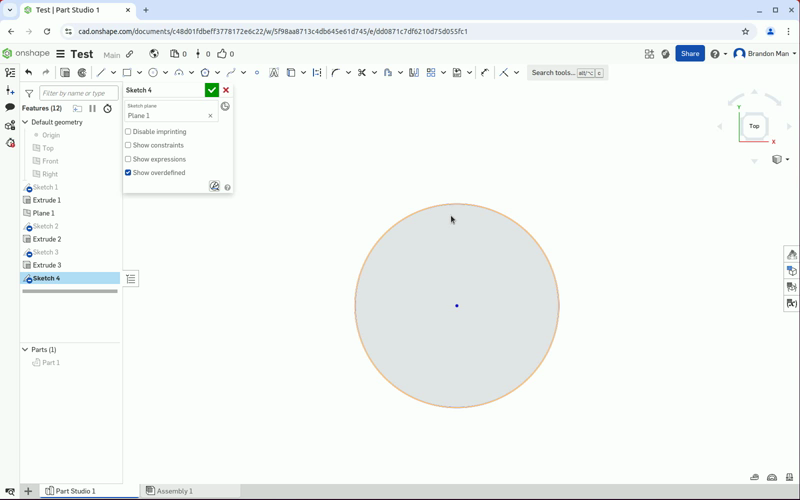
scroll(-6)
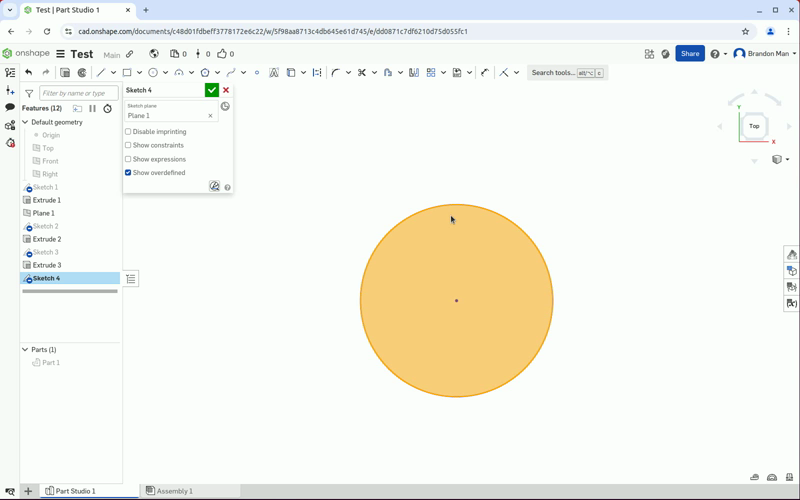
scroll(-6)
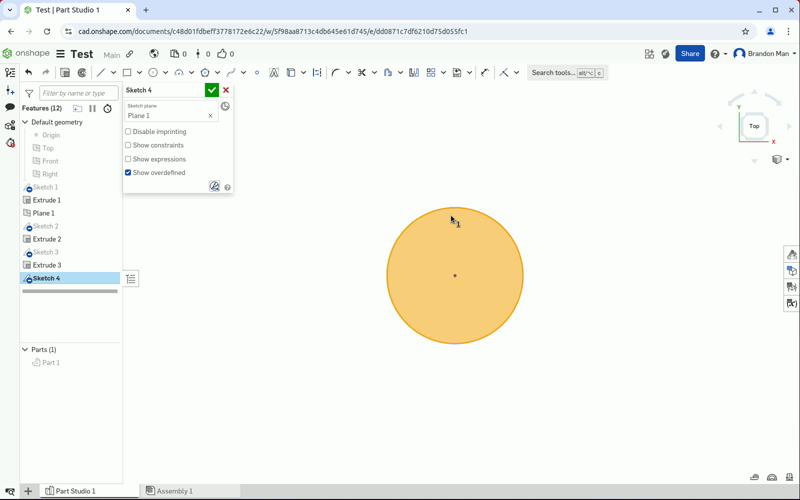
scroll(-6)
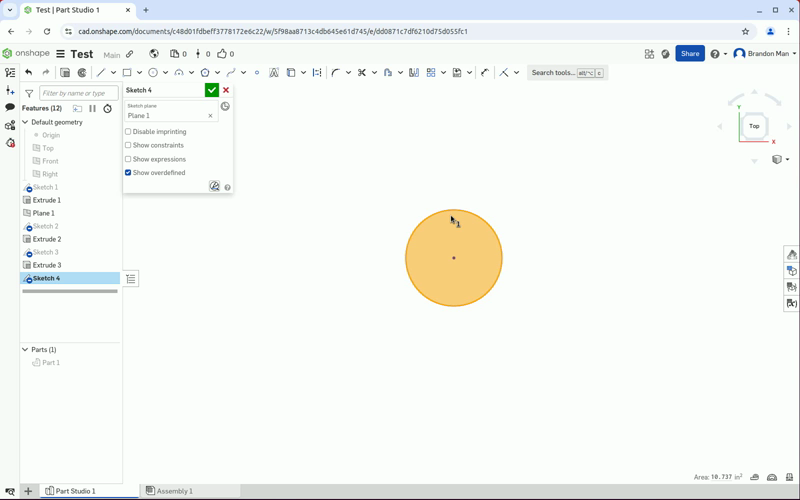
scroll(-6)
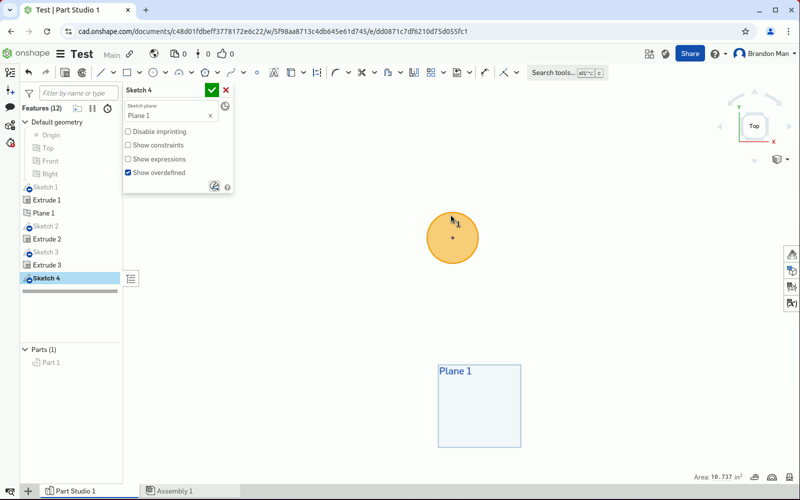
scroll(-6)
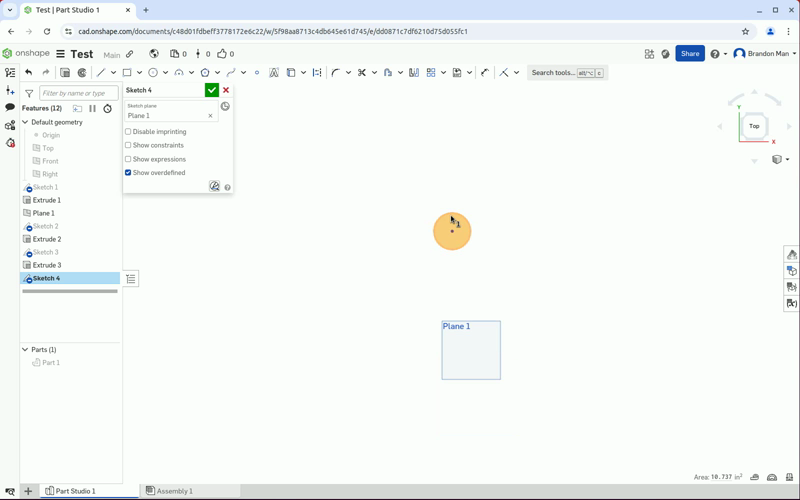
scroll(-6)
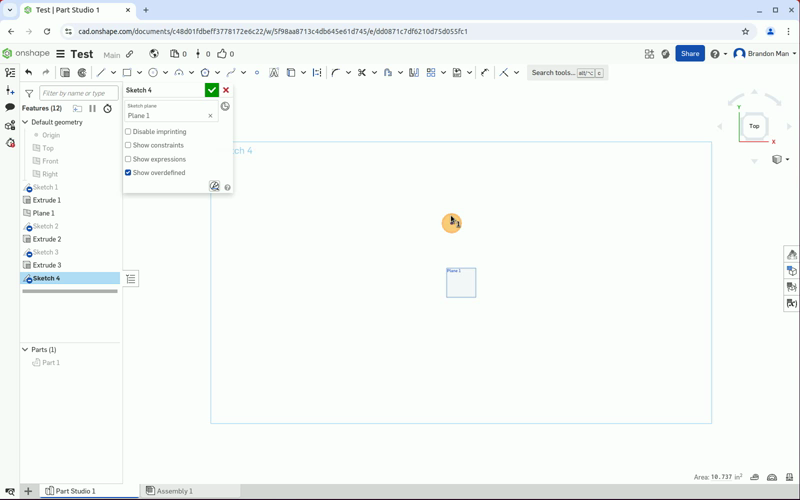
mouse_move(73, 352)
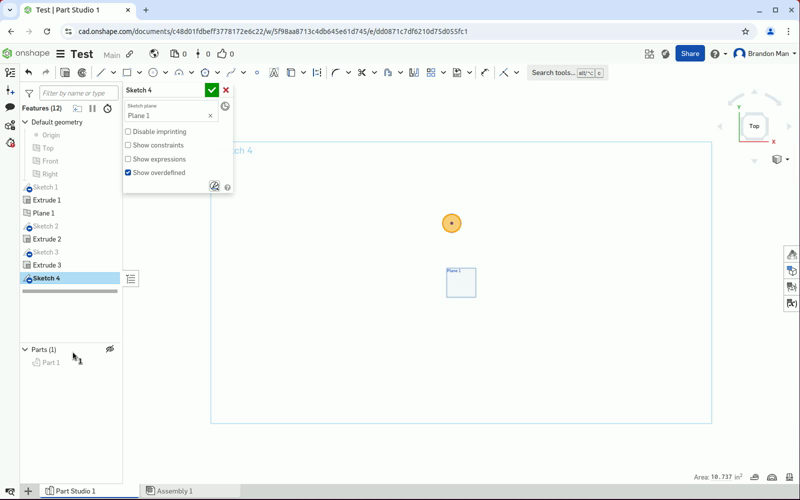
key(shift+y)
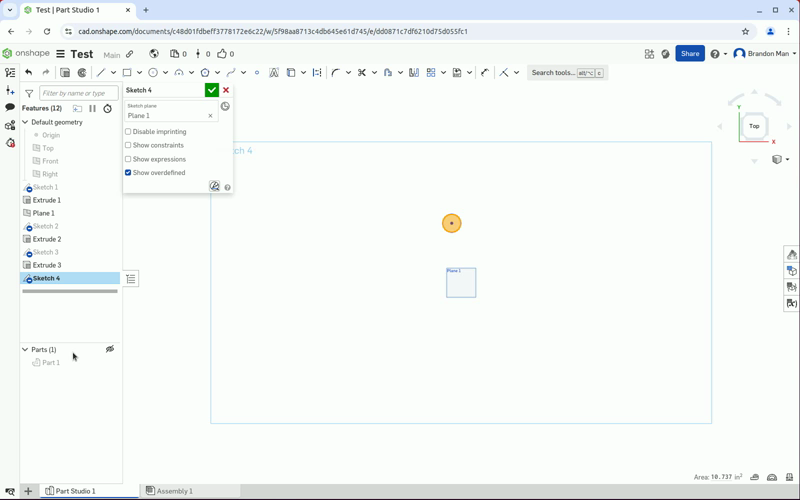
key(shift+e)
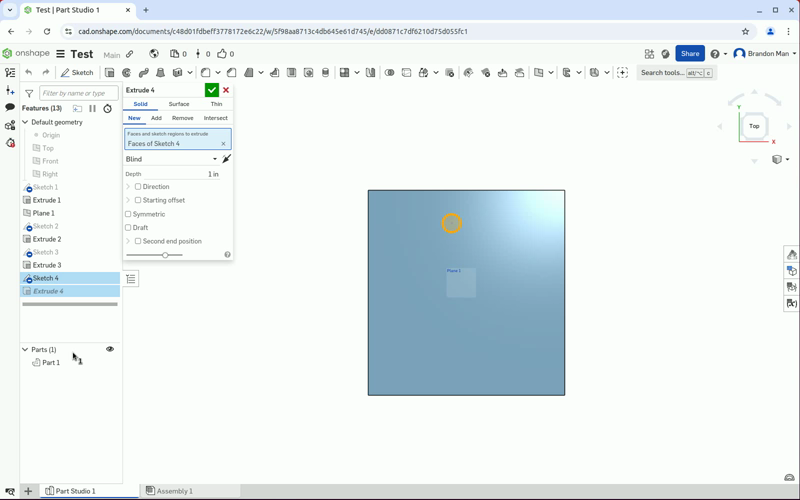
mouse_move(143, 106)
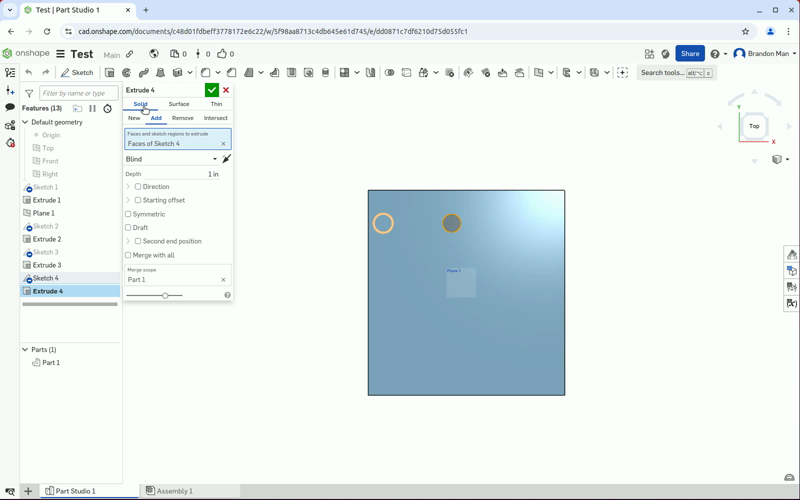
click(143, 106)
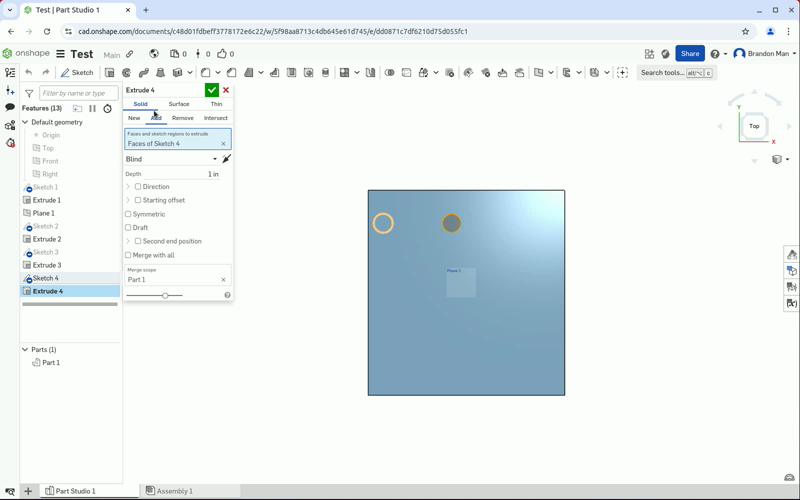
mouse_move(186, 120)
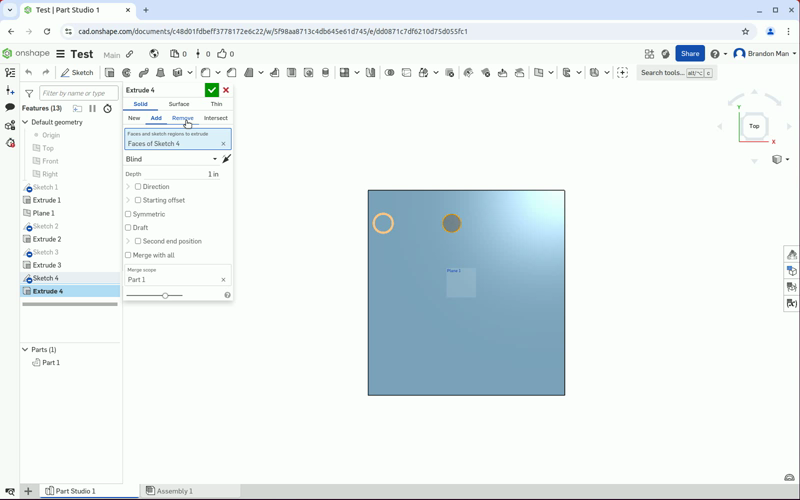
click(186, 120)
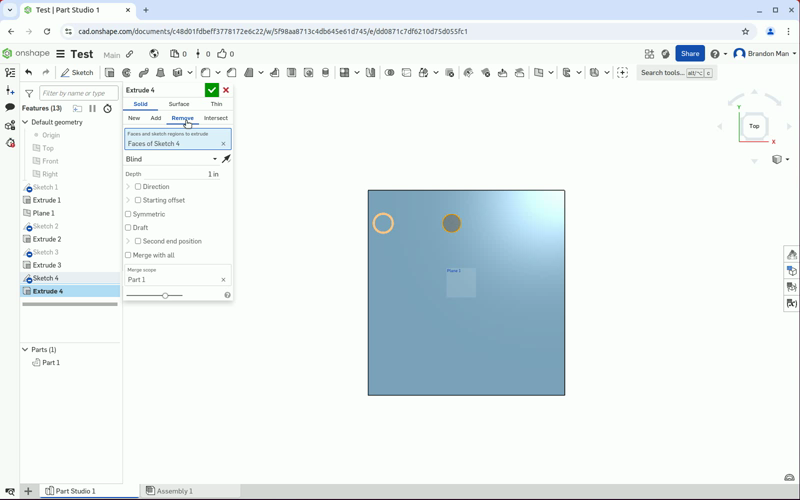
key(tab, 4)
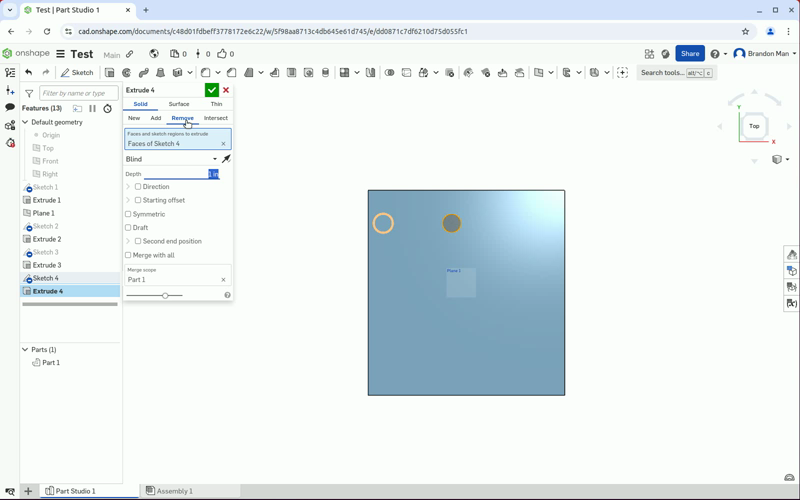
text(9.869)
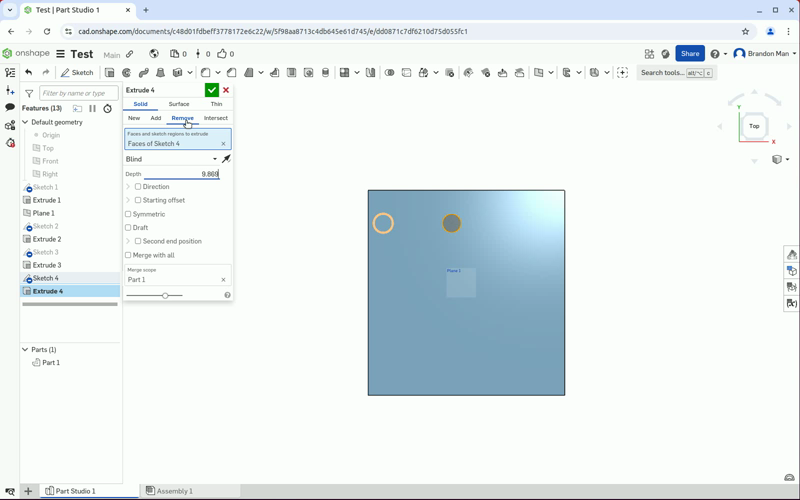
key(tab, 6)
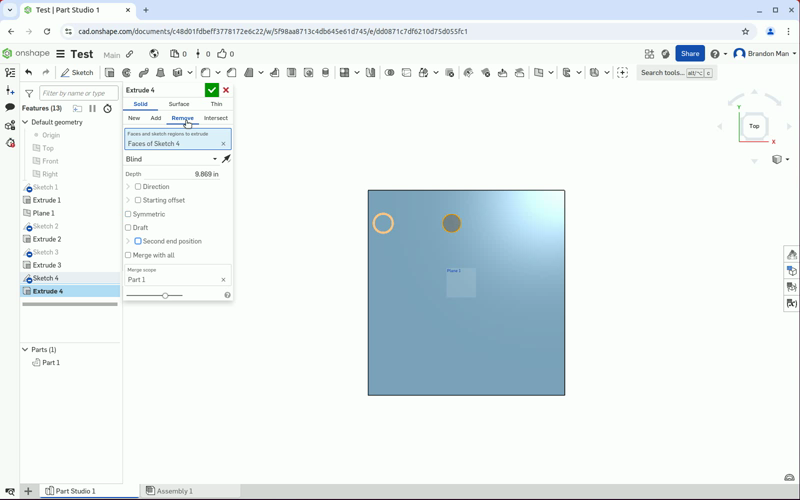
key(space)
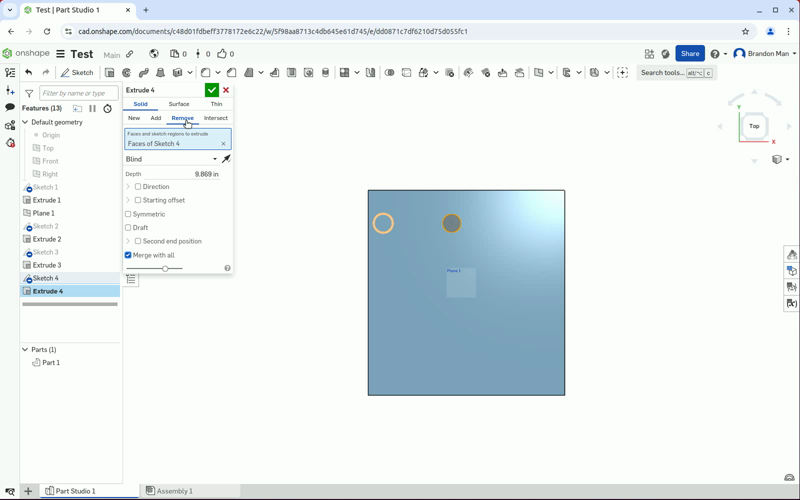
key(enter)
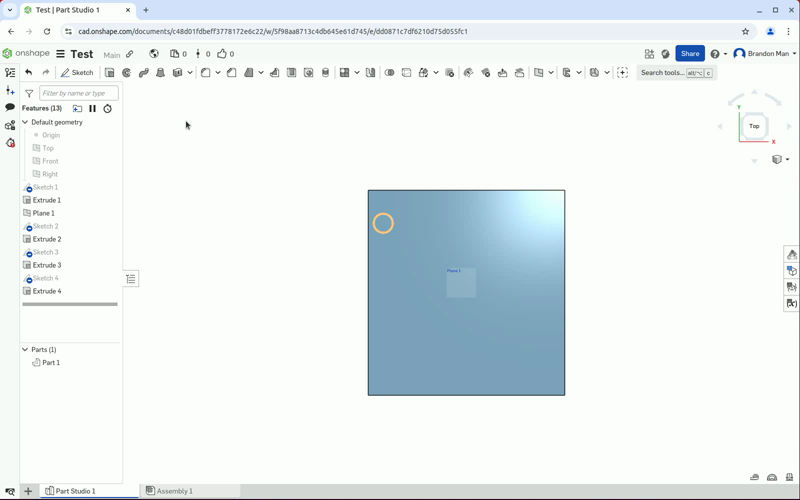
key(shift+h)
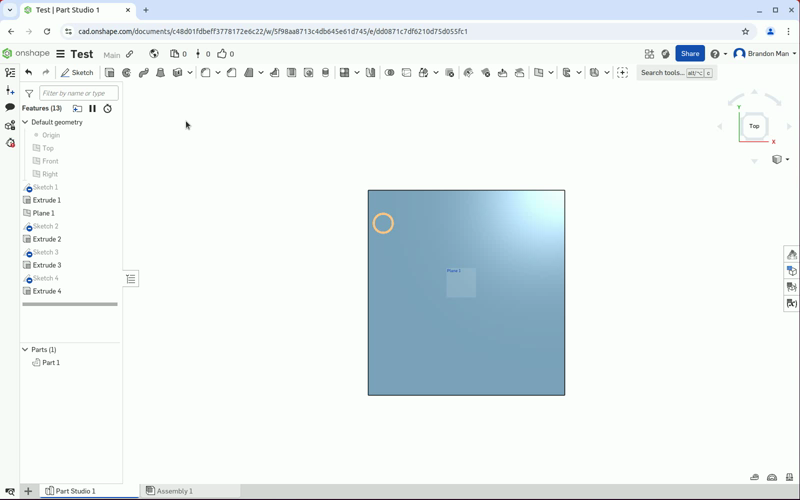
key(shift+h)
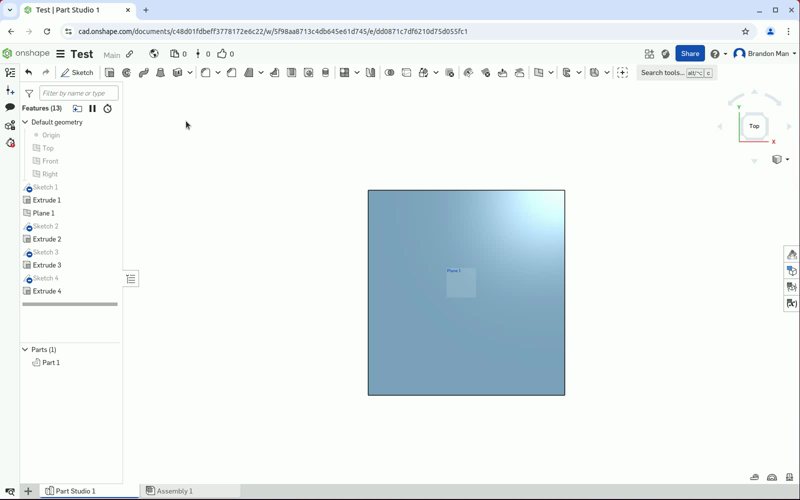
mouse_move(73, 189)
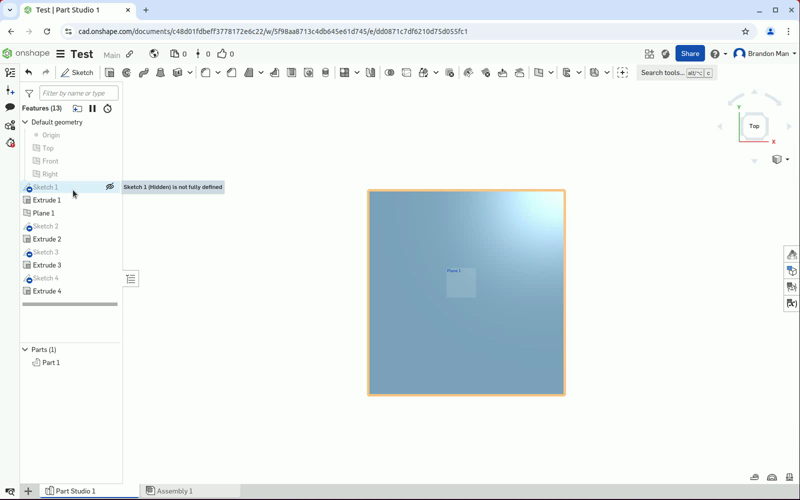
click(73, 189)
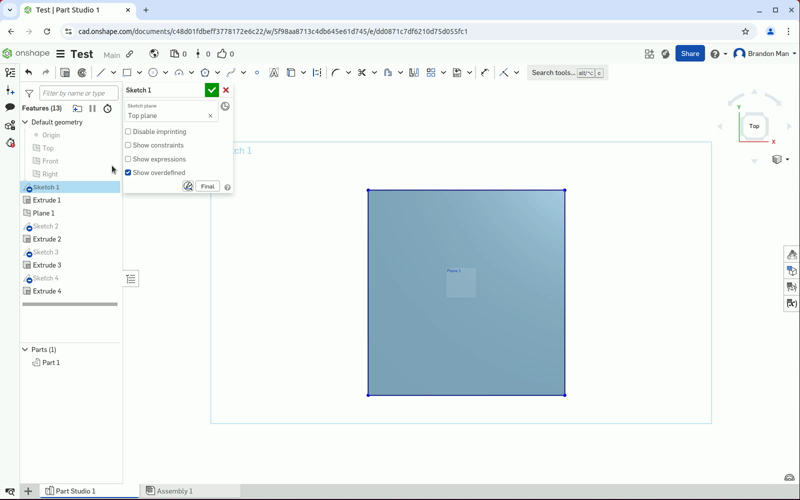
mouse_move(229, 92)
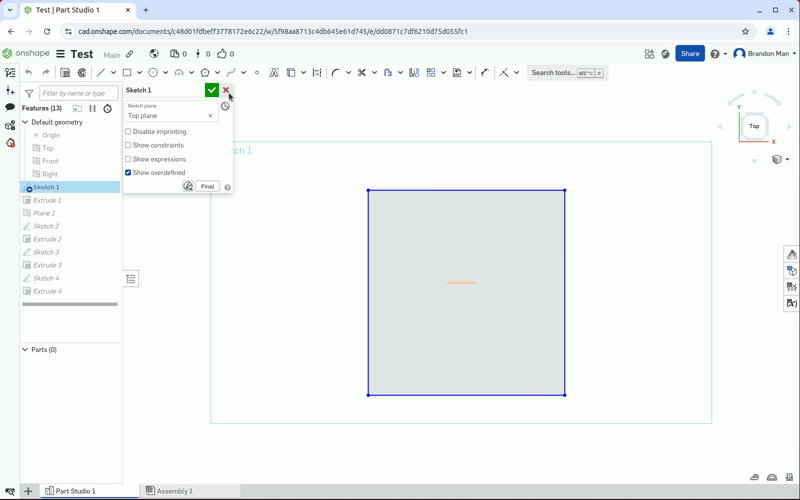
click(229, 92)
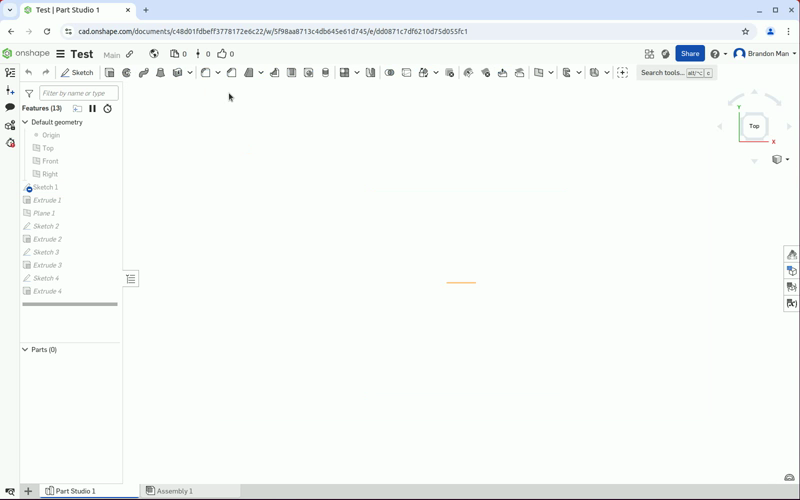
key(shift+s)
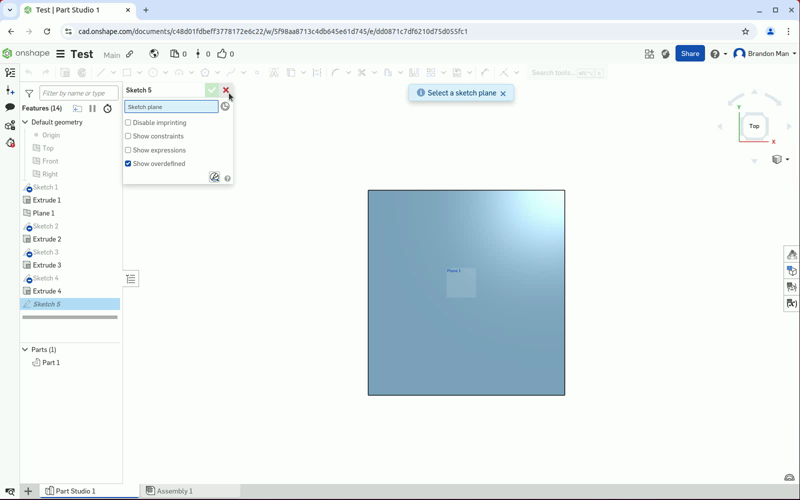
mouse_move(73, 215)
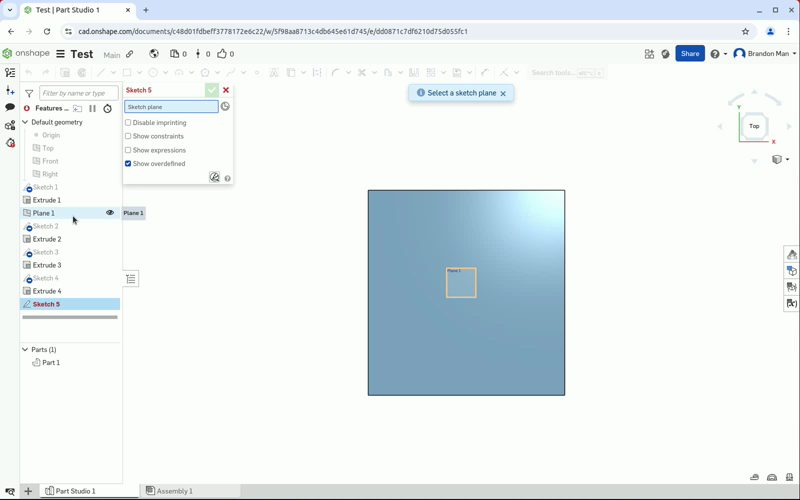
click(73, 215)
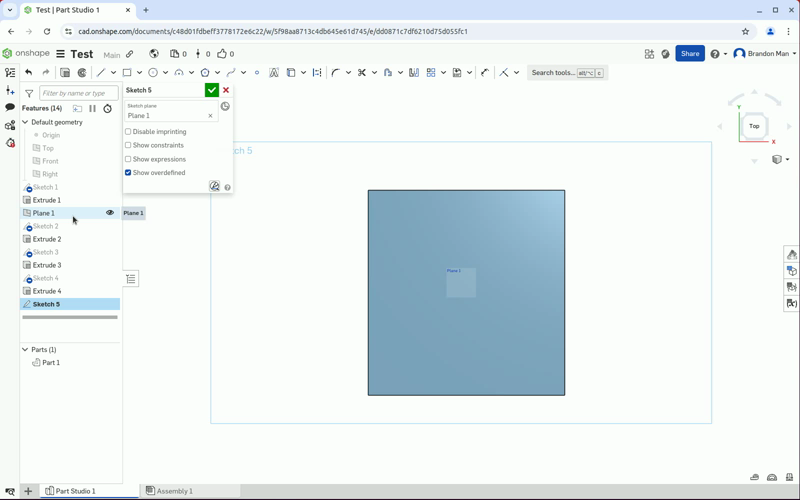
mouse_move(73, 352)
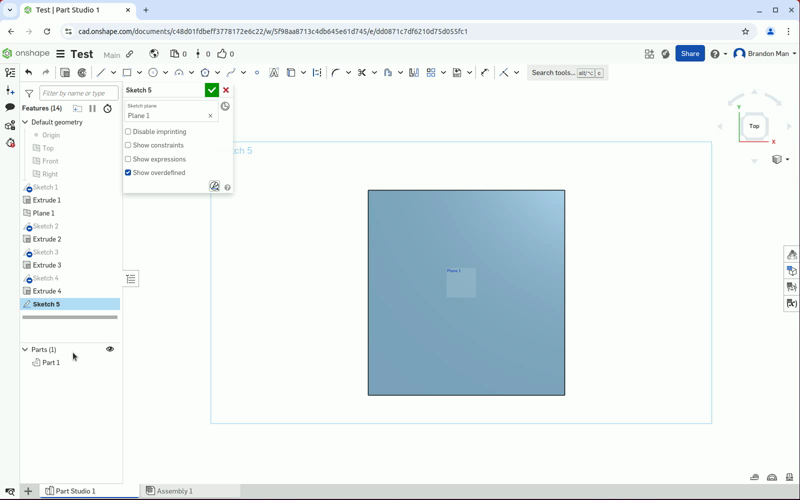
key(y)
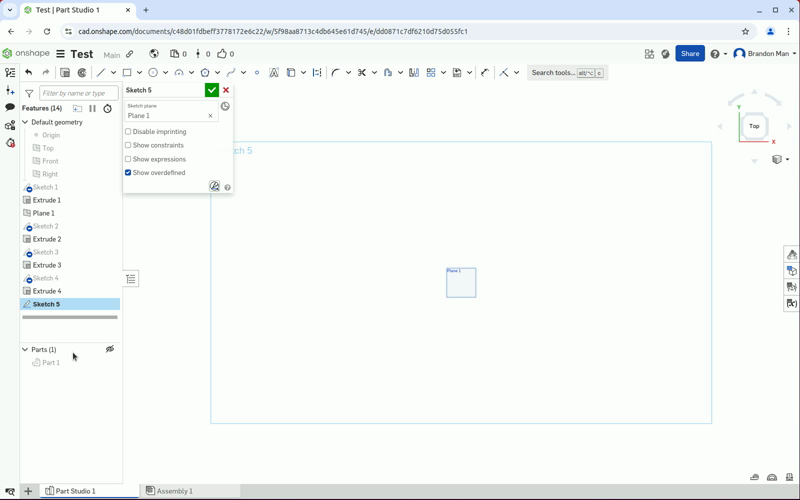
key(c)
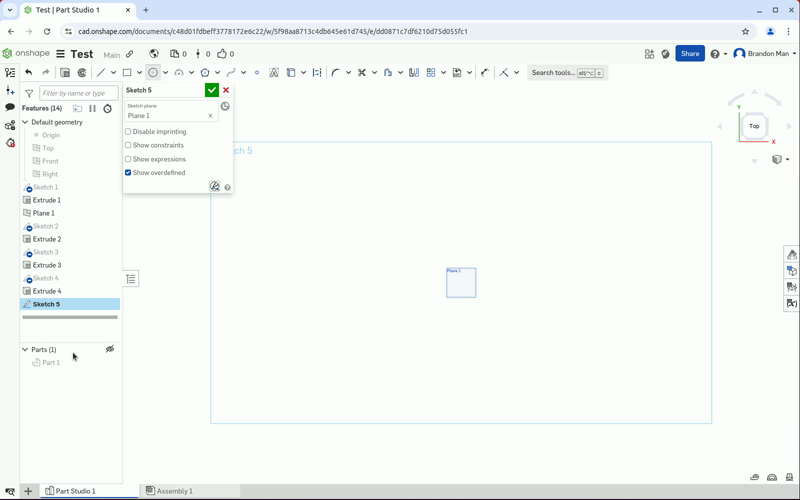
key_down(shift)
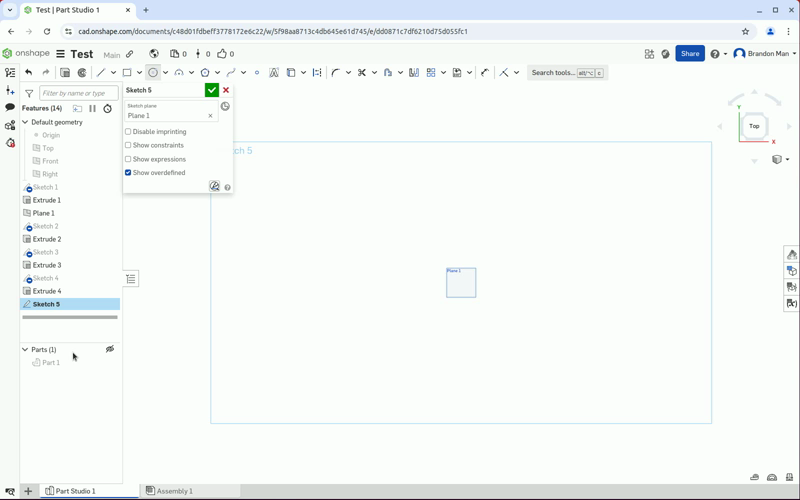
mouse_move(484, 223)
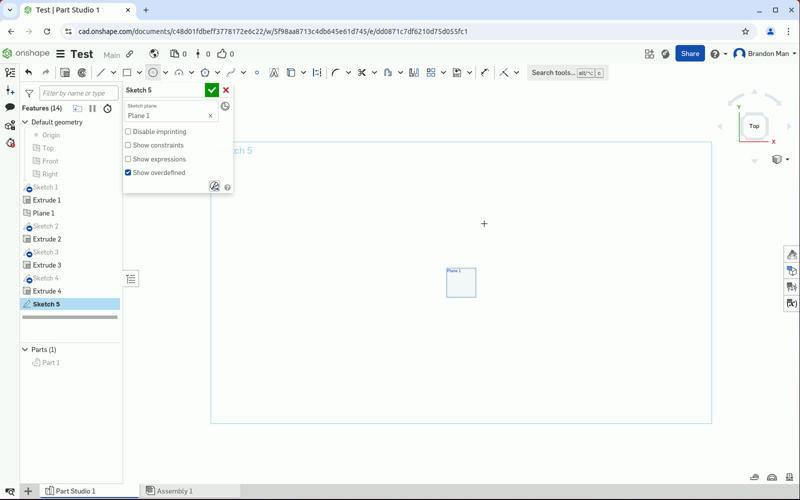
click(484, 223)
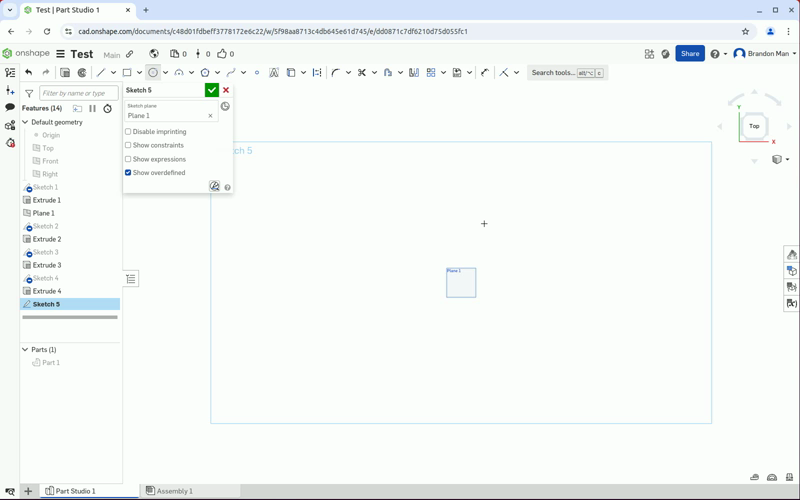
key_up(shift)
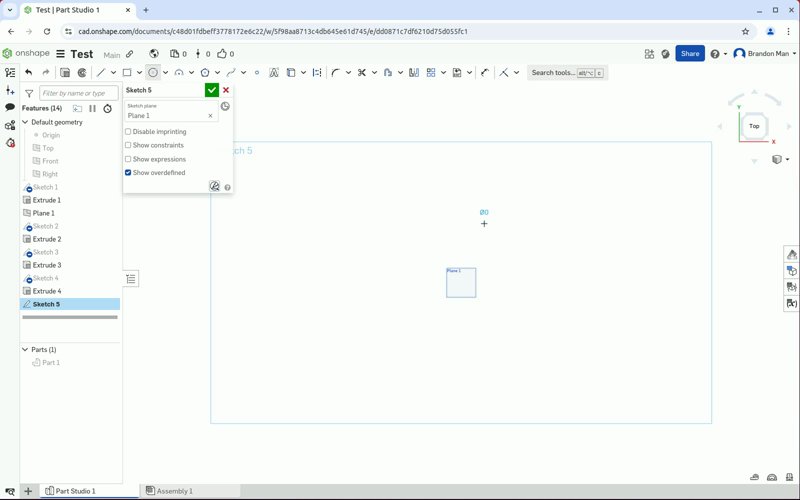
mouse_move(493, 223)
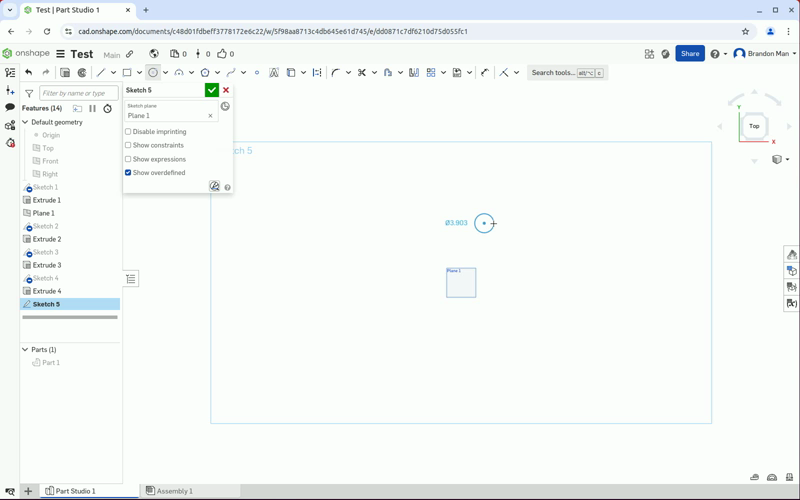
click(493, 223)
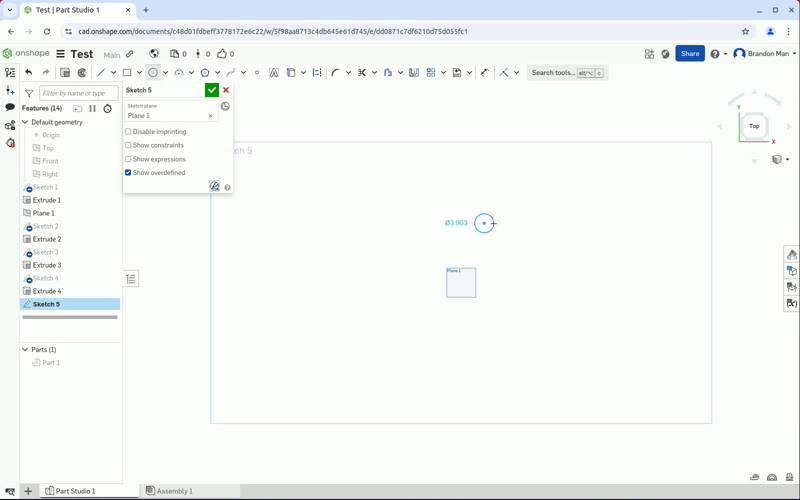
key(esc)
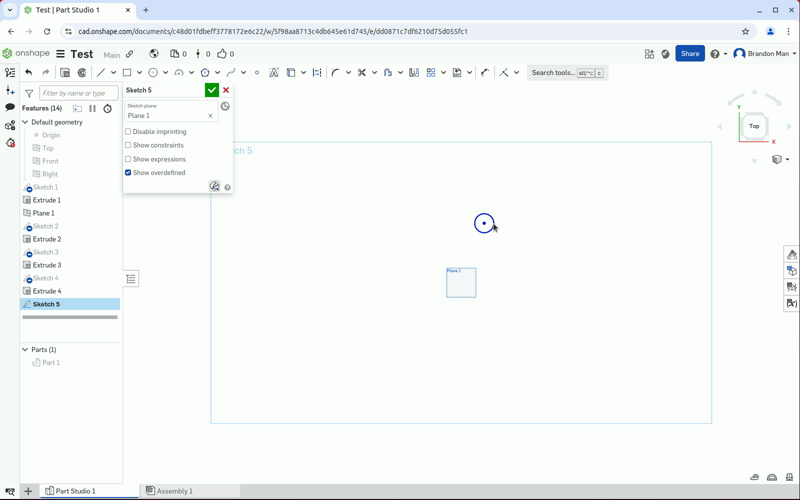
mouse_move(486, 231)
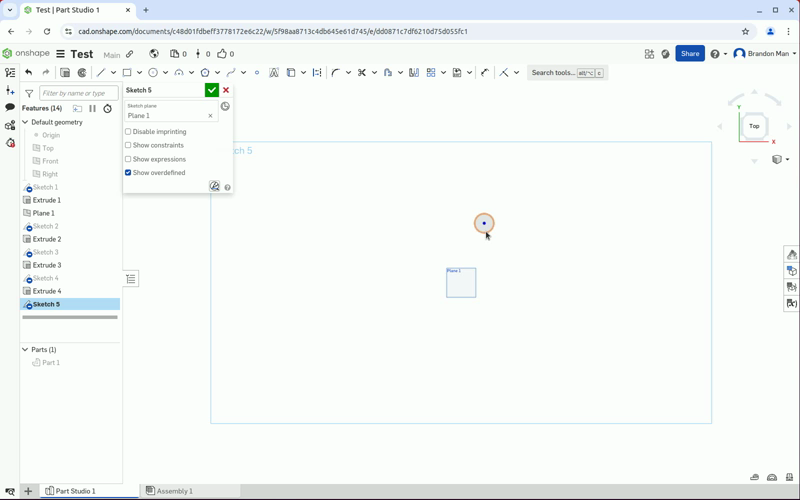
scroll(6)
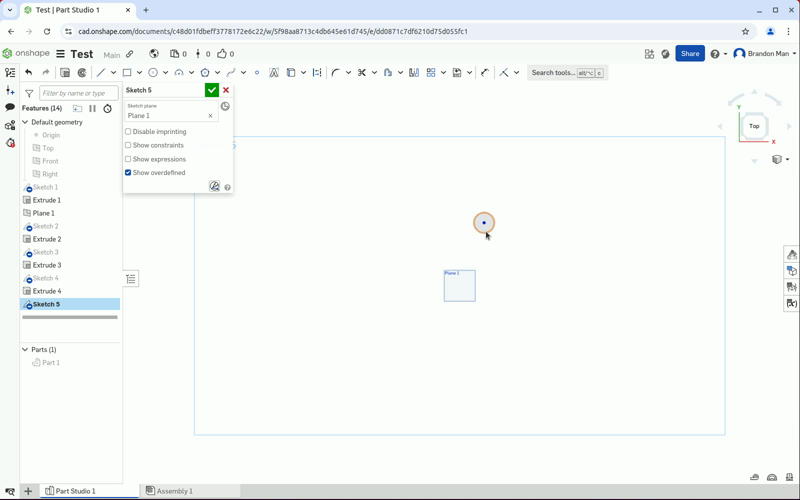
scroll(6)
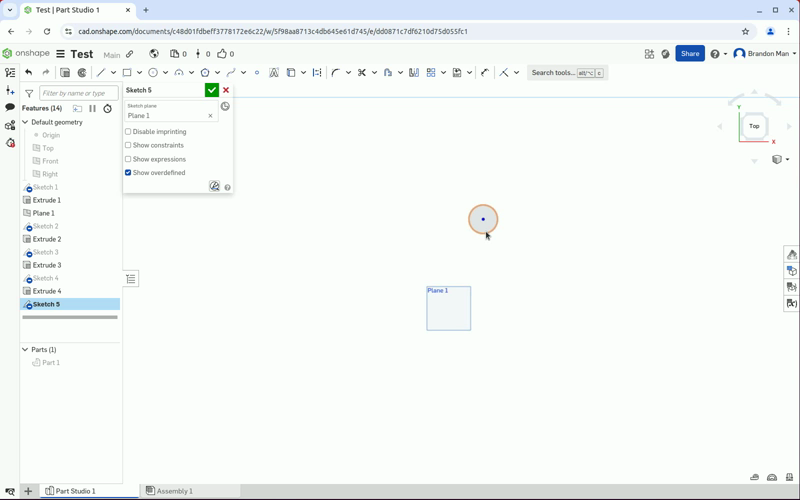
scroll(6)
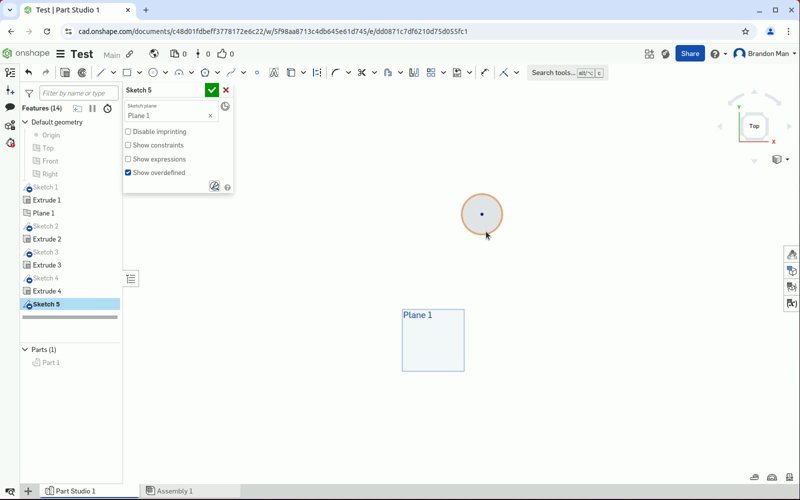
scroll(6)
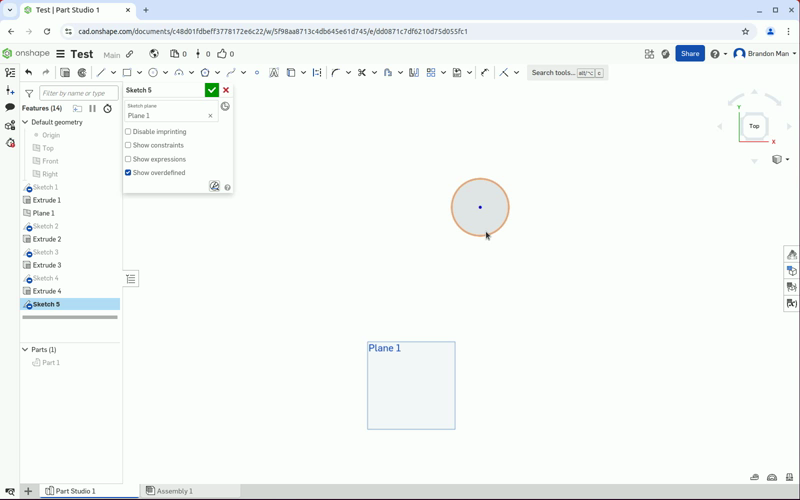
scroll(6)
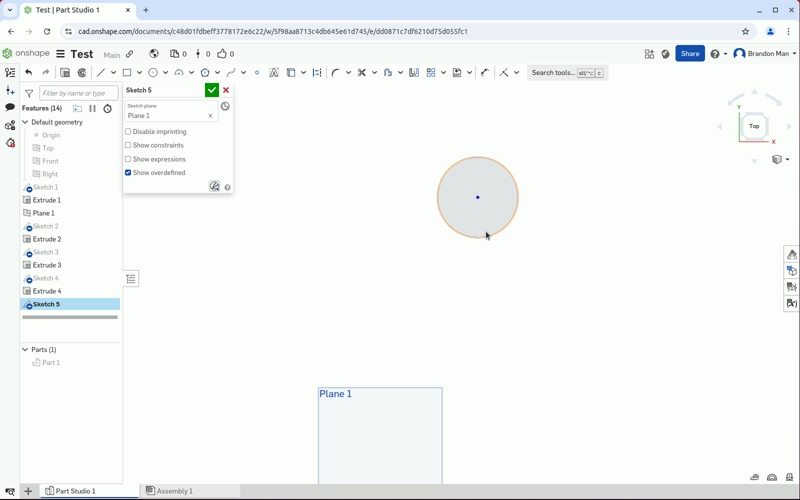
scroll(6)
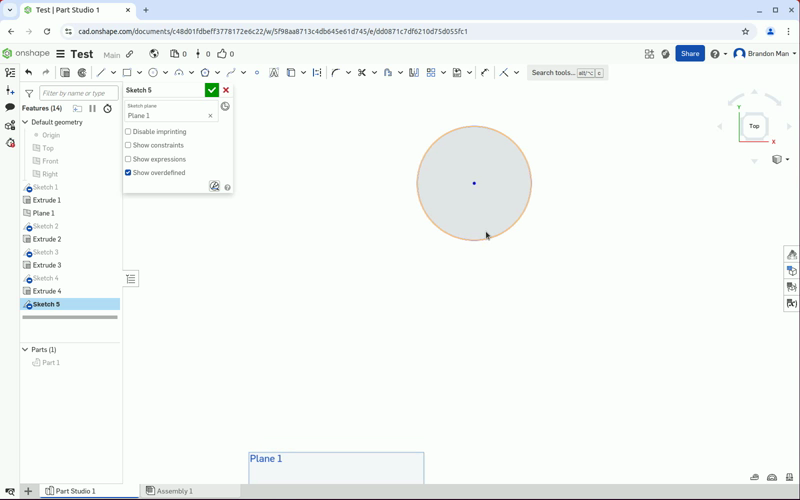
scroll(6)
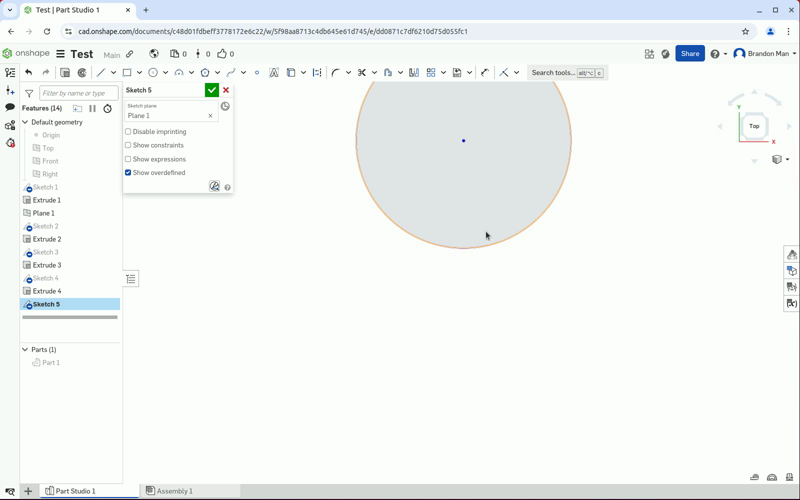
click(486, 231)
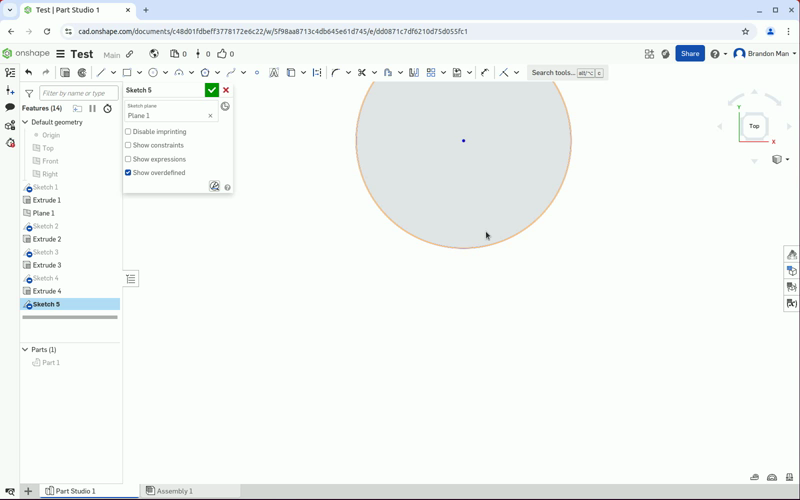
scroll(-6)
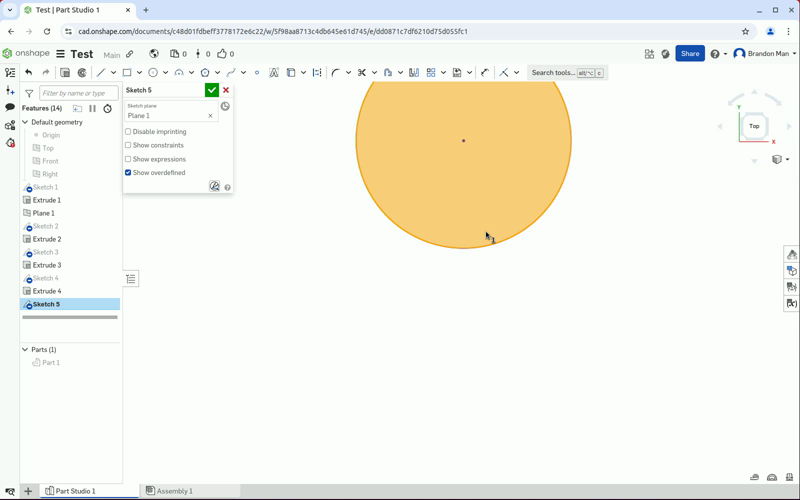
scroll(-6)
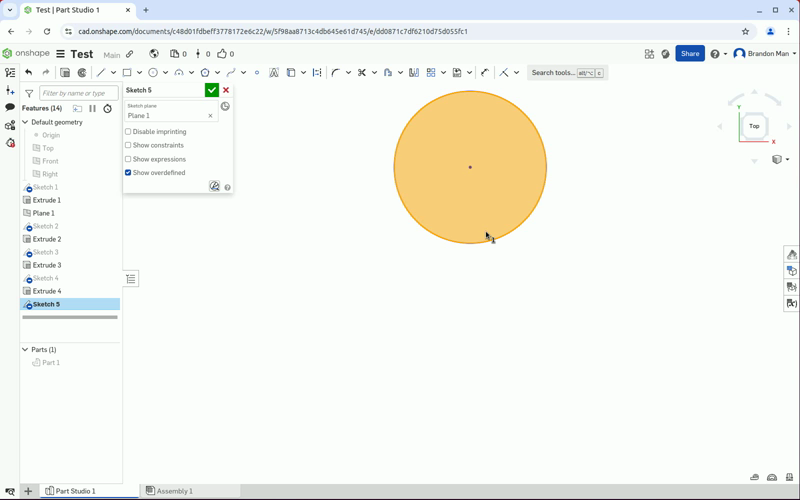
scroll(-6)
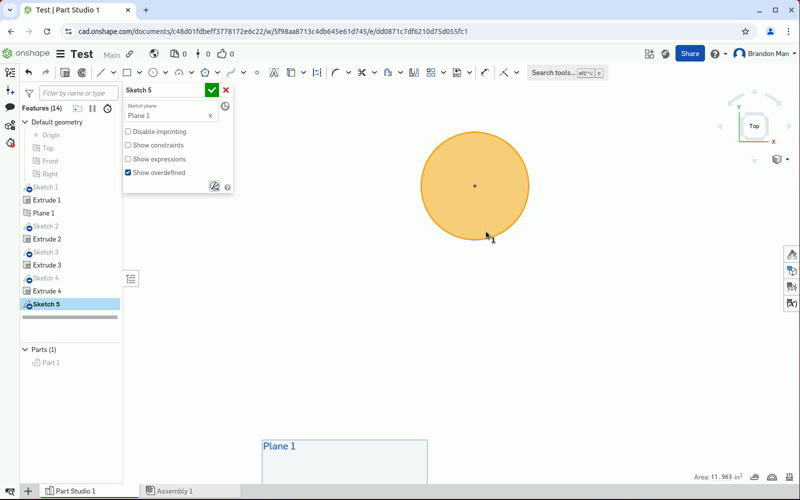
scroll(-6)
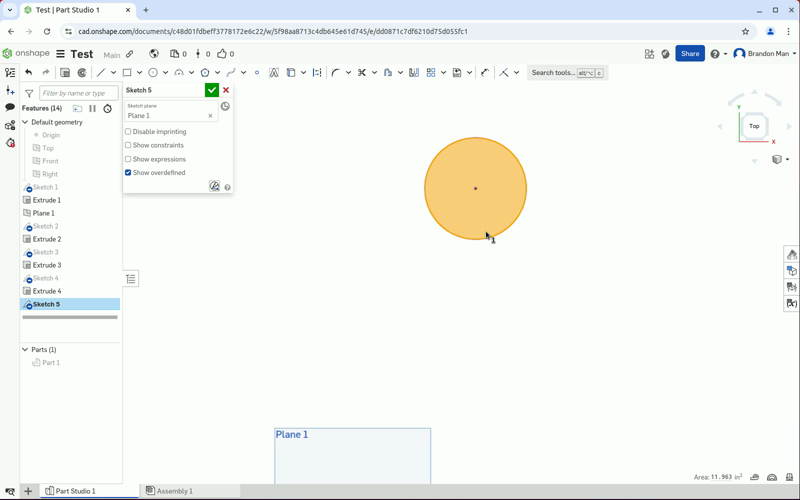
scroll(-6)
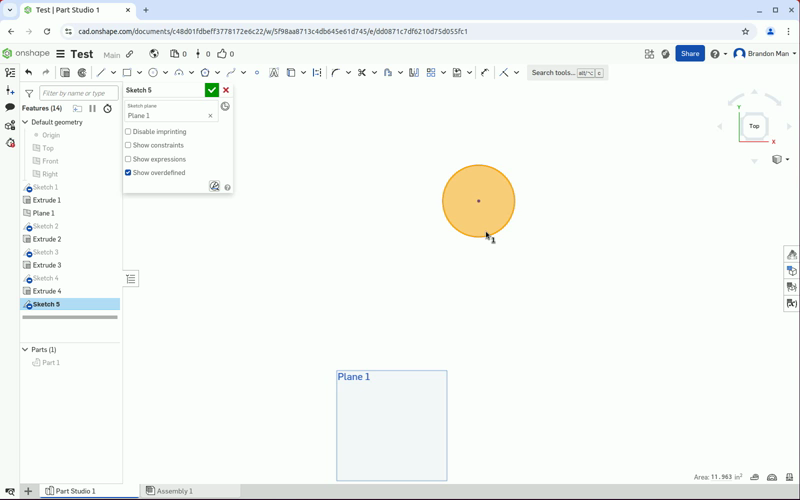
scroll(-6)
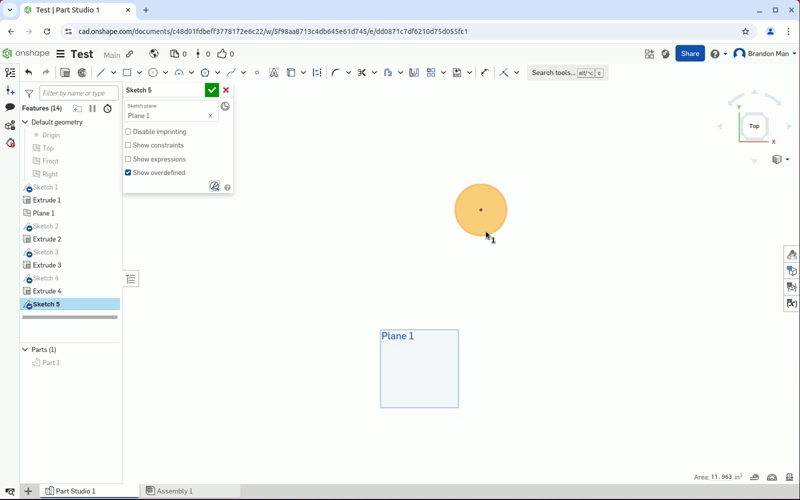
scroll(-6)
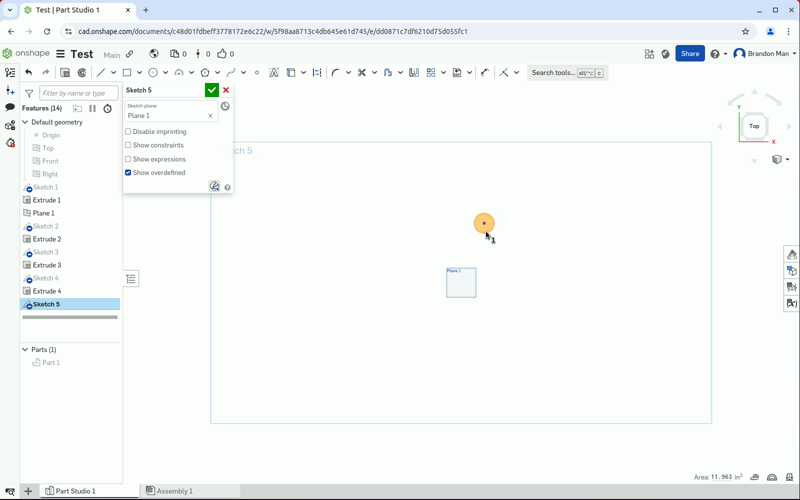
mouse_move(73, 352)
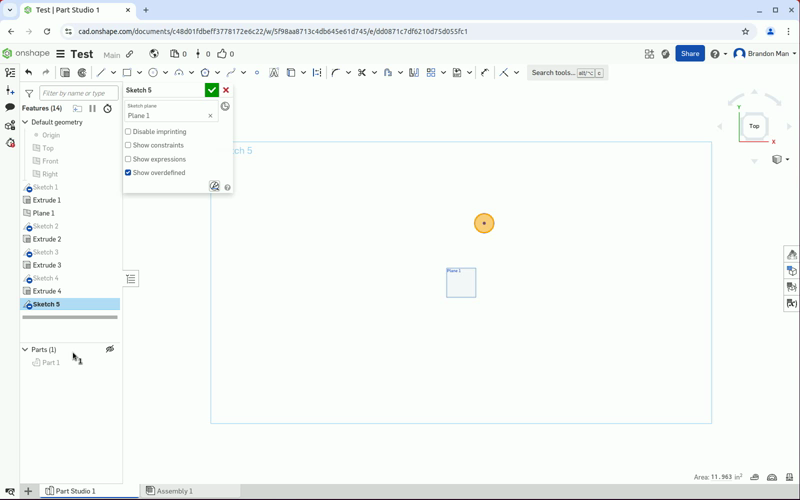
key(shift+y)
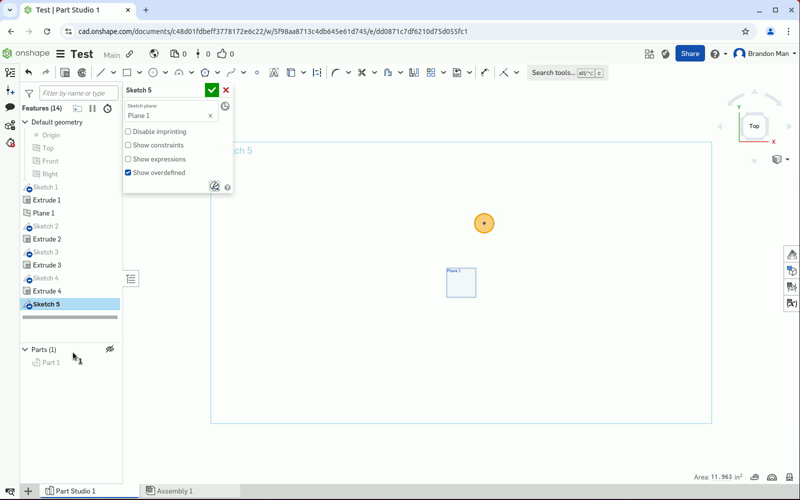
key(shift+e)
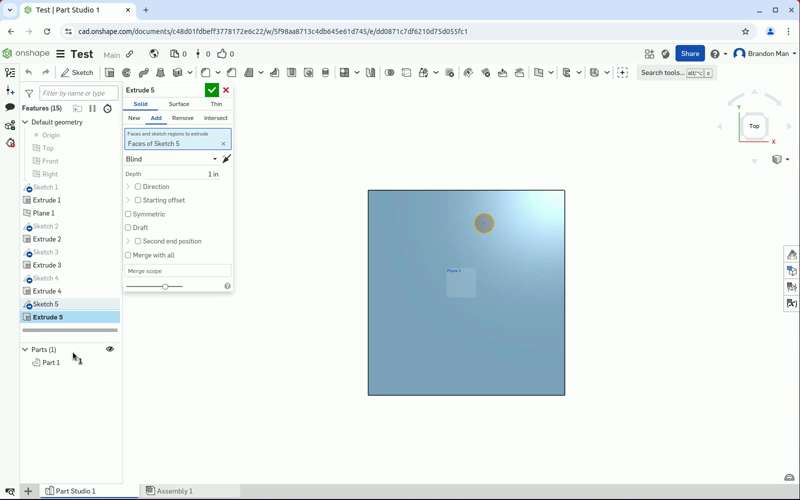
mouse_move(143, 106)
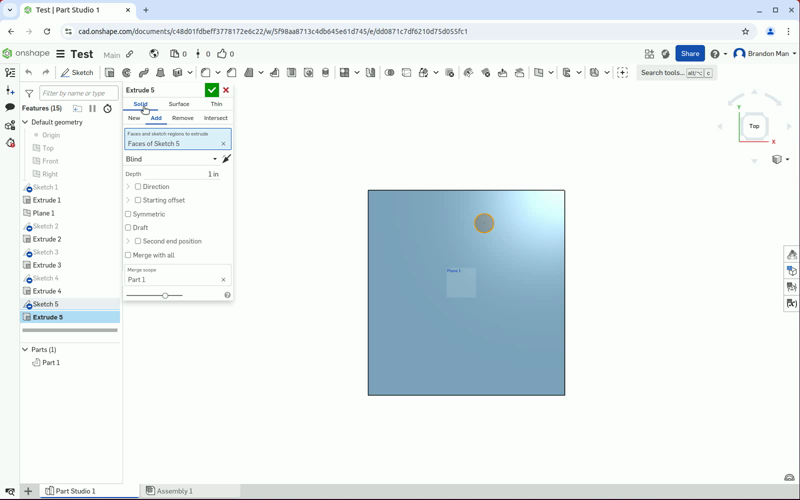
click(143, 106)
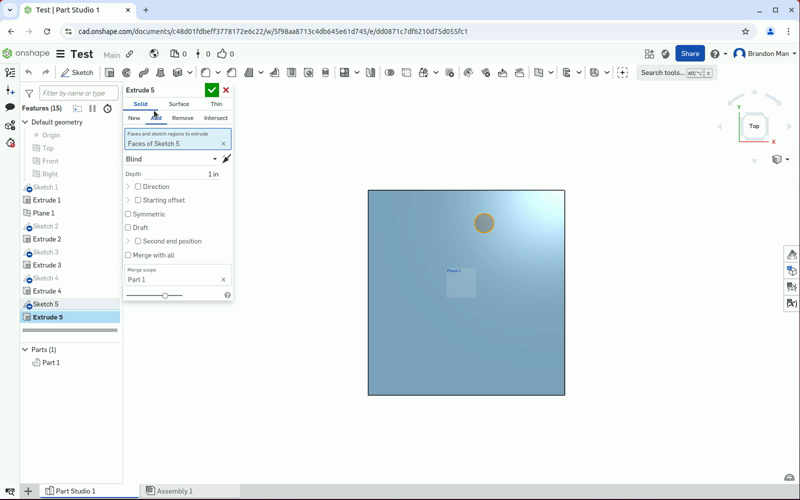
mouse_move(186, 120)
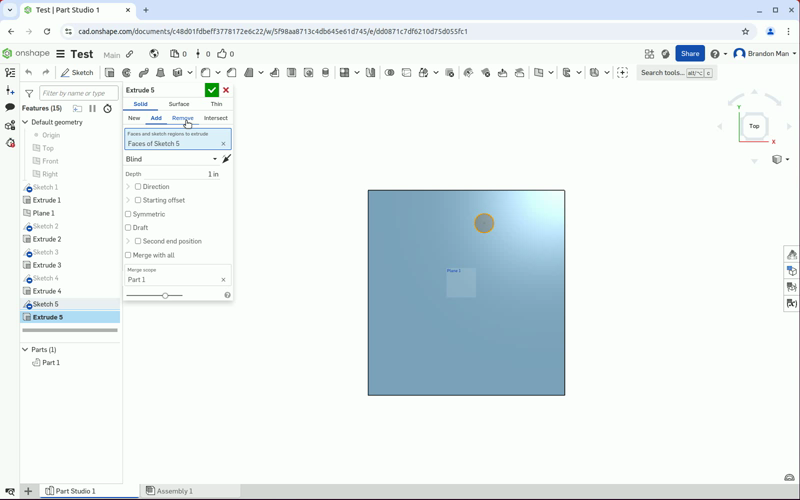
click(186, 120)
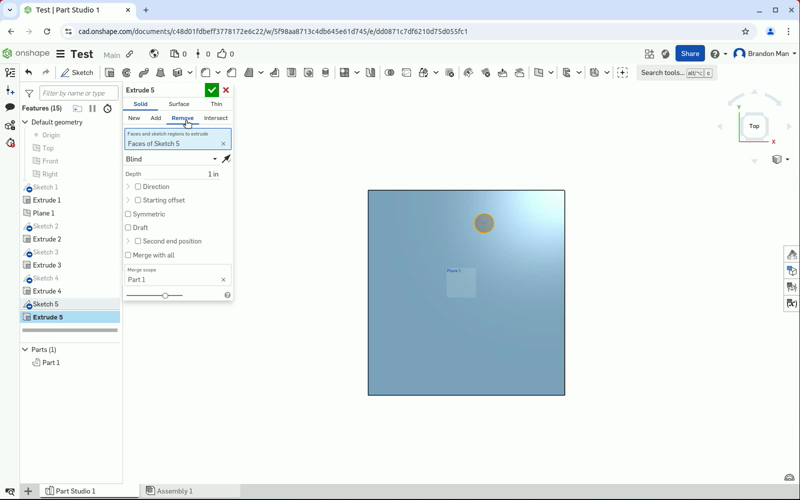
key(tab, 4)
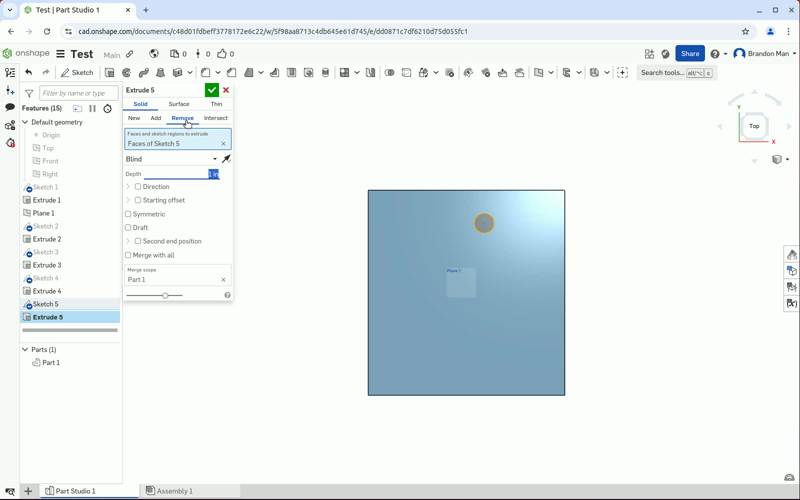
text(9.869)
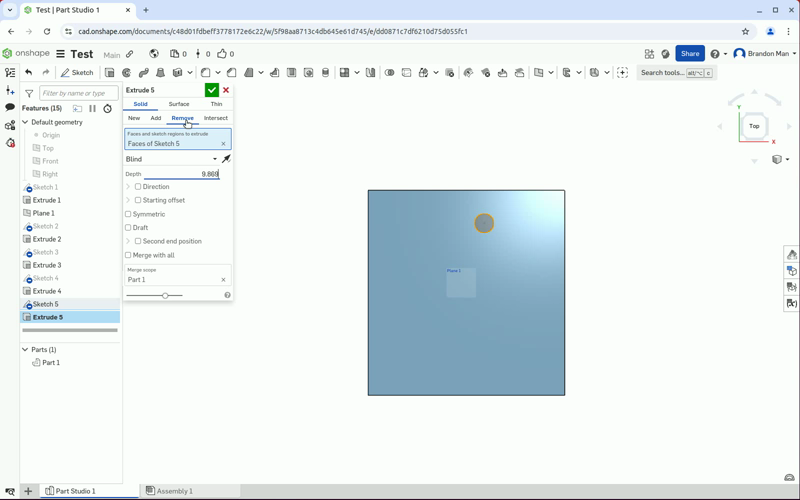
key(tab, 6)
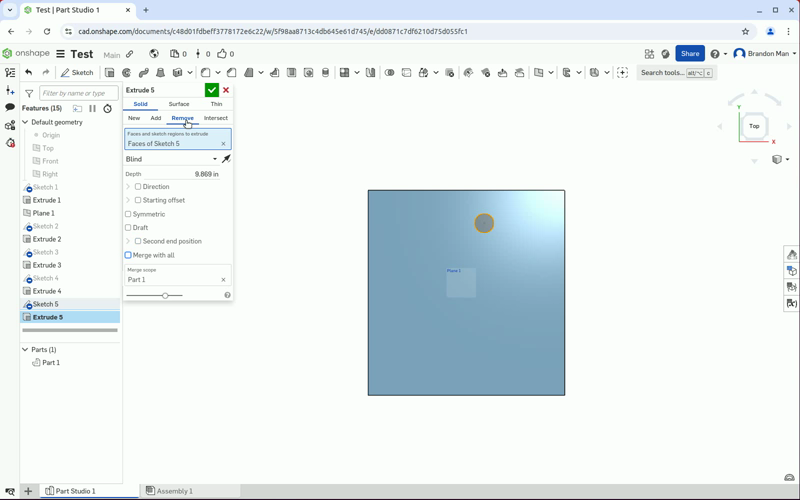
key(space)
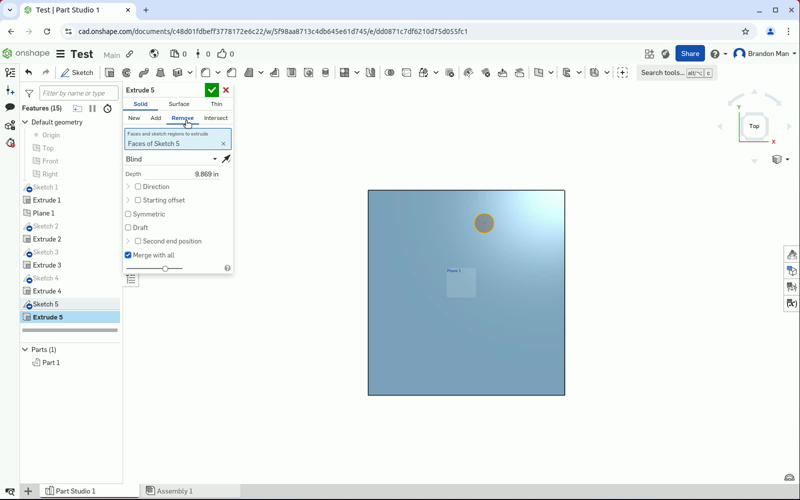
key(enter)
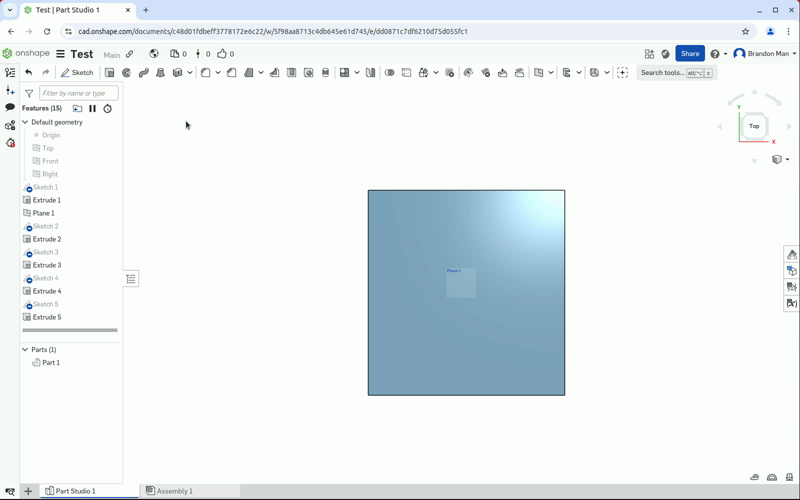
key(shift+h)
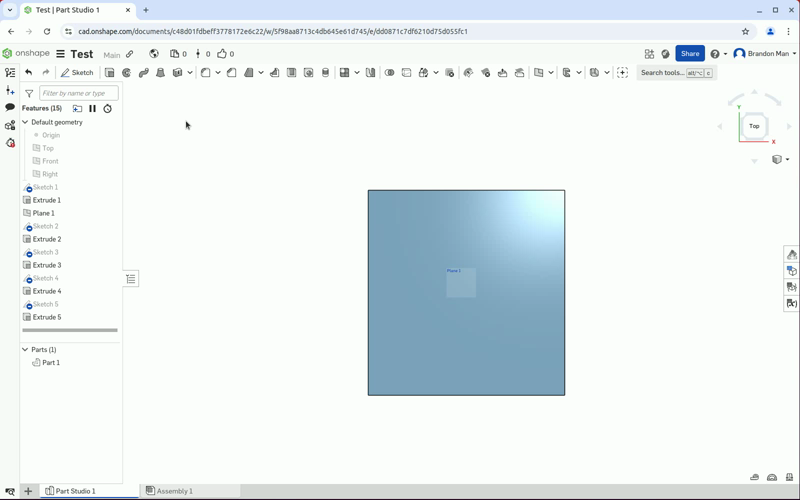
key(shift+h)
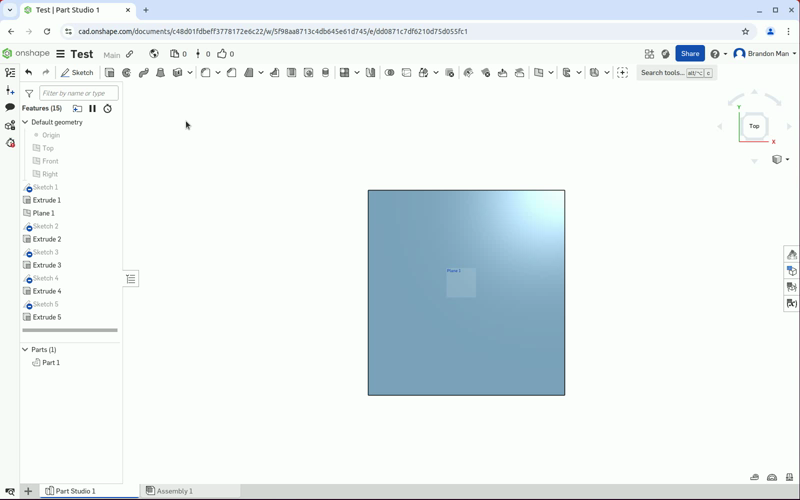
mouse_move(73, 189)
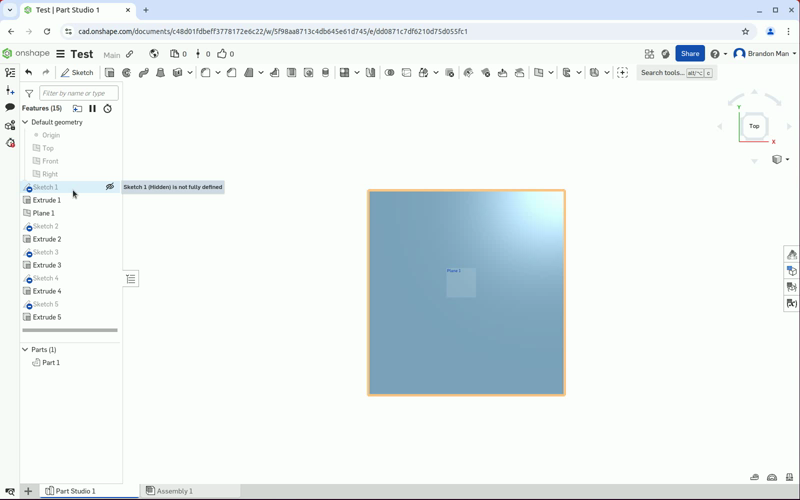
click(73, 189)
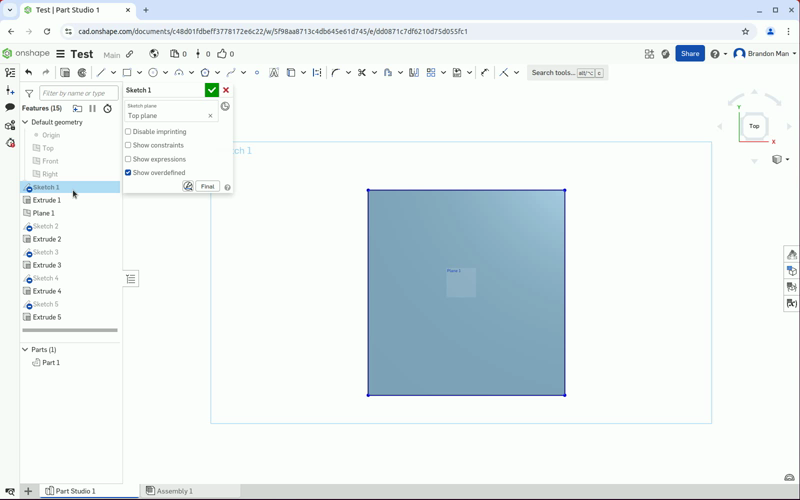
mouse_move(229, 92)
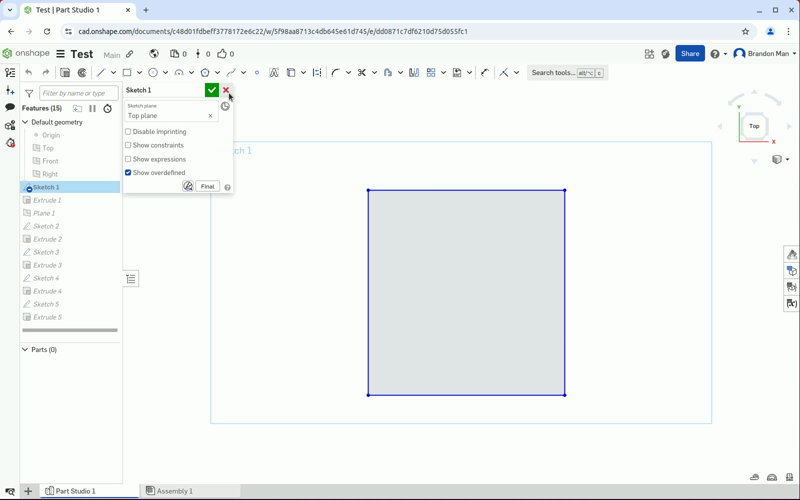
click(229, 92)
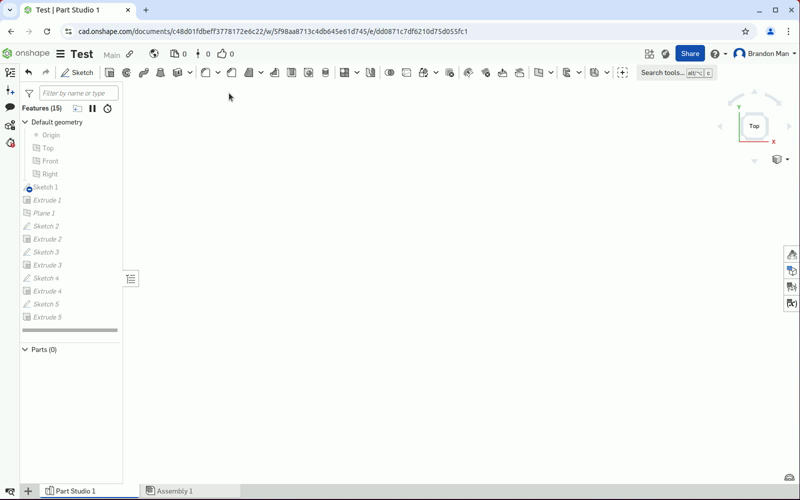
key(shift+s)
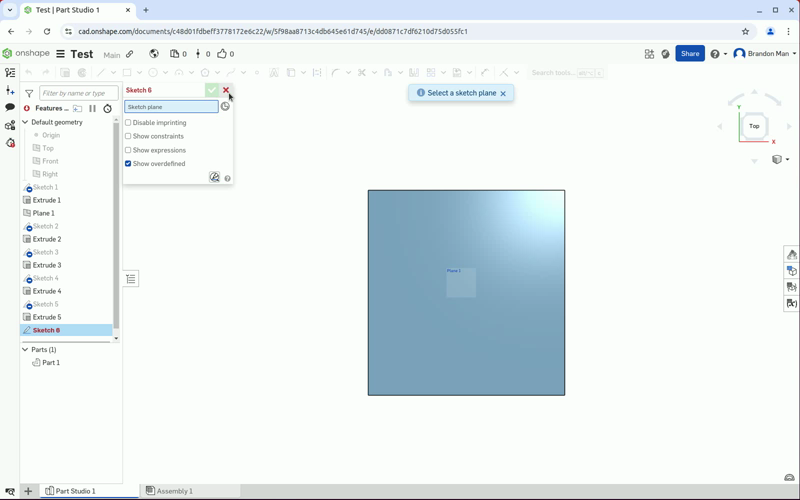
mouse_move(69, 215)
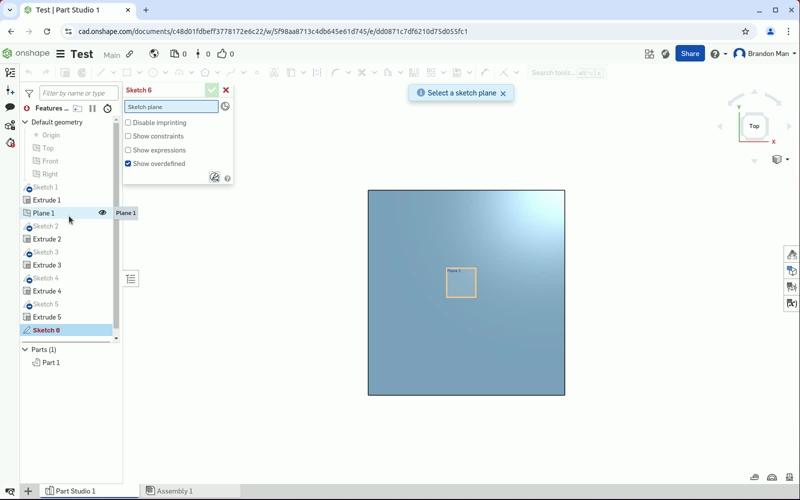
click(69, 215)
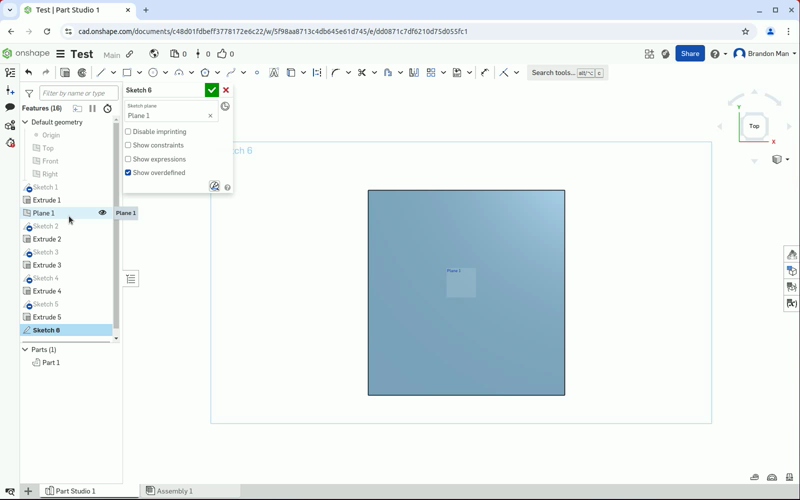
mouse_move(73, 352)
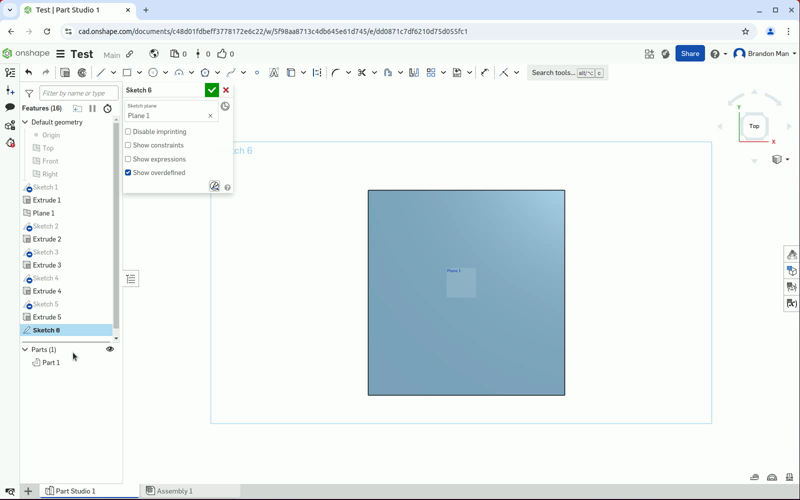
key(y)
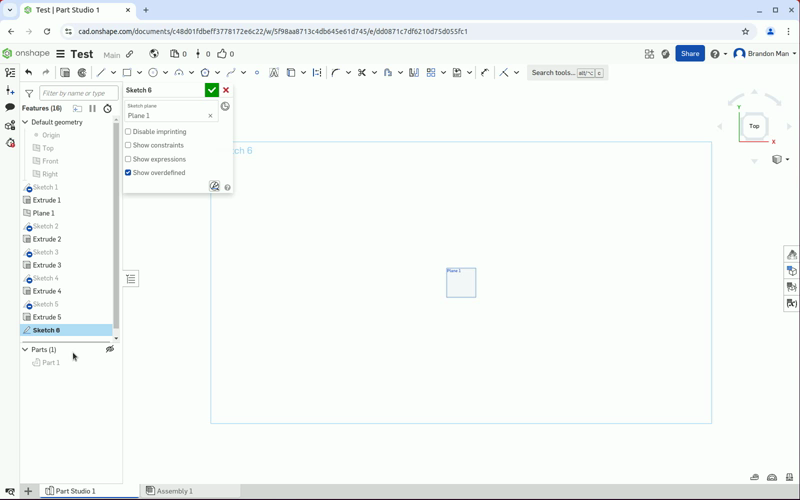
key(c)
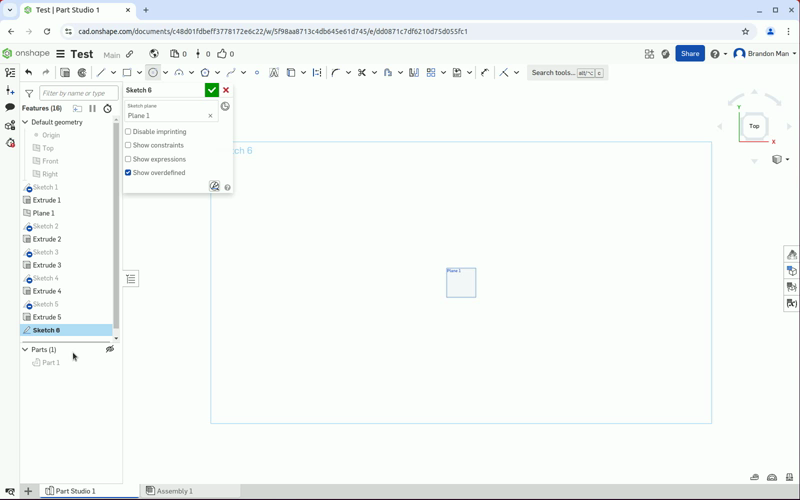
key_down(shift)
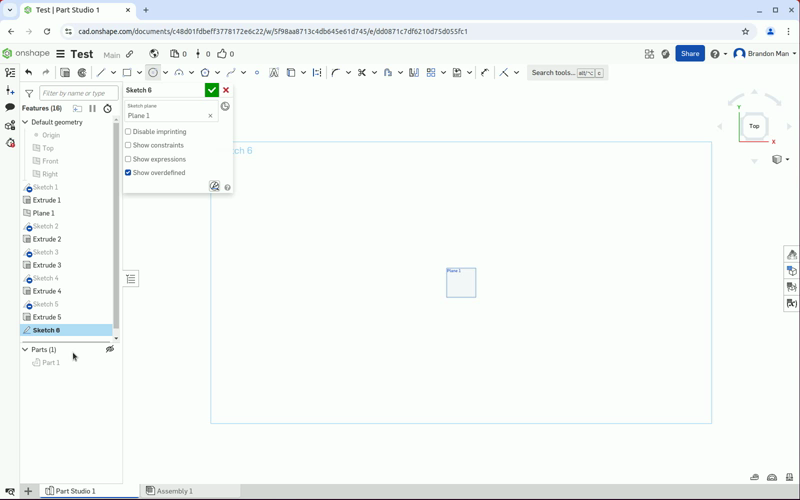
mouse_move(518, 223)
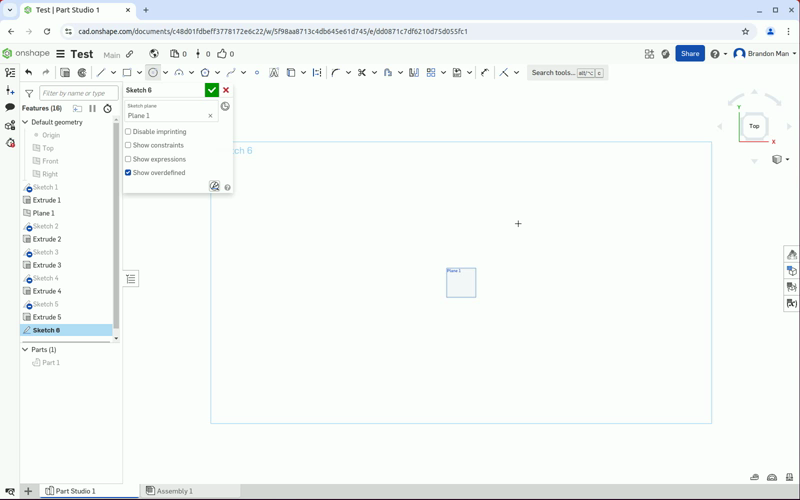
click(518, 223)
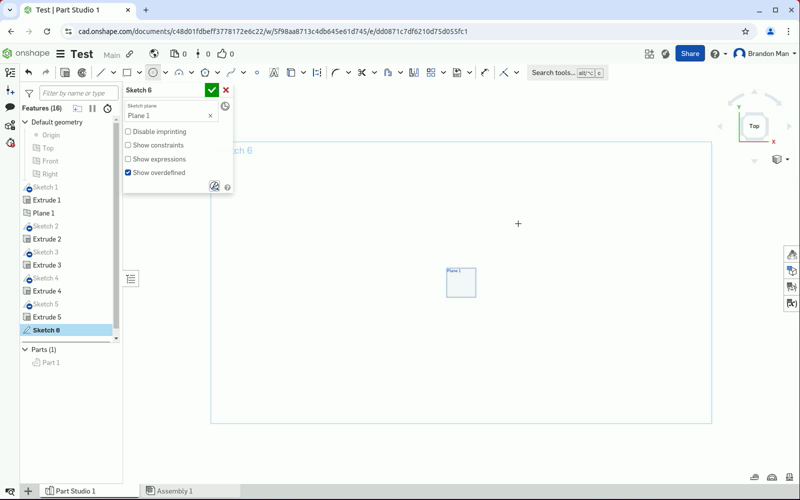
key_up(shift)
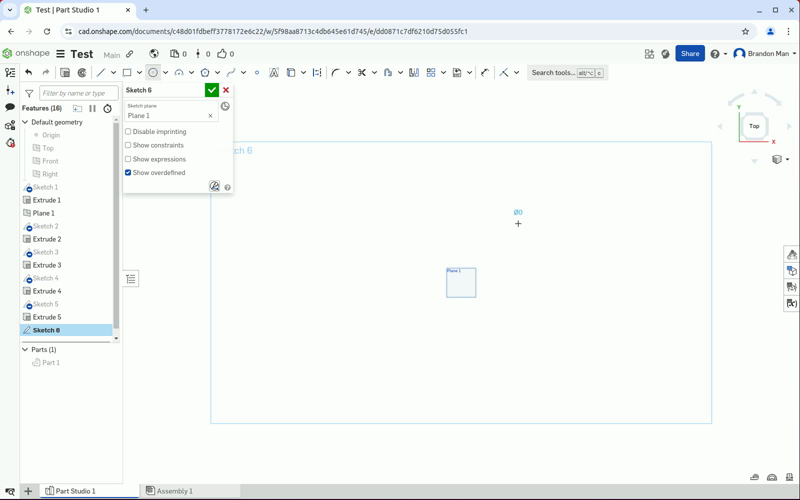
mouse_move(527, 223)
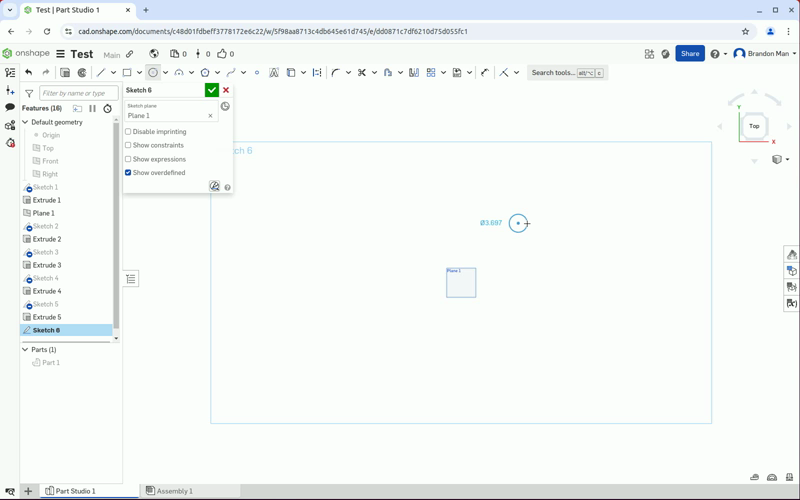
click(527, 223)
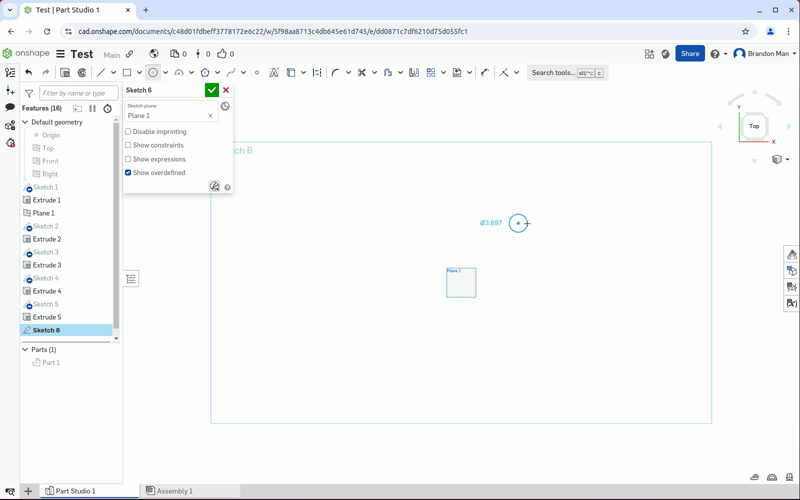
key(esc)
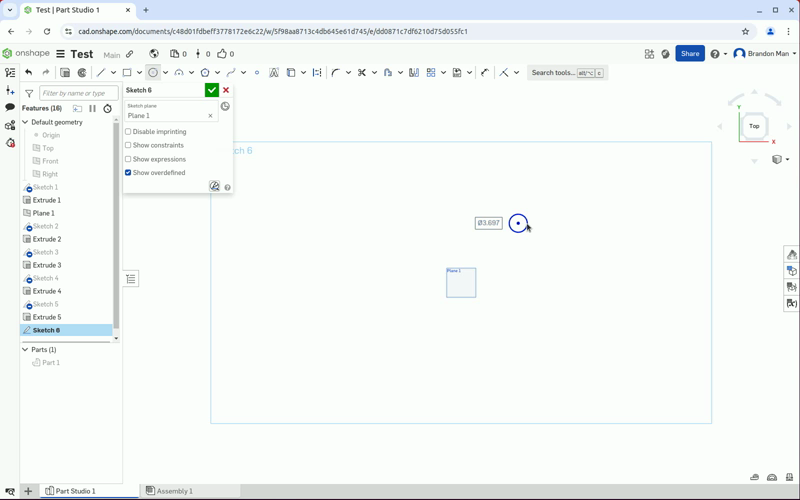
mouse_move(518, 223)
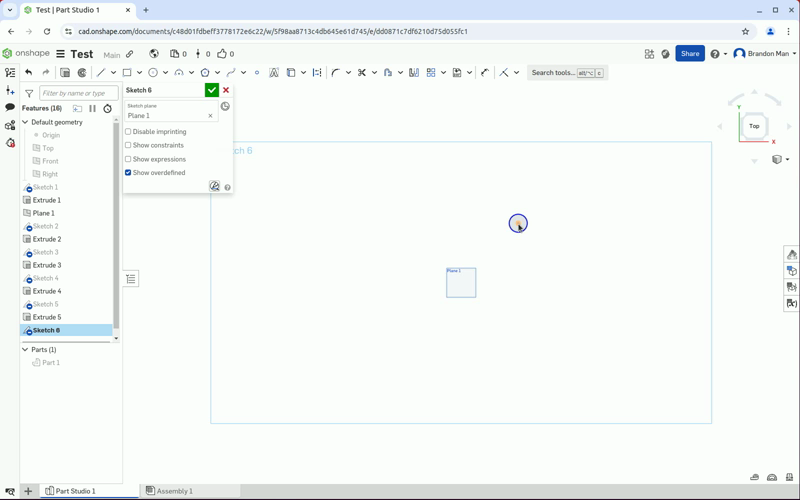
scroll(6)
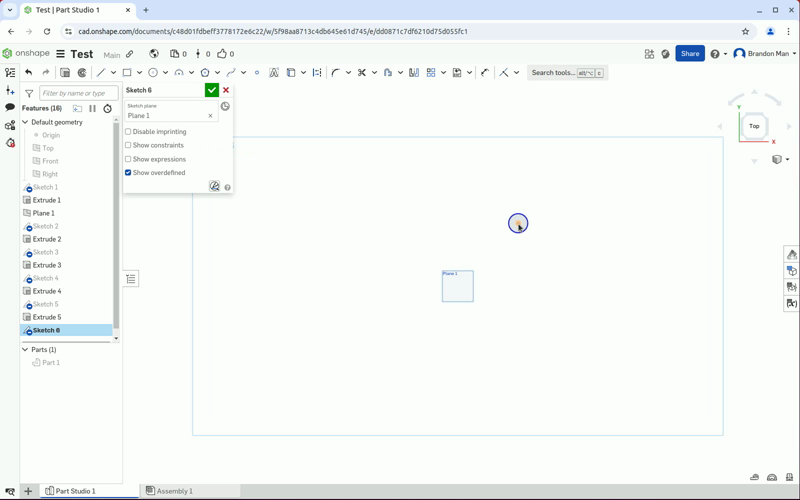
scroll(6)
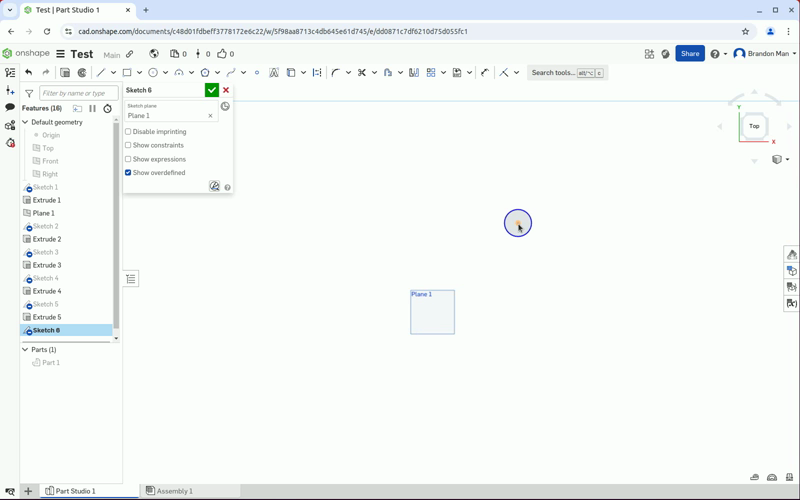
scroll(6)
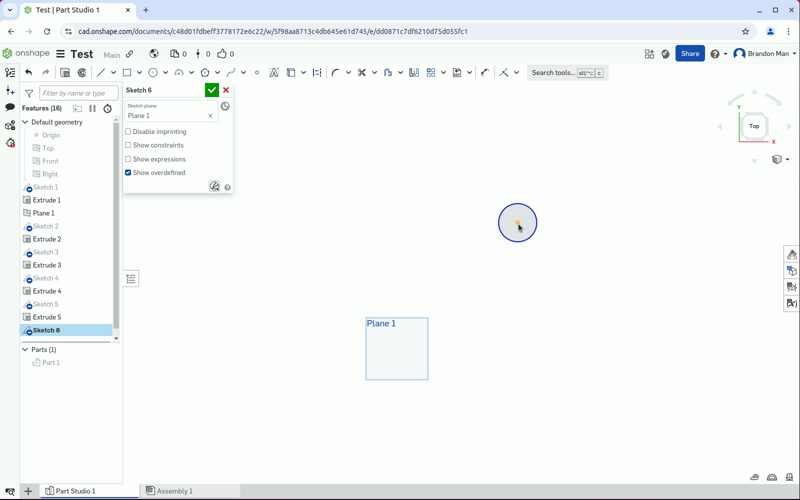
scroll(6)
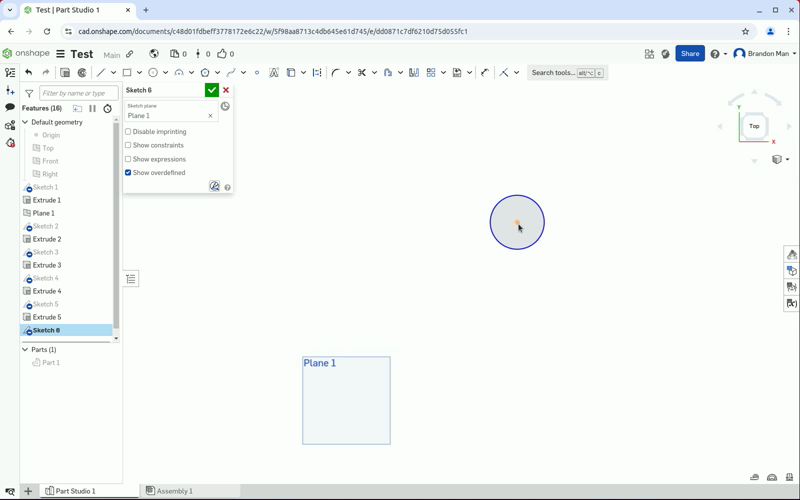
scroll(6)
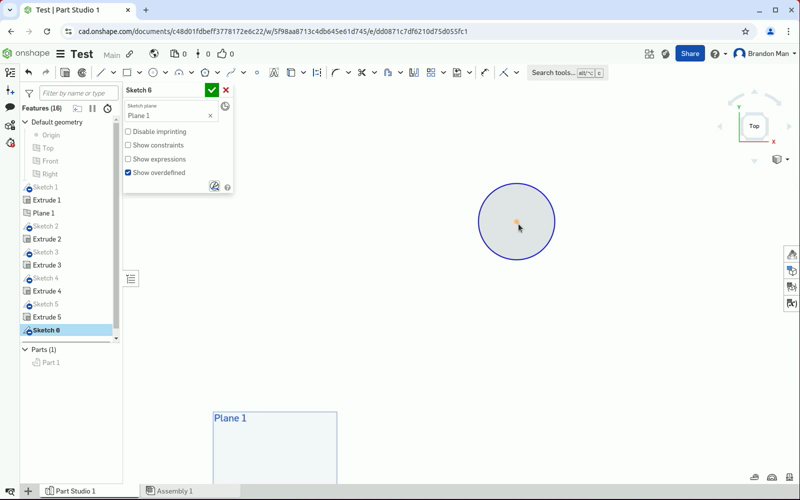
scroll(6)
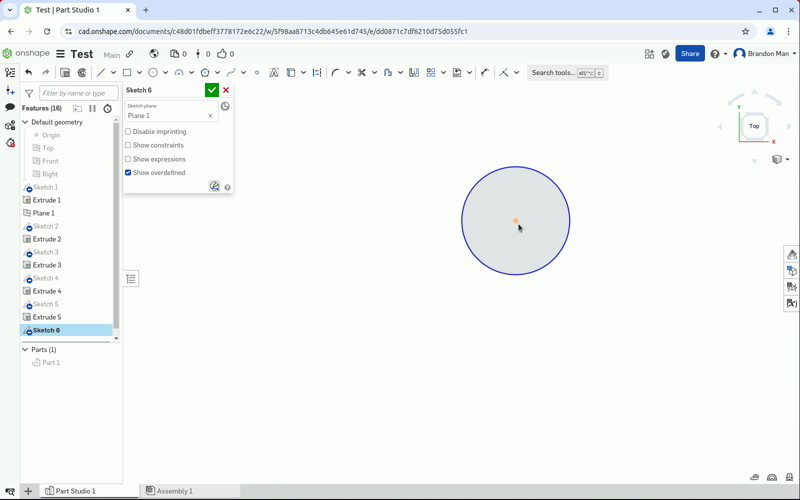
scroll(6)
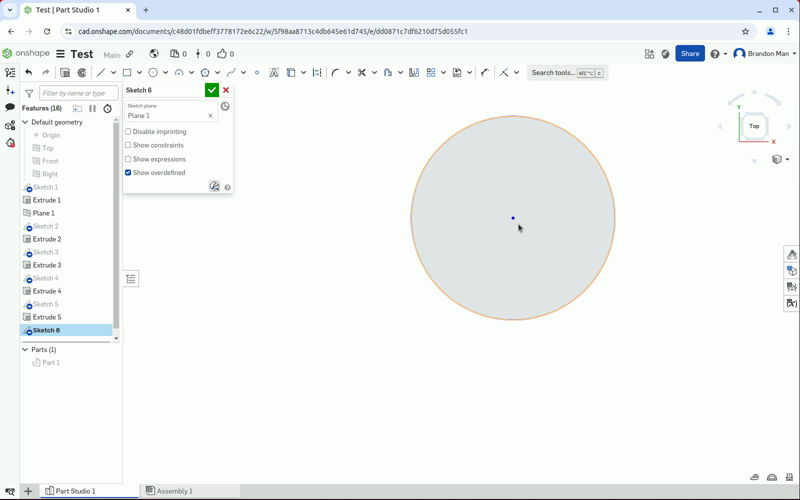
click(518, 223)
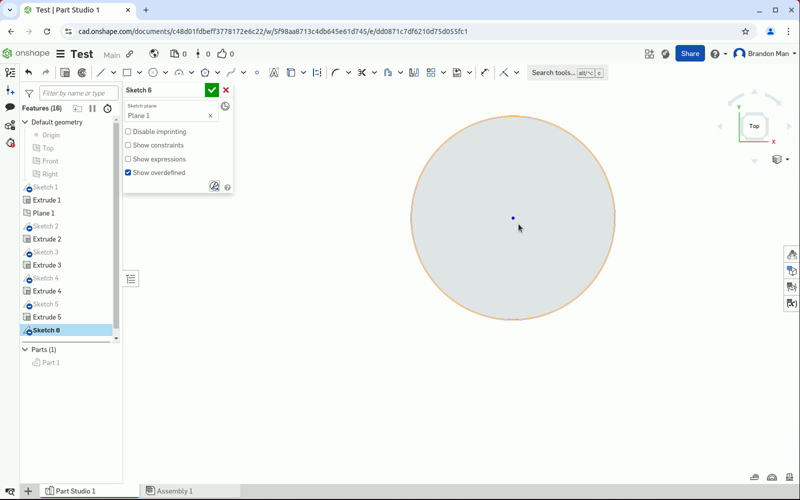
scroll(-6)
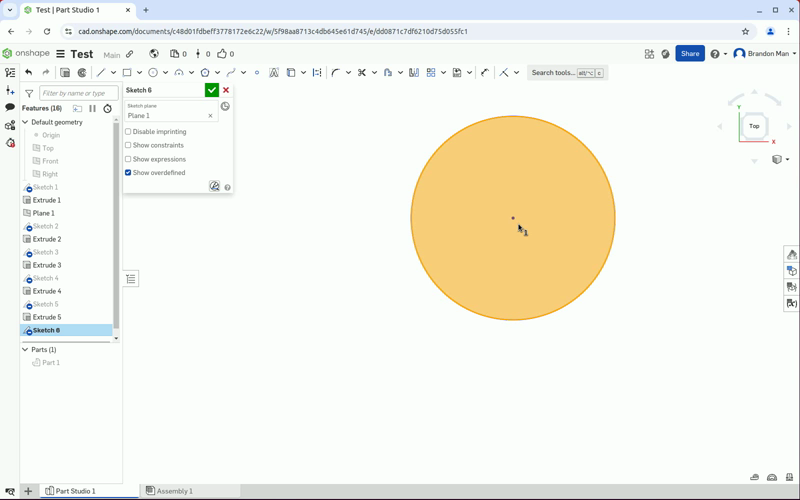
scroll(-6)
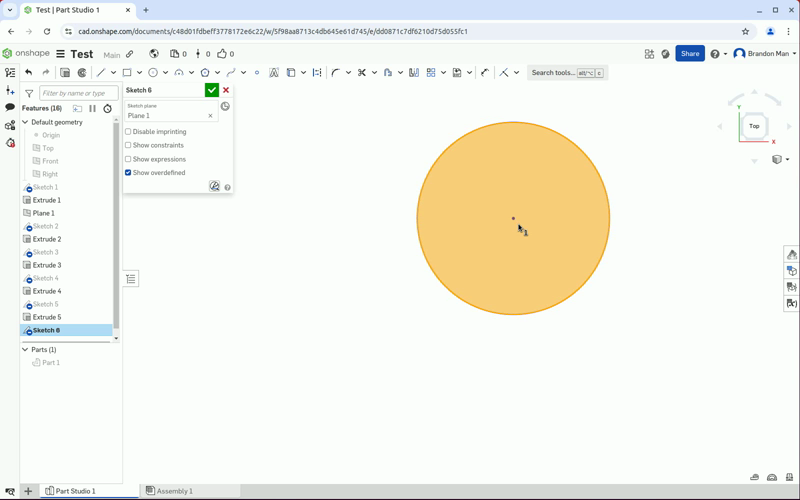
scroll(-6)
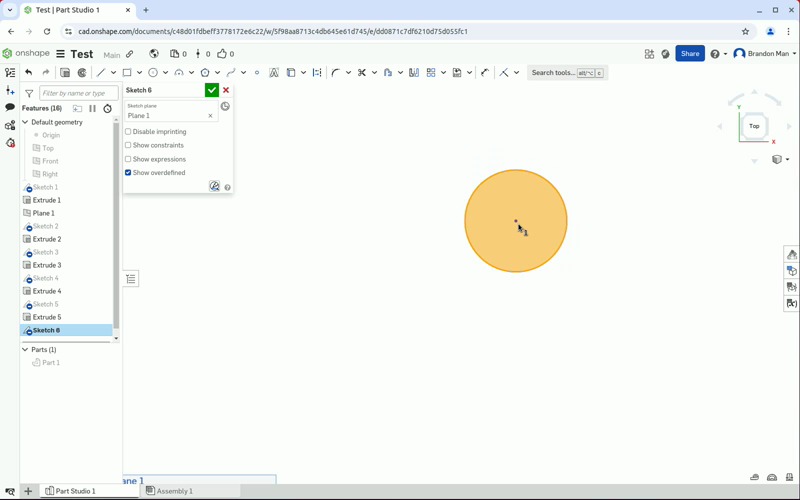
scroll(-6)
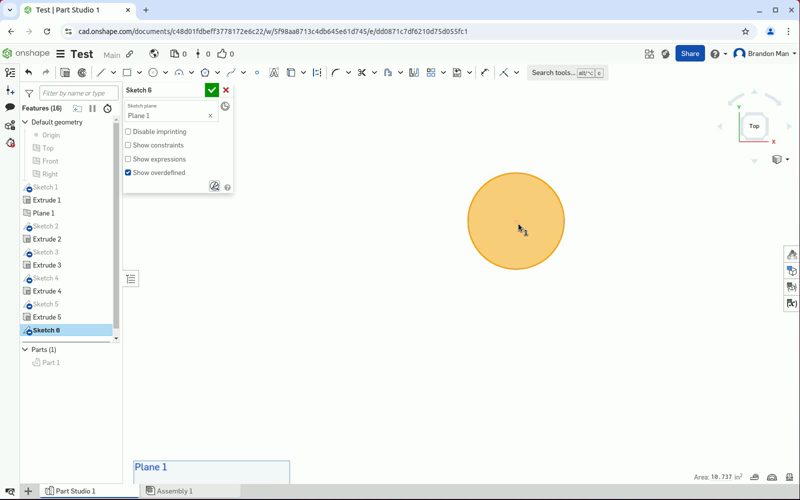
scroll(-6)
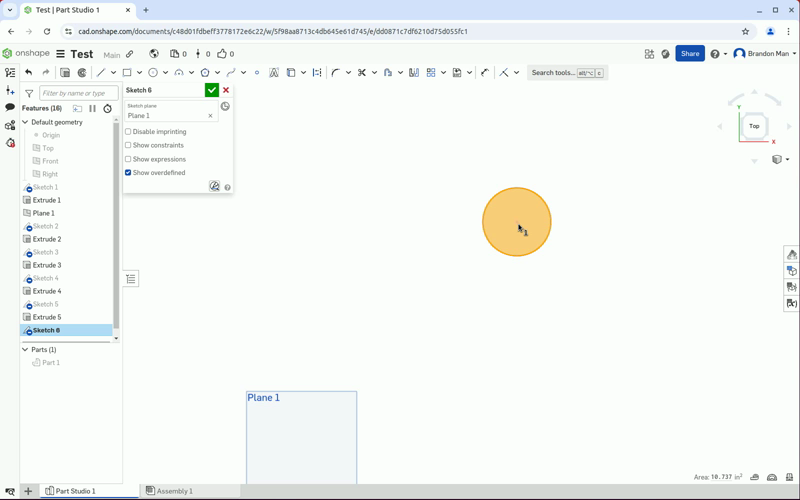
scroll(-6)
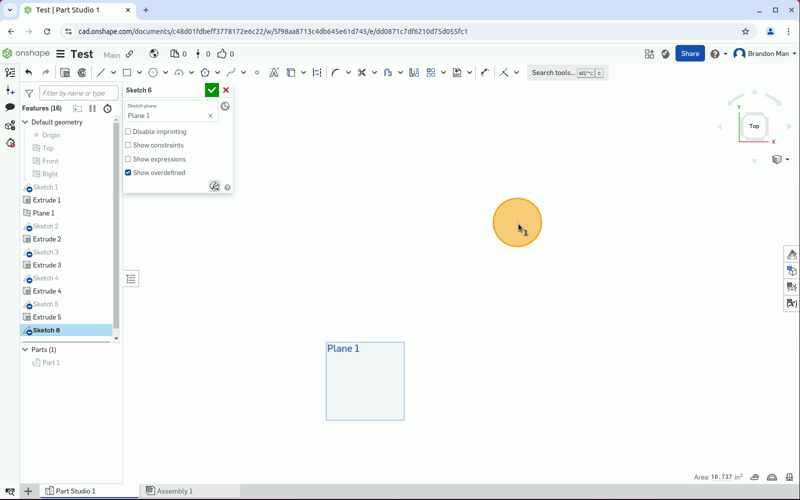
scroll(-6)
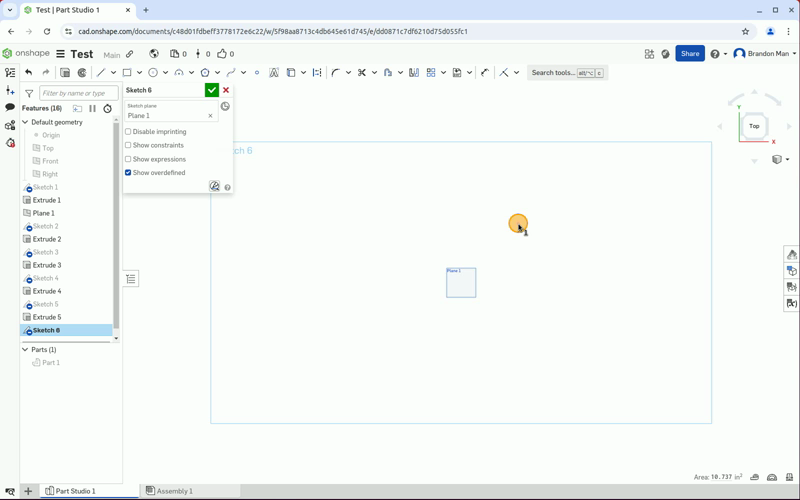
mouse_move(73, 352)
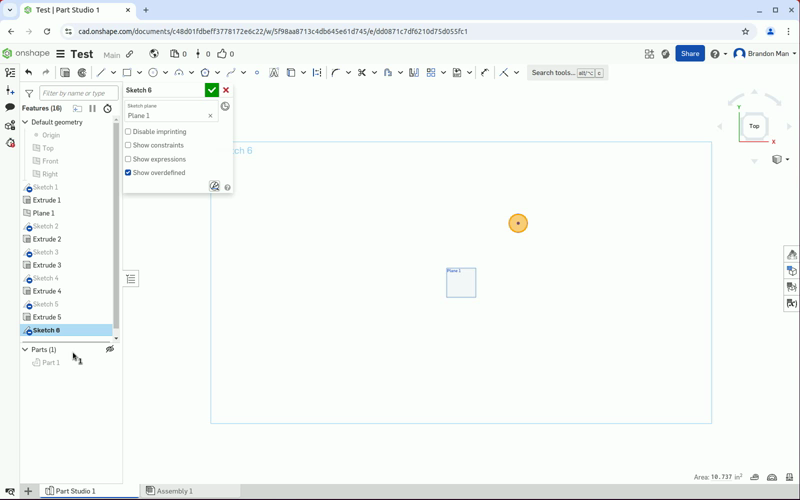
key(shift+y)
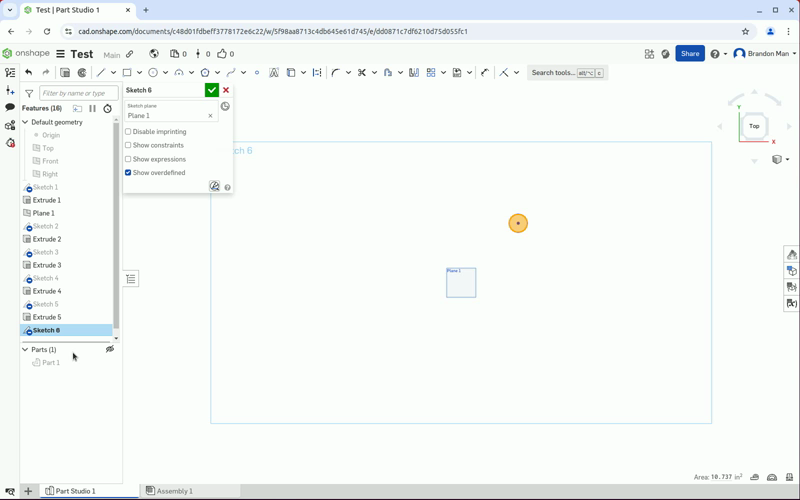
key(shift+e)
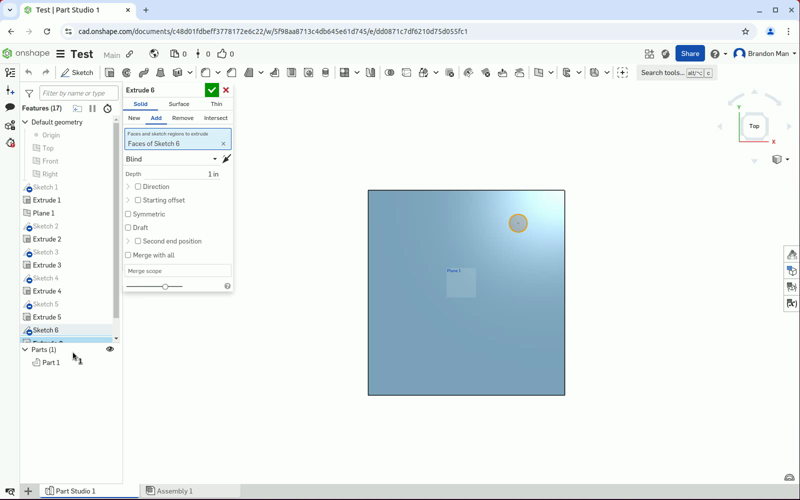
mouse_move(143, 106)
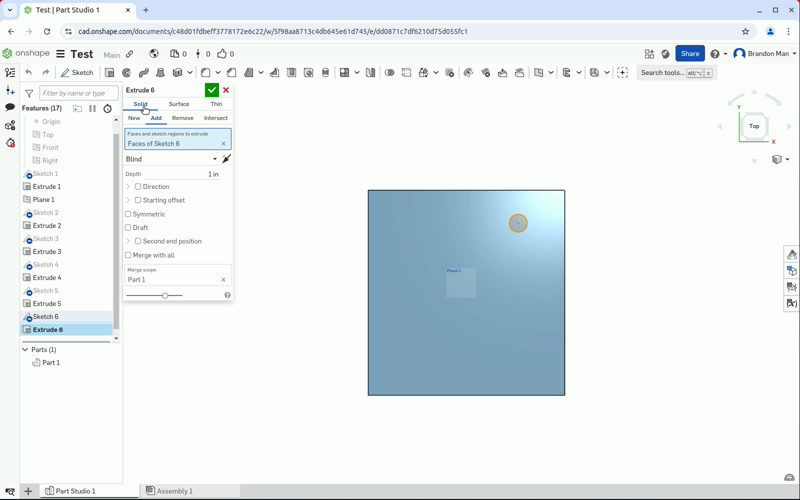
click(143, 106)
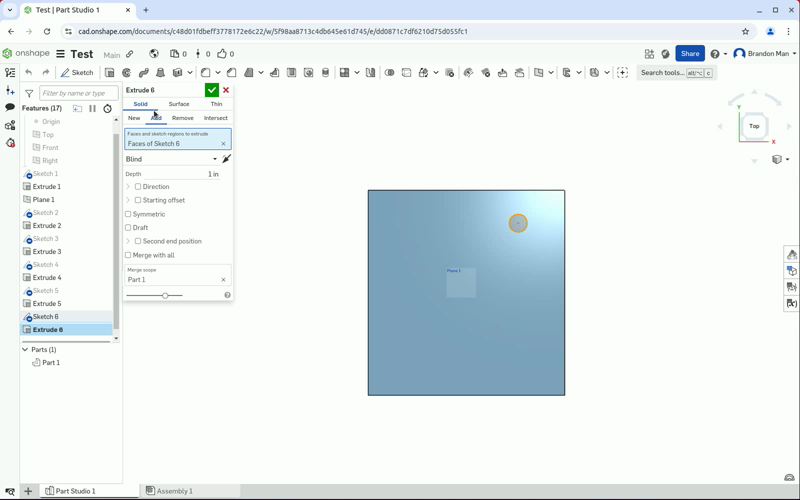
mouse_move(186, 120)
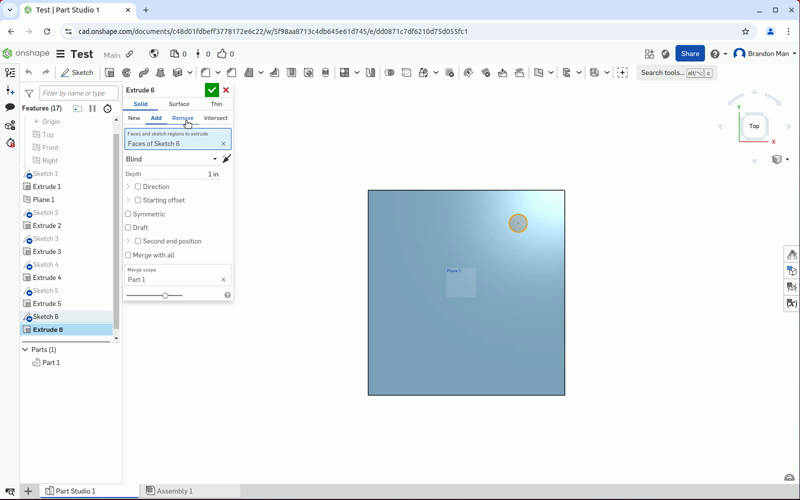
click(186, 120)
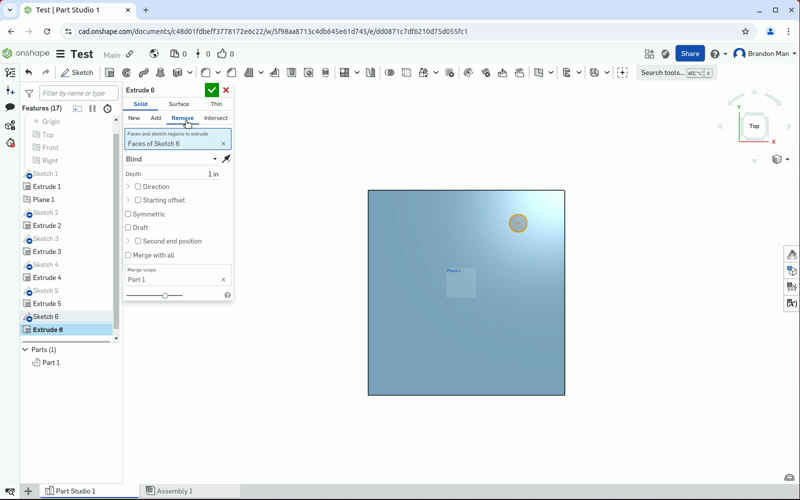
key(tab, 4)
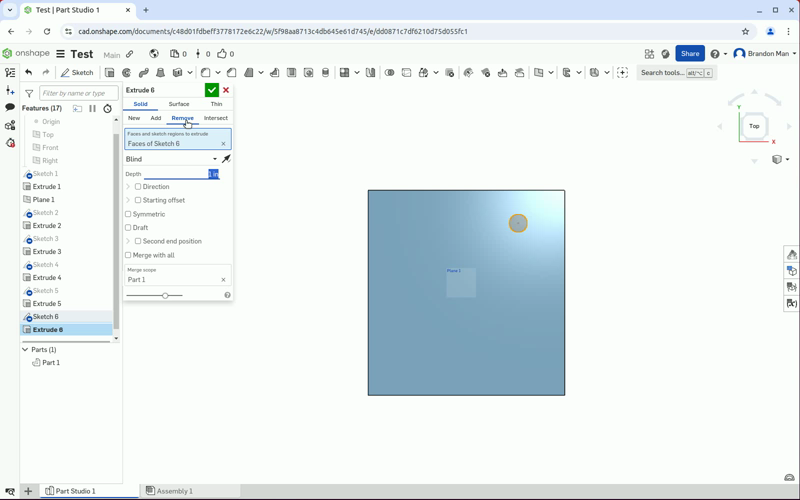
text(9.869)
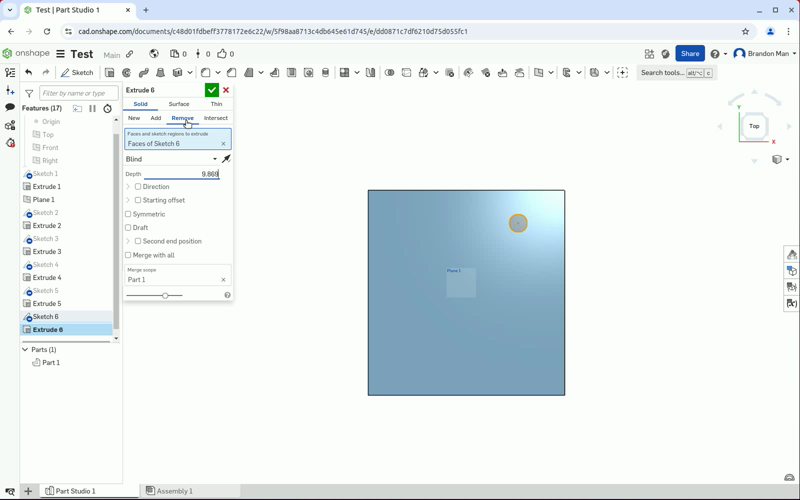
key(tab, 6)
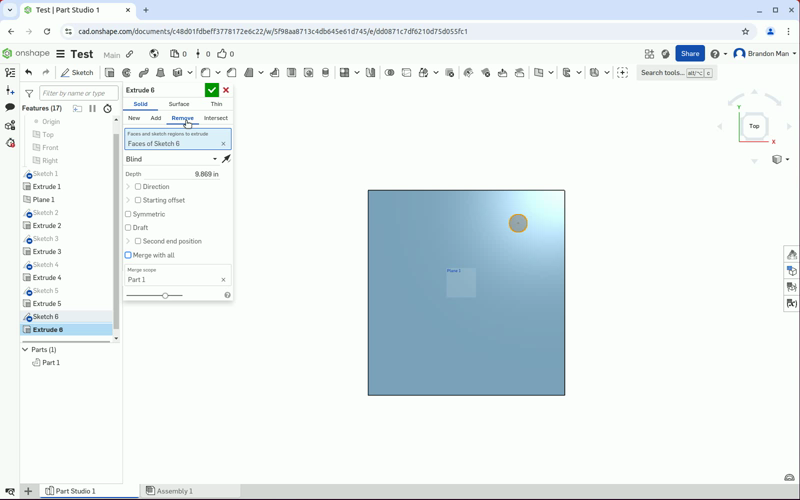
key(space)
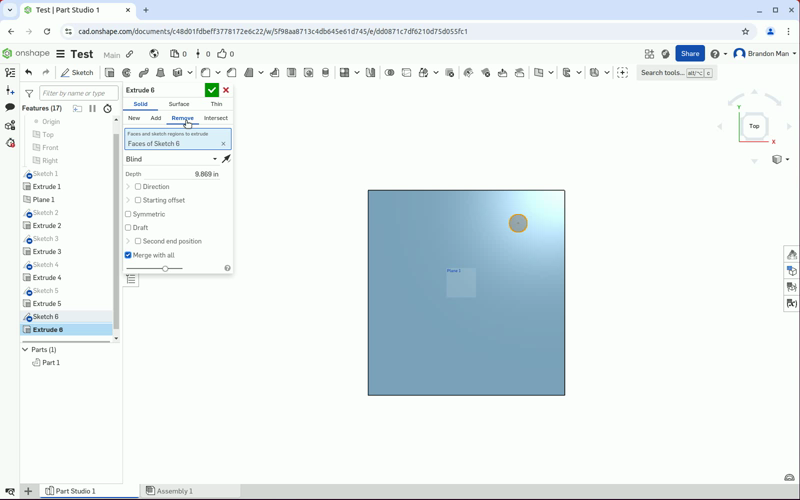
key(enter)
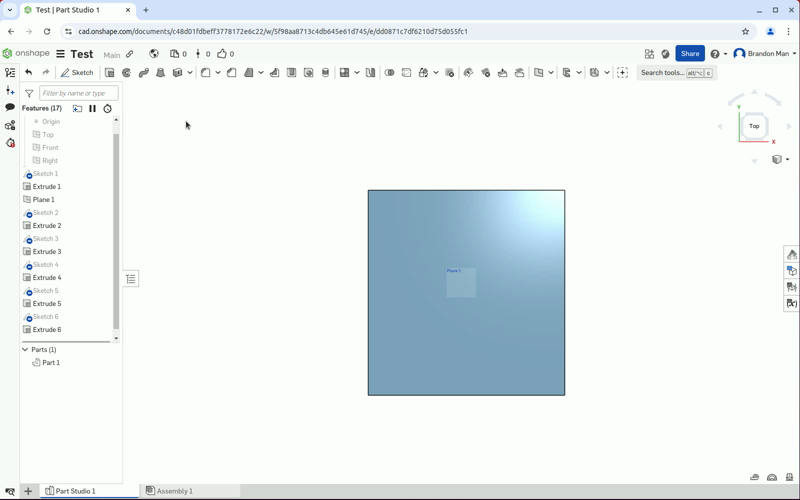
key(shift+h)
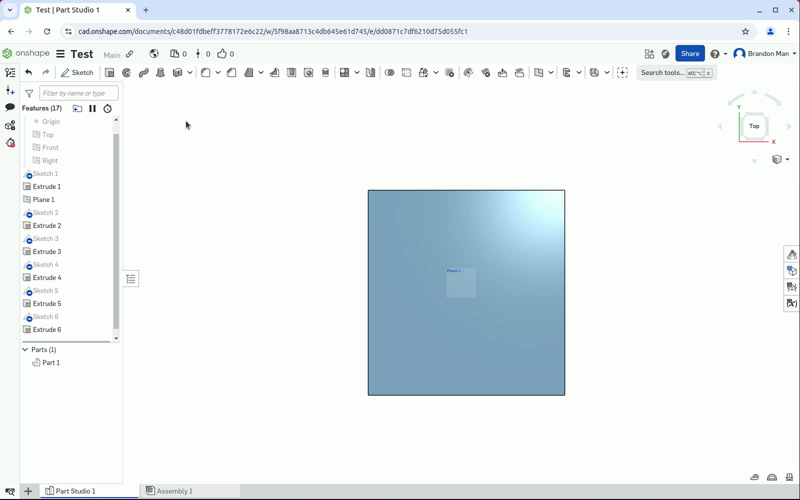
key(shift+h)
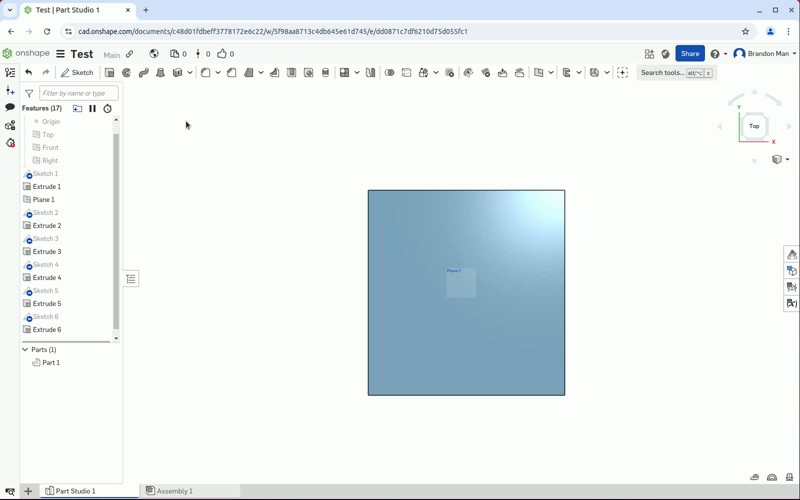
mouse_move(69, 176)
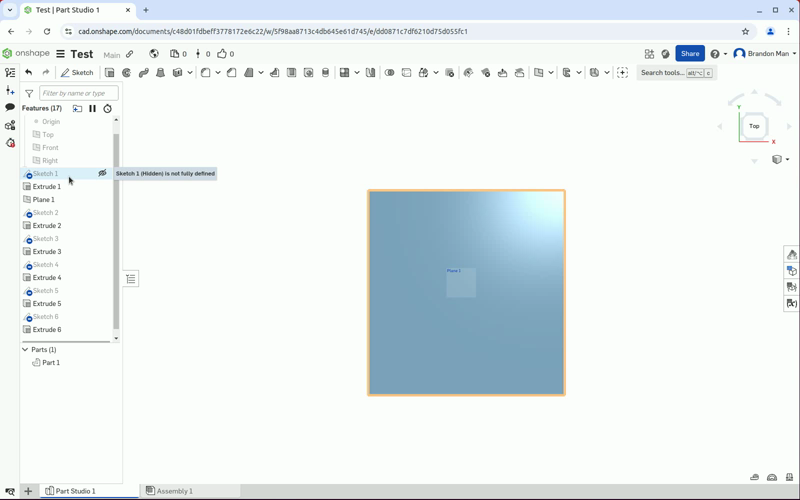
click(69, 176)
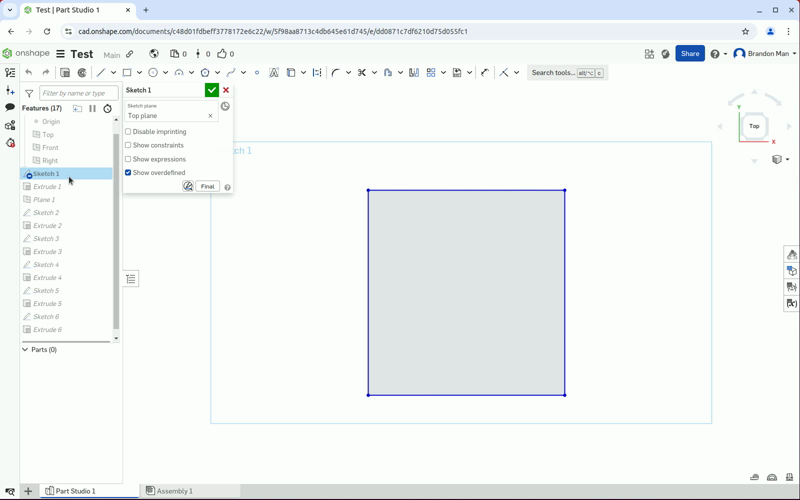
mouse_move(229, 92)
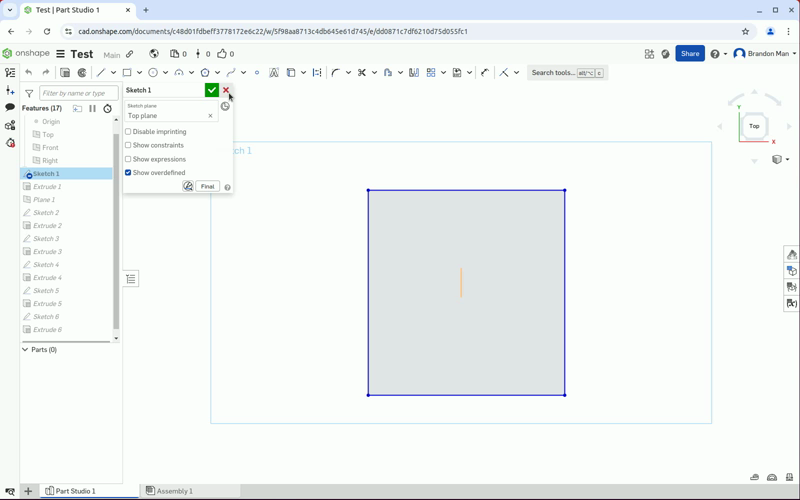
click(229, 92)
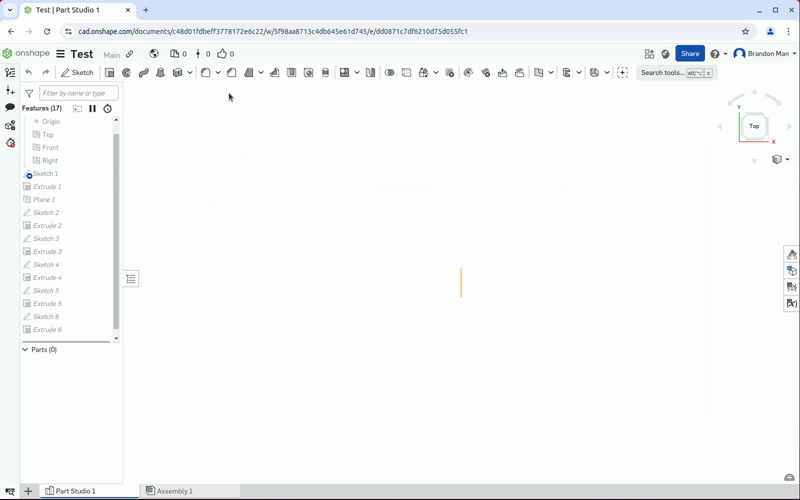
key(shift+s)
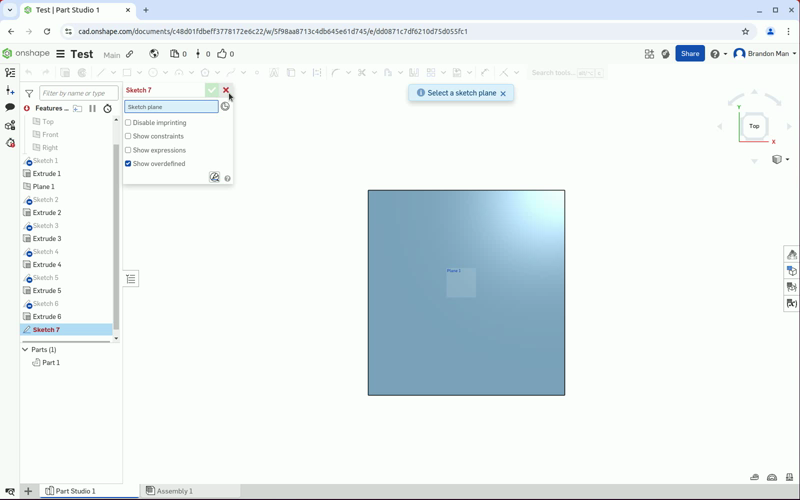
mouse_move(69, 189)
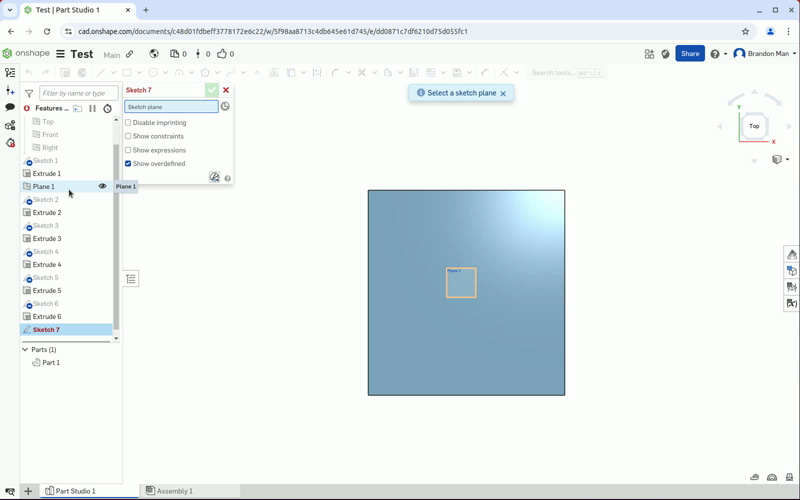
click(69, 189)
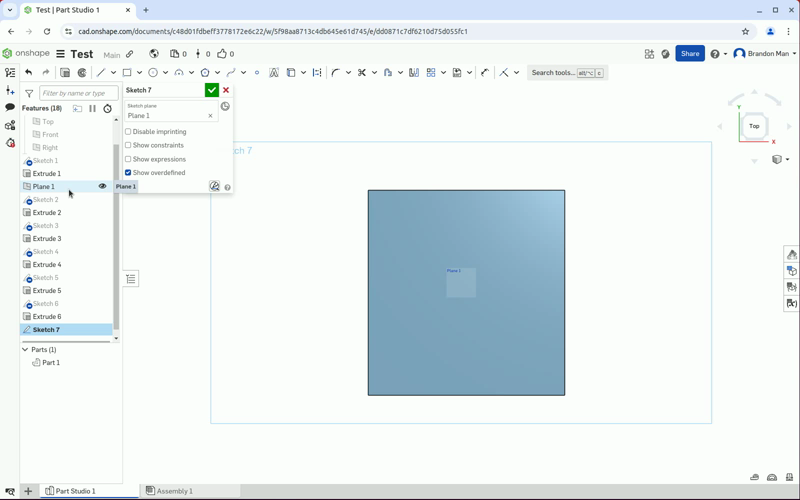
mouse_move(73, 352)
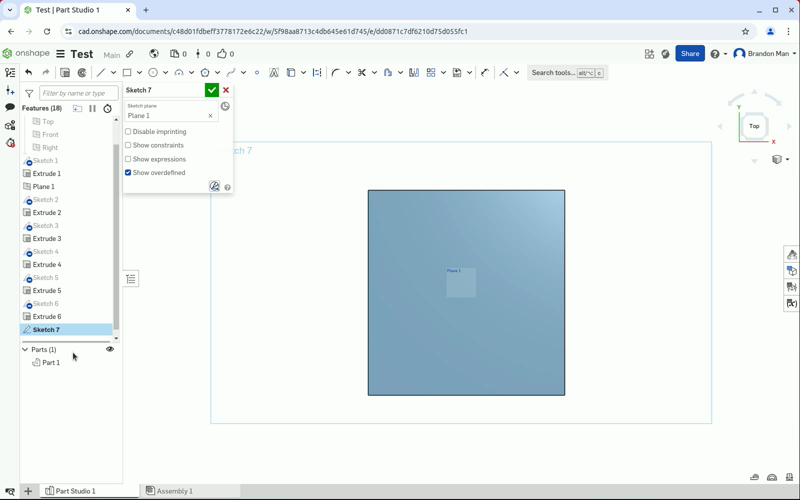
key(y)
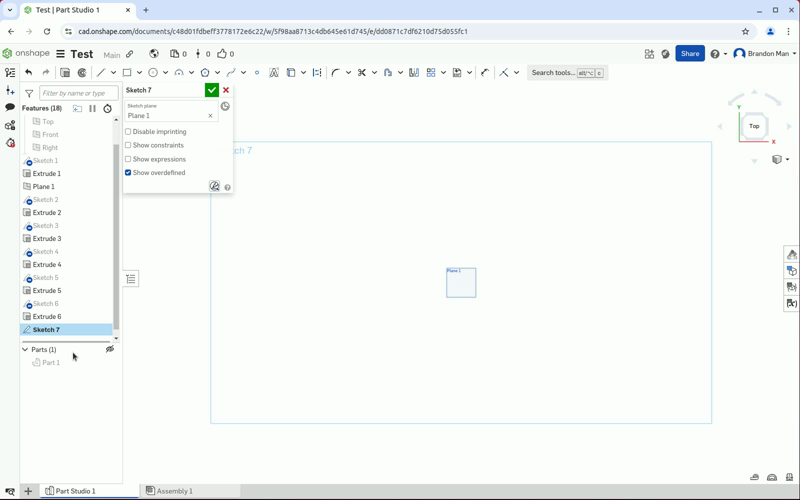
key(c)
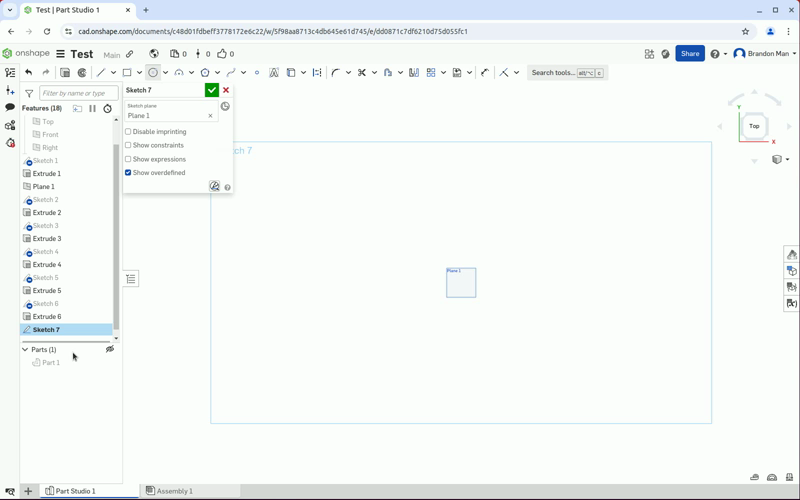
key_down(shift)
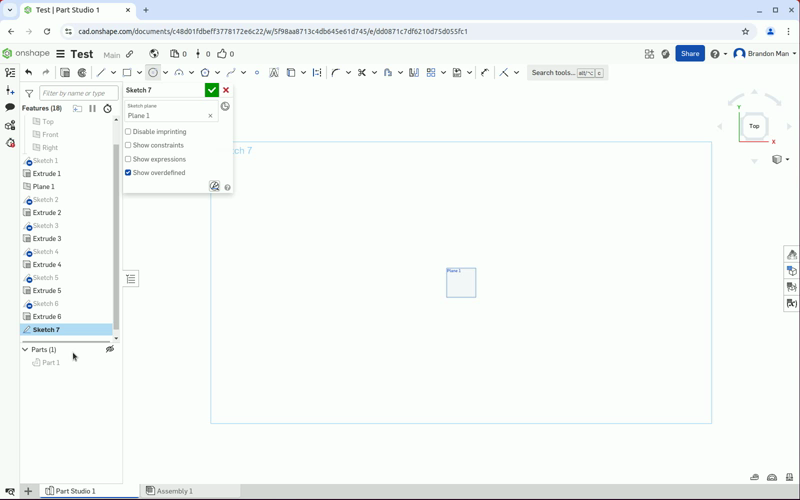
mouse_move(552, 223)
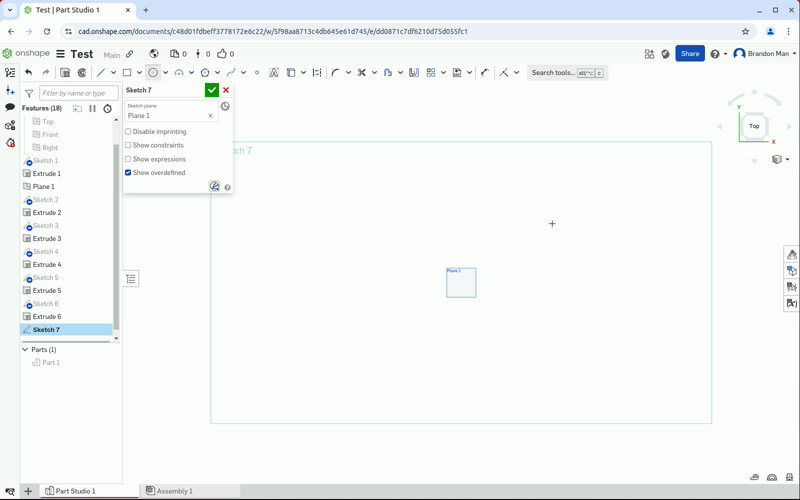
click(552, 223)
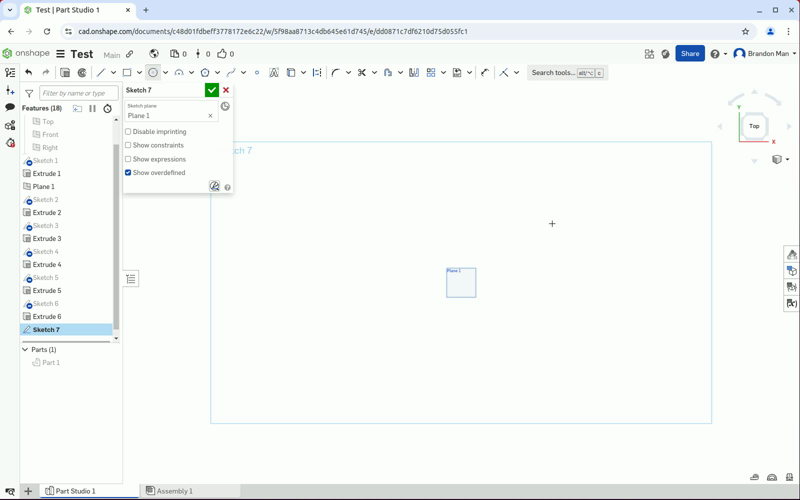
key_up(shift)
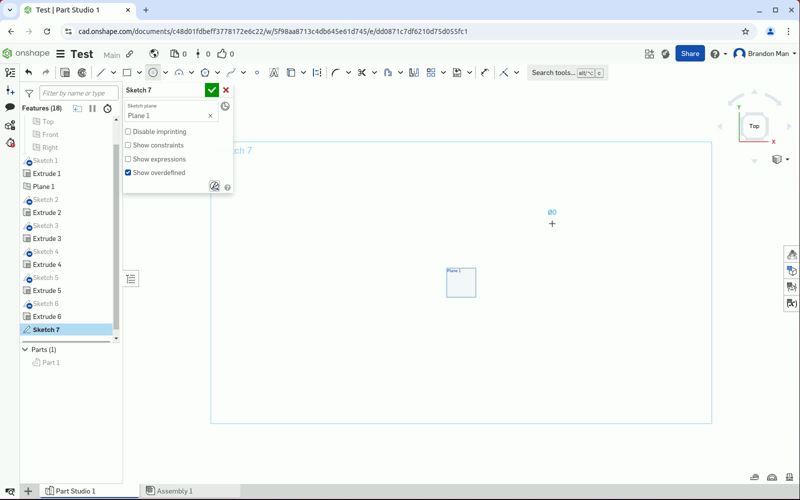
mouse_move(561, 223)
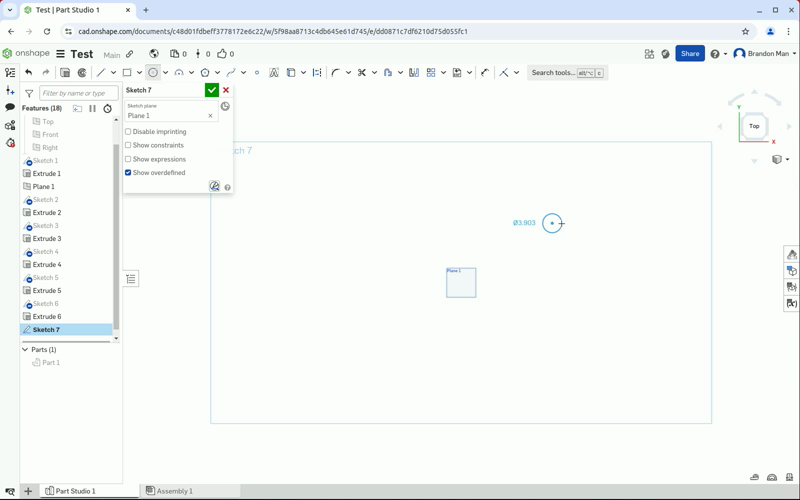
click(561, 223)
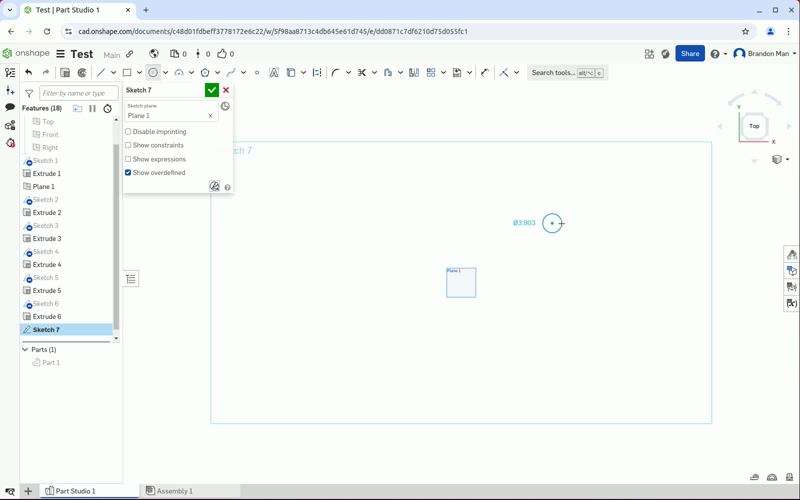
key(esc)
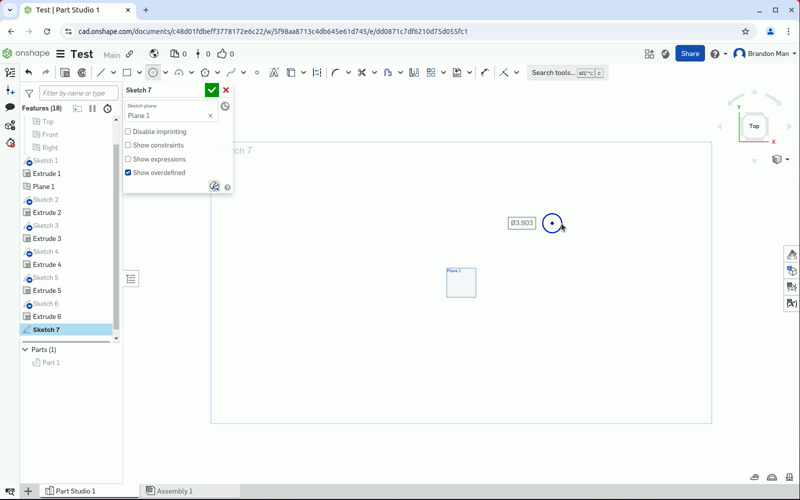
mouse_move(550, 216)
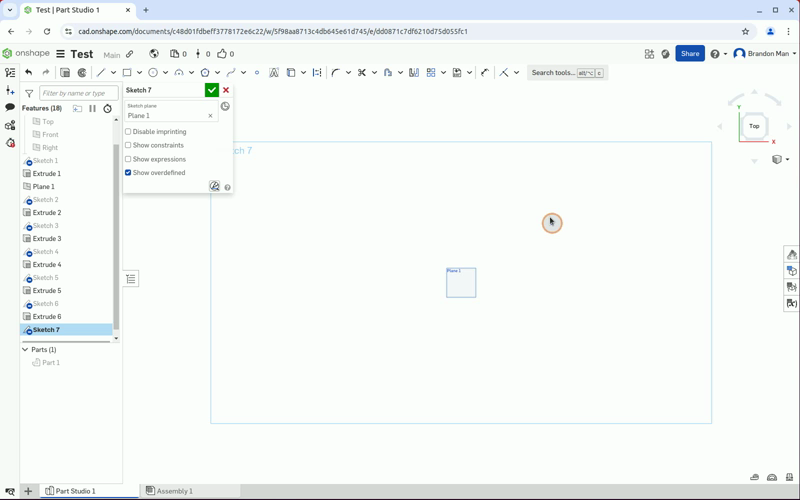
scroll(6)
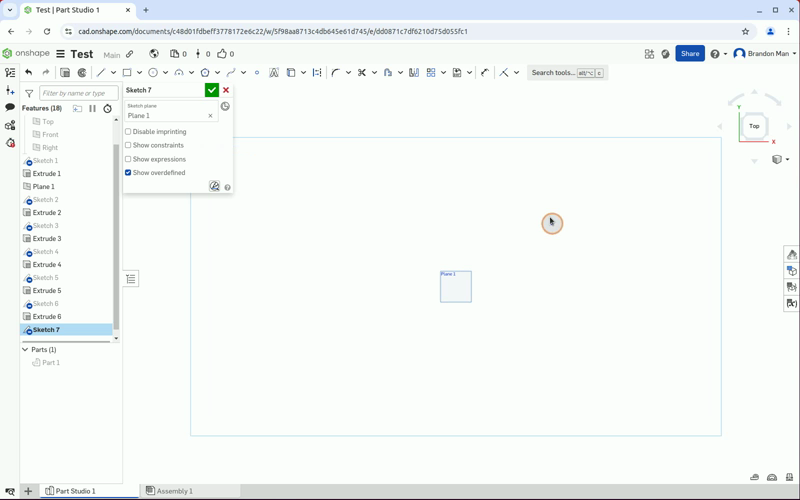
scroll(6)
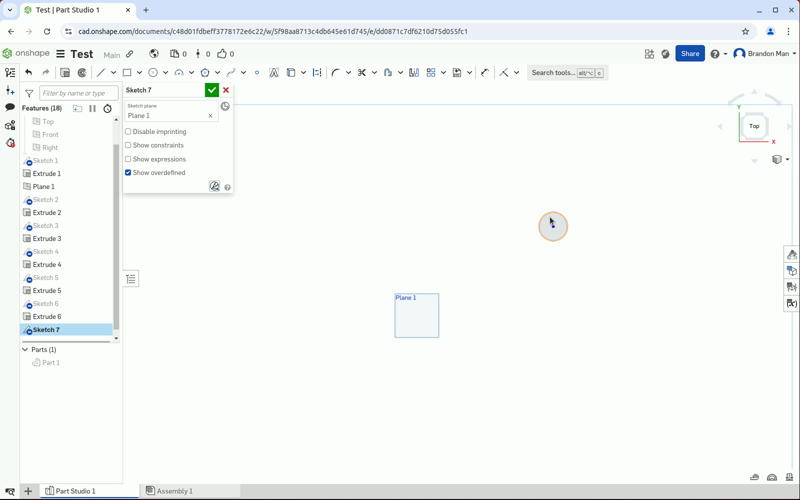
scroll(6)
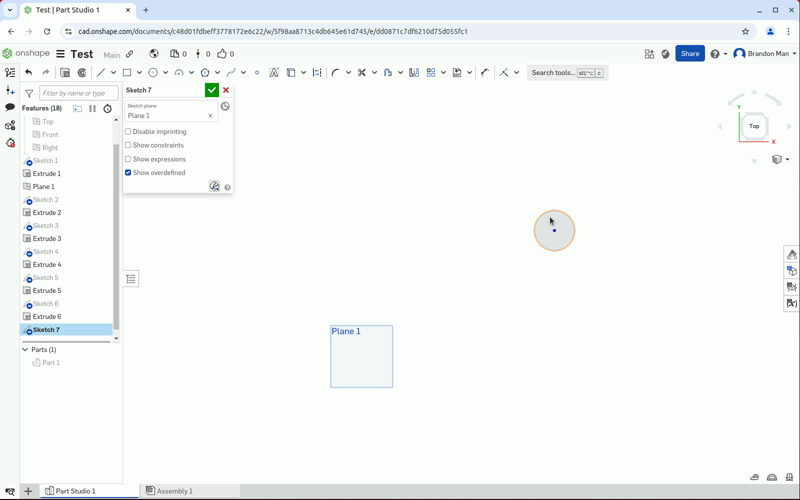
scroll(6)
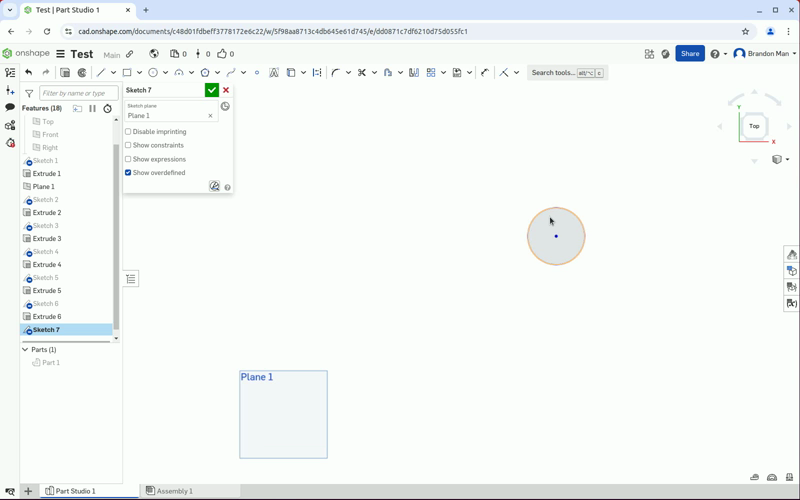
scroll(6)
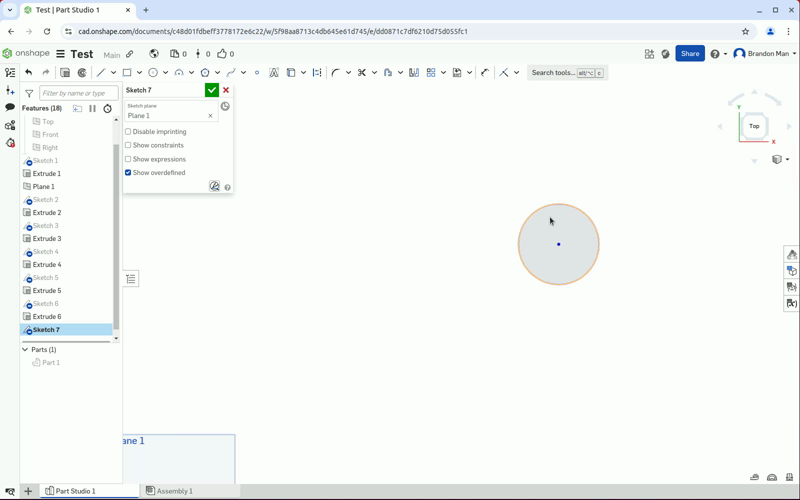
scroll(6)
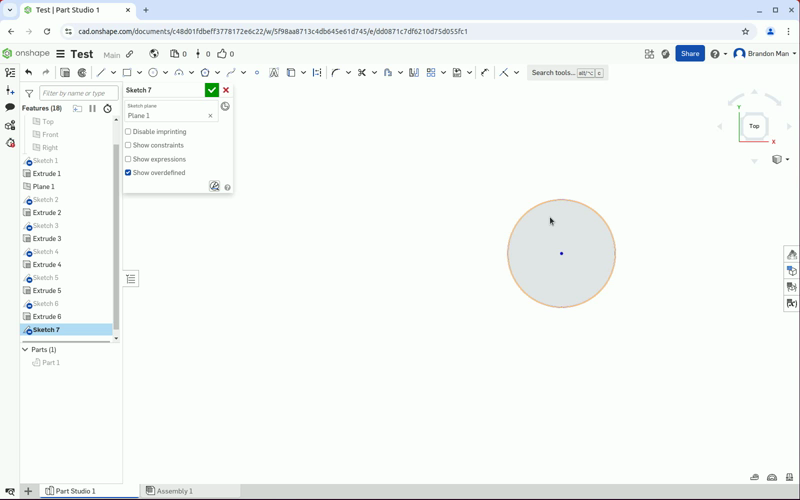
scroll(6)
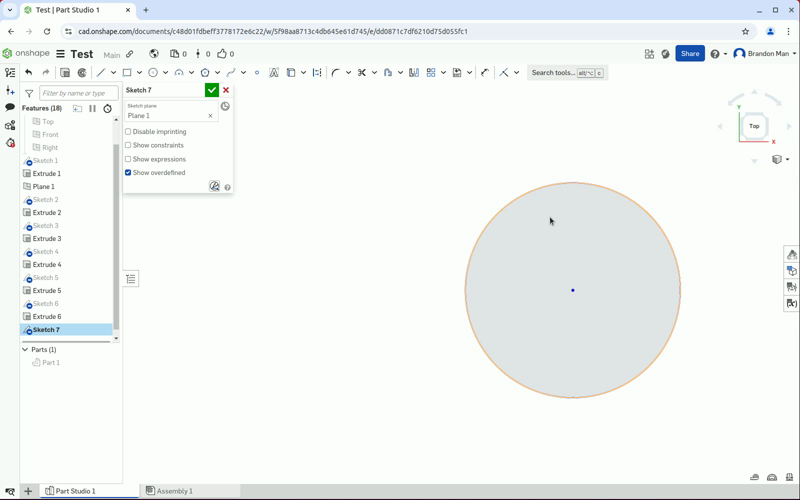
click(550, 216)
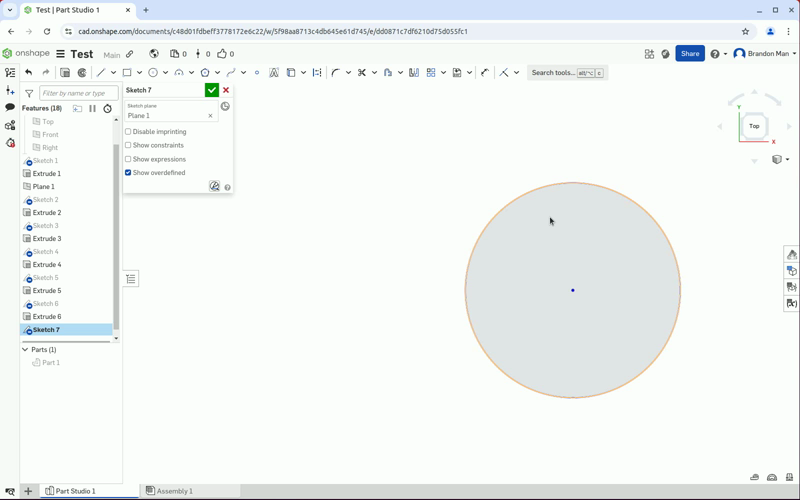
scroll(-6)
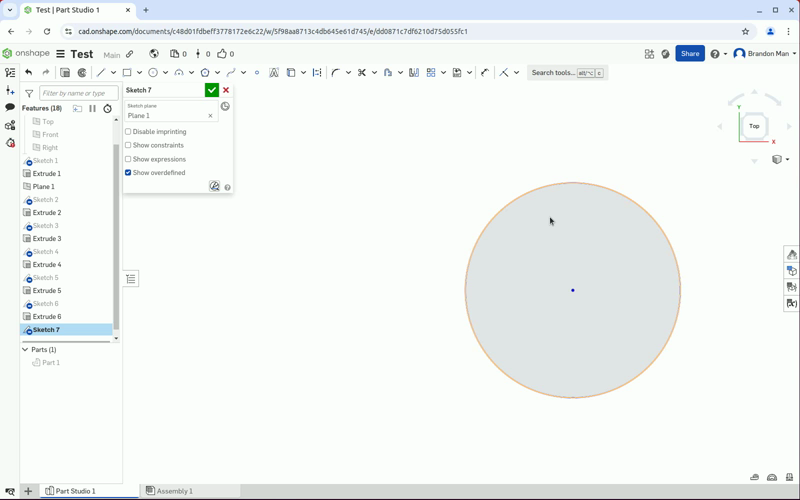
scroll(-6)
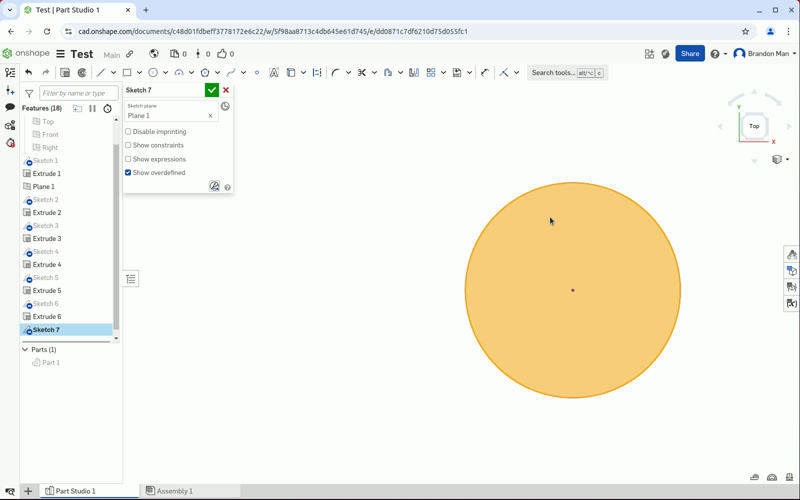
scroll(-6)
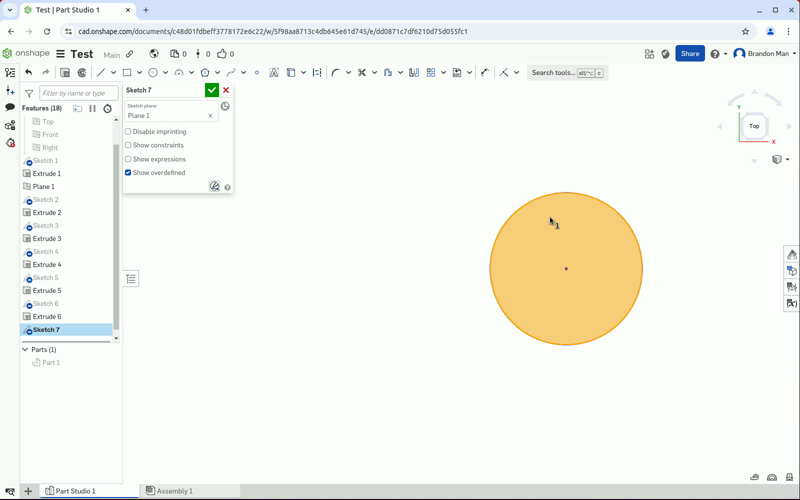
scroll(-6)
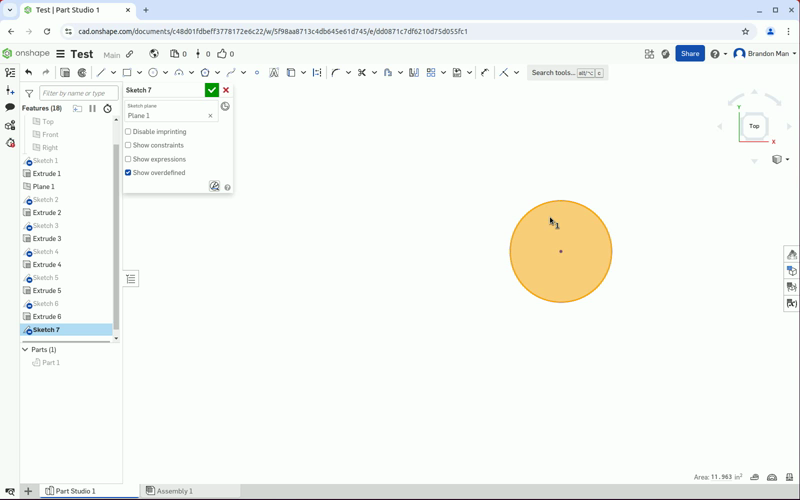
scroll(-6)
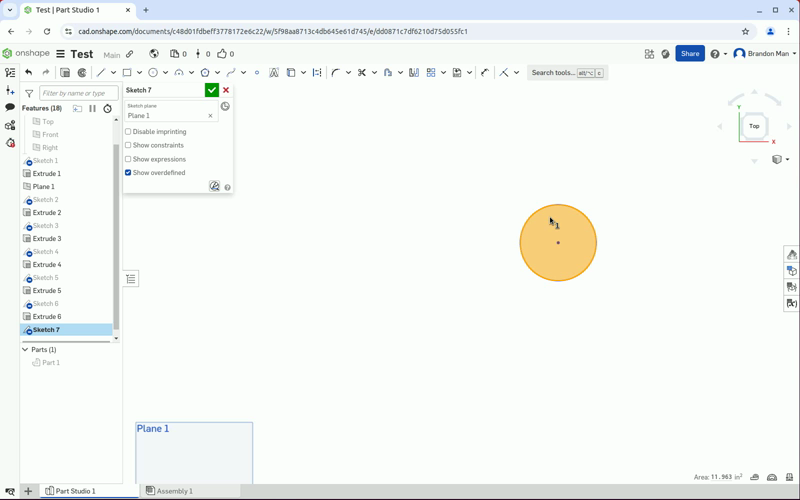
scroll(-6)
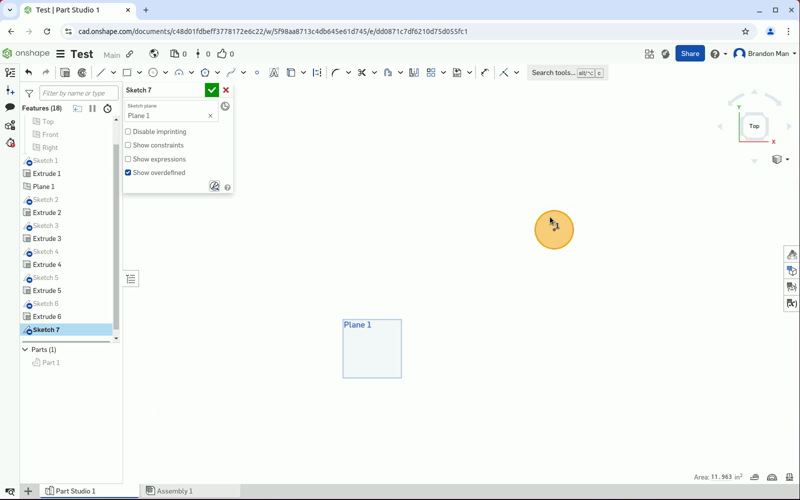
scroll(-6)
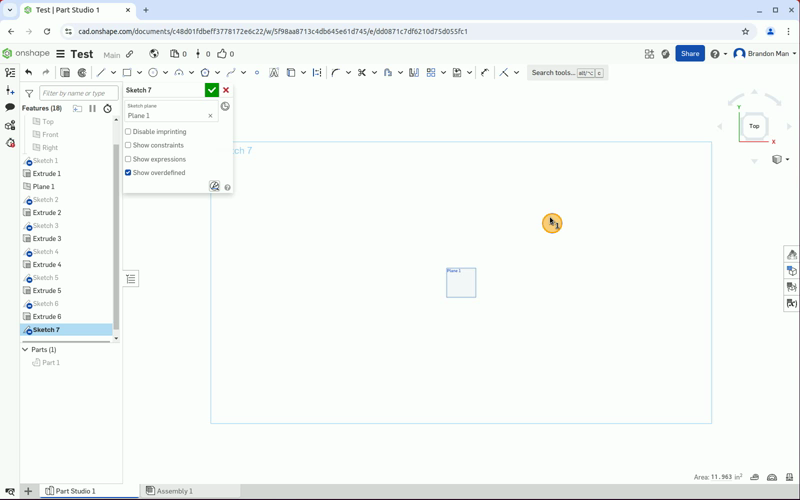
mouse_move(73, 352)
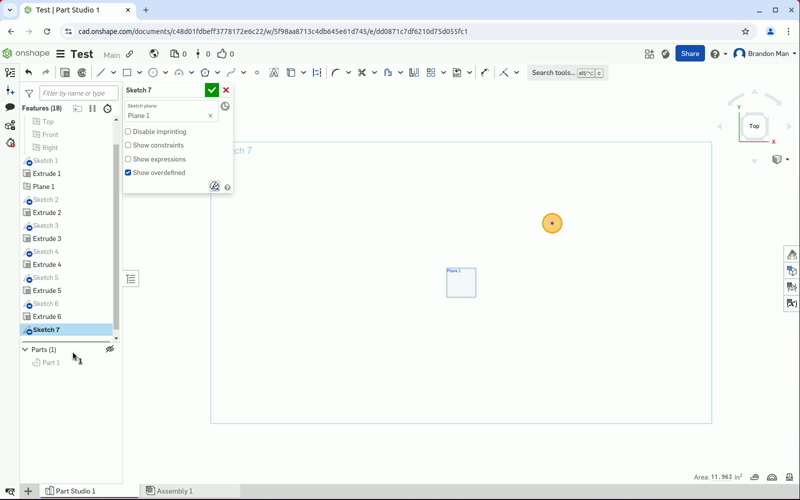
key(shift+y)
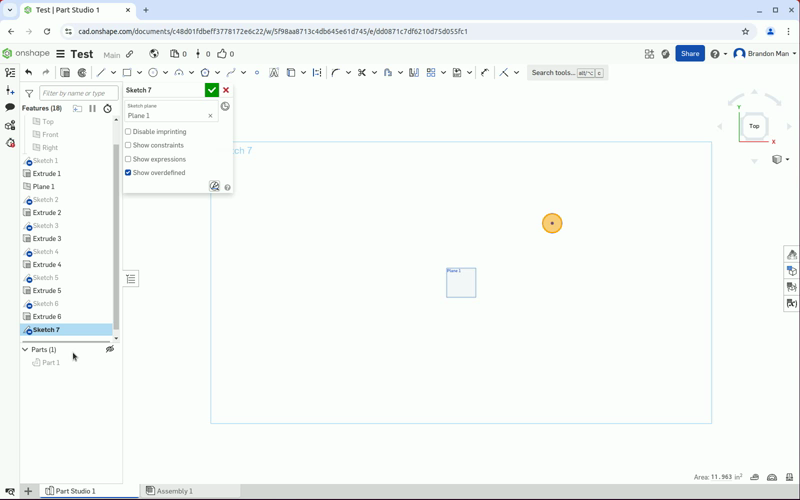
key(shift+e)
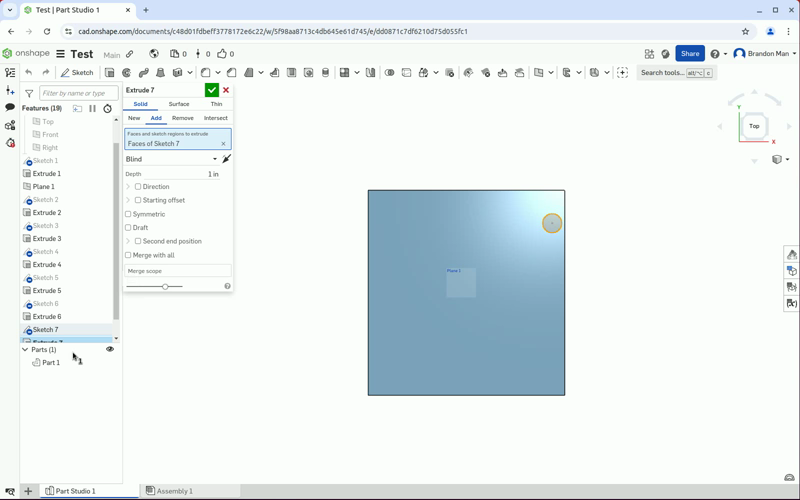
mouse_move(143, 106)
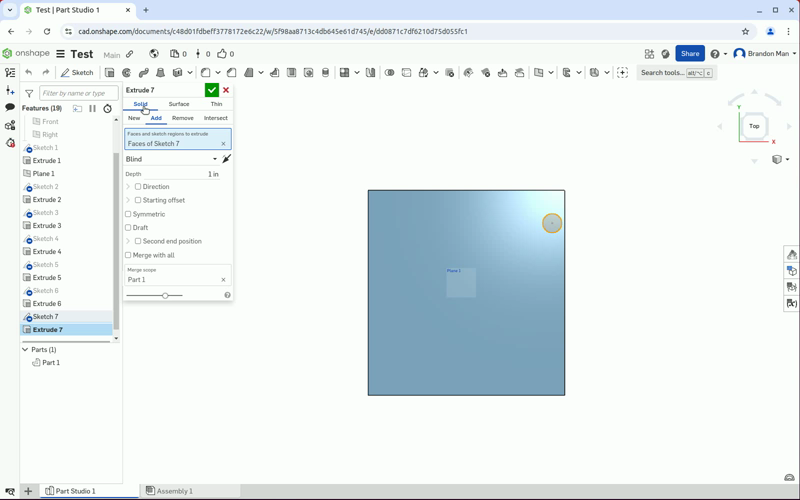
click(143, 106)
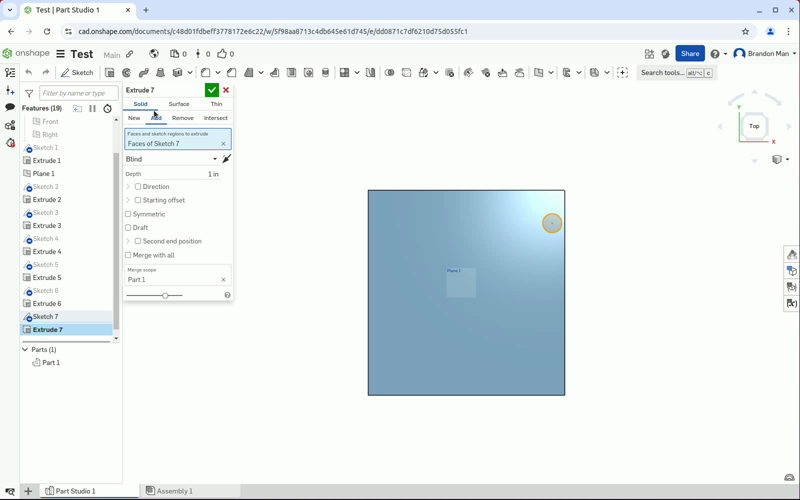
mouse_move(186, 120)
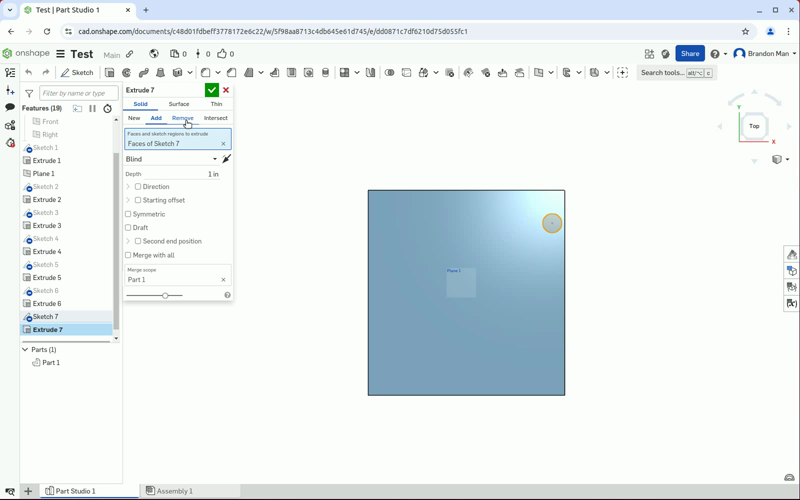
click(186, 120)
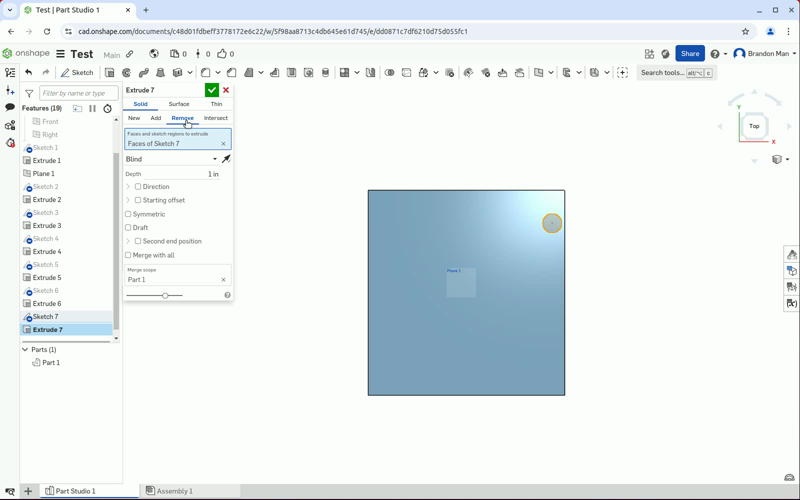
key(tab, 4)
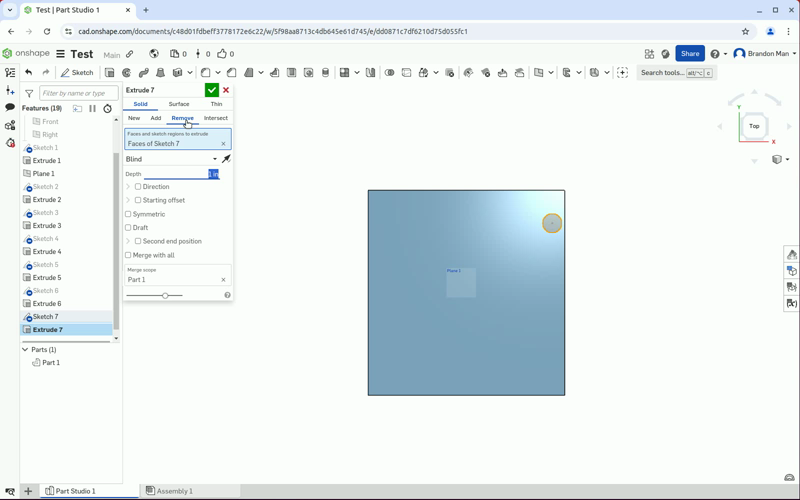
text(9.869)
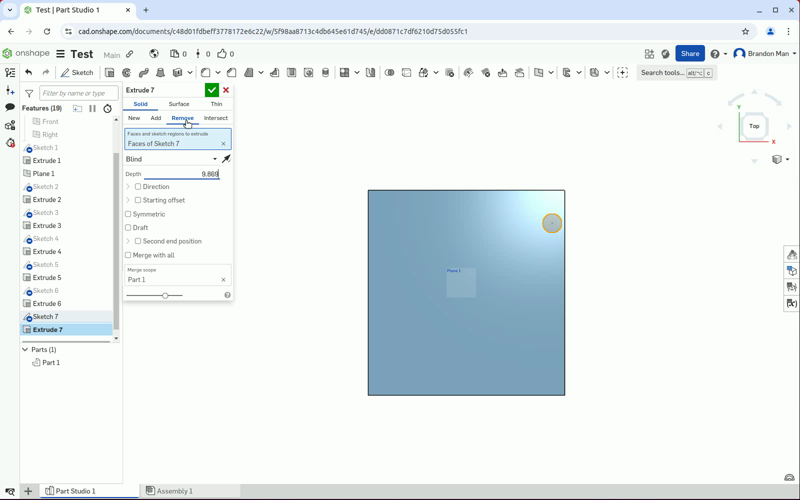
key(tab, 6)
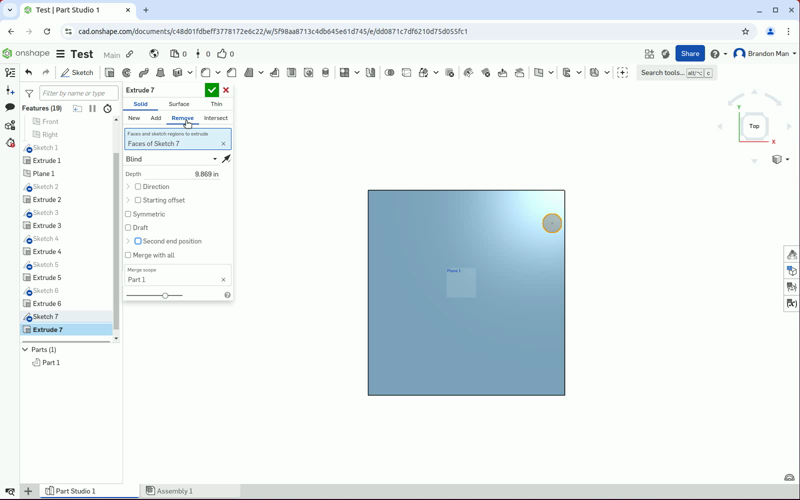
key(space)
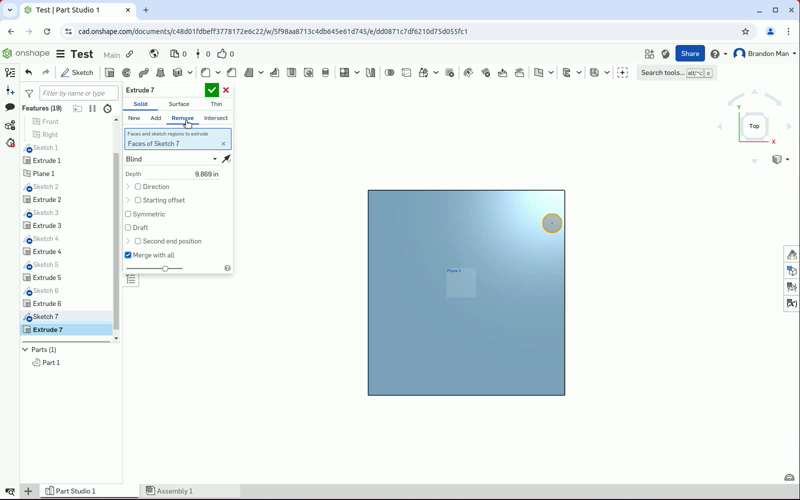
key(enter)
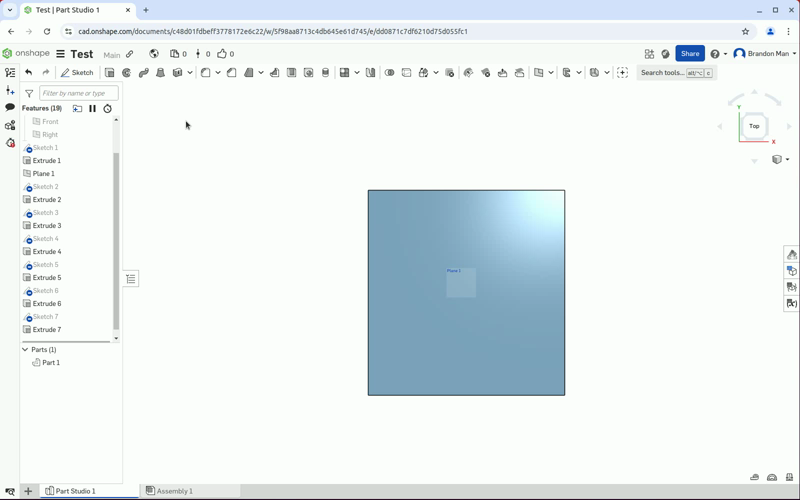
key(shift+h)
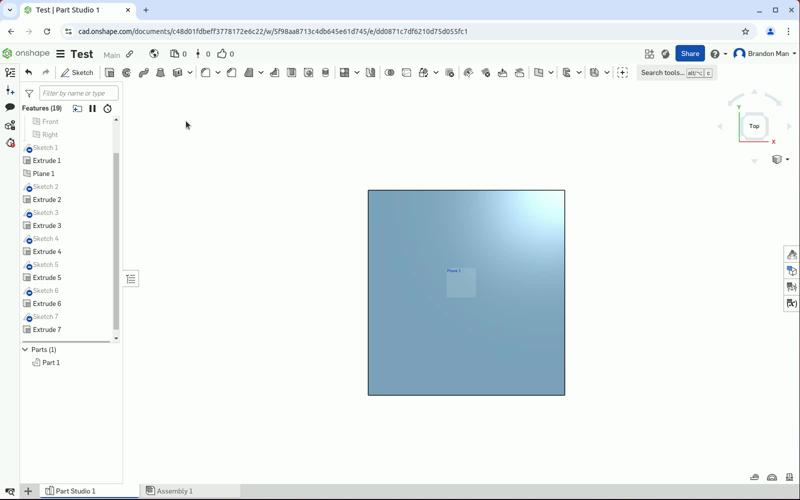
key(shift+h)
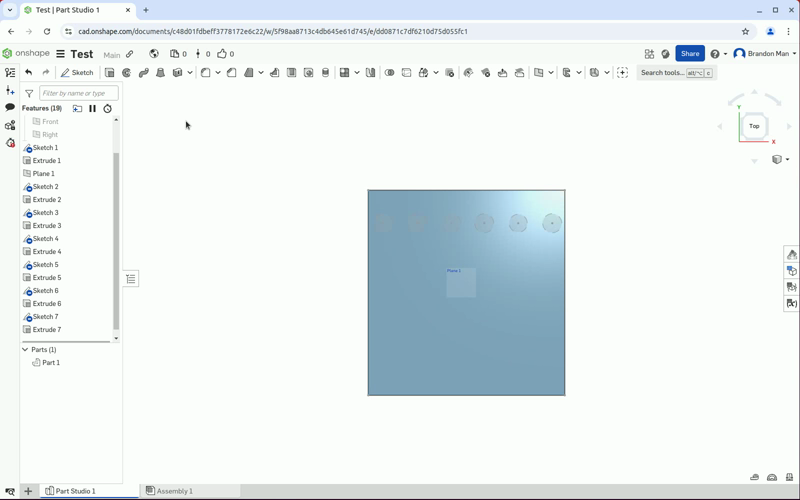
key(shift+7)
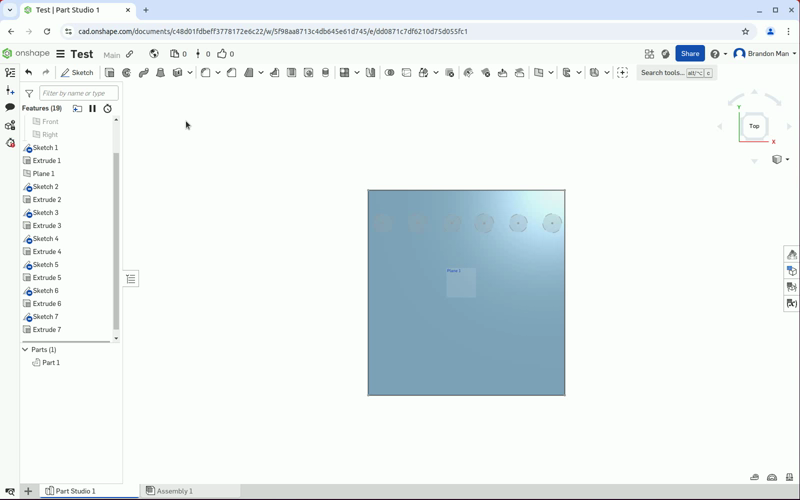
key(up, 3)
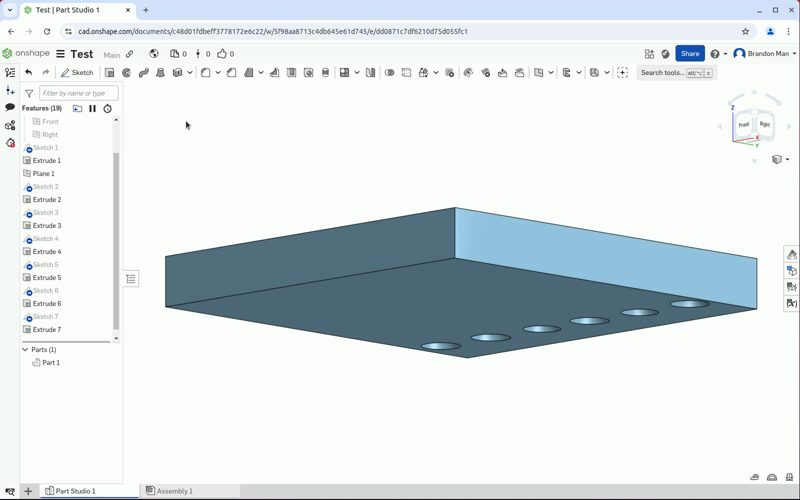
key(left, 3)
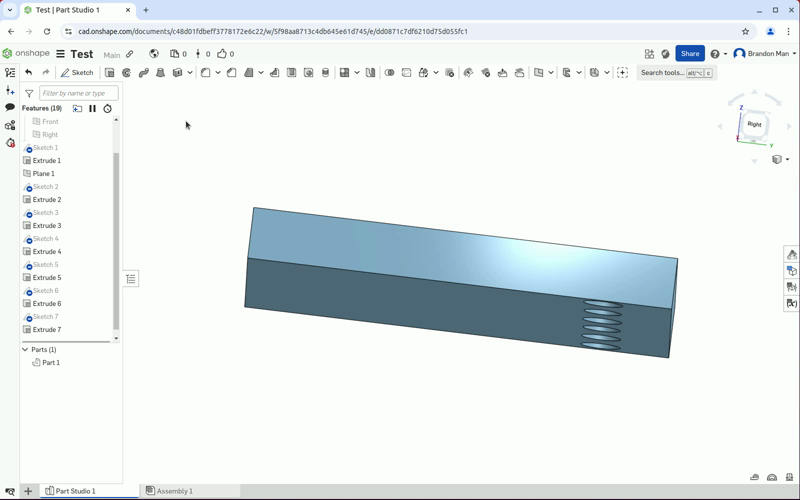
key(right, 3)
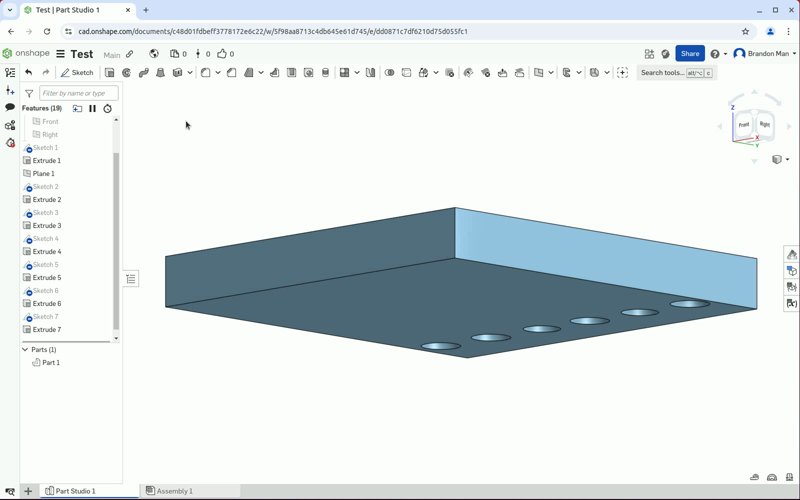
key(down, 3)
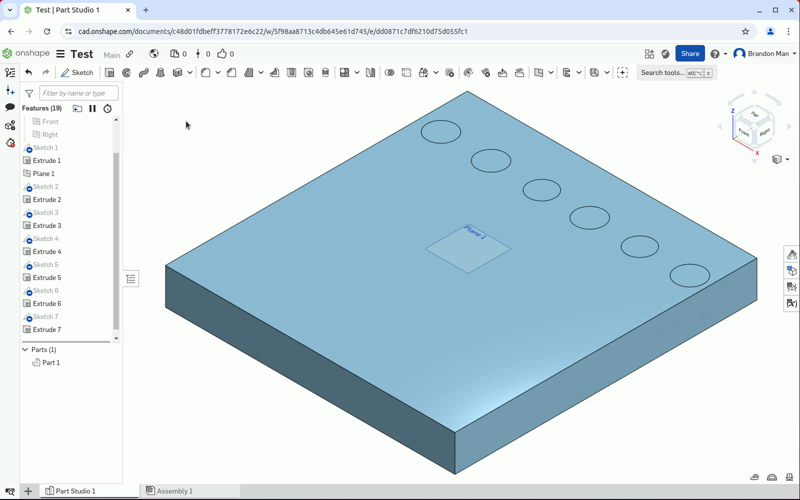
mouse_move(69, 150)
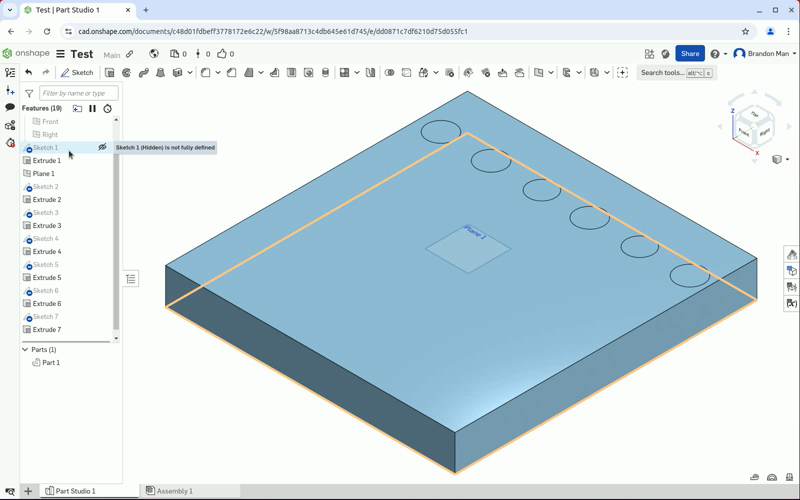
click(69, 150)